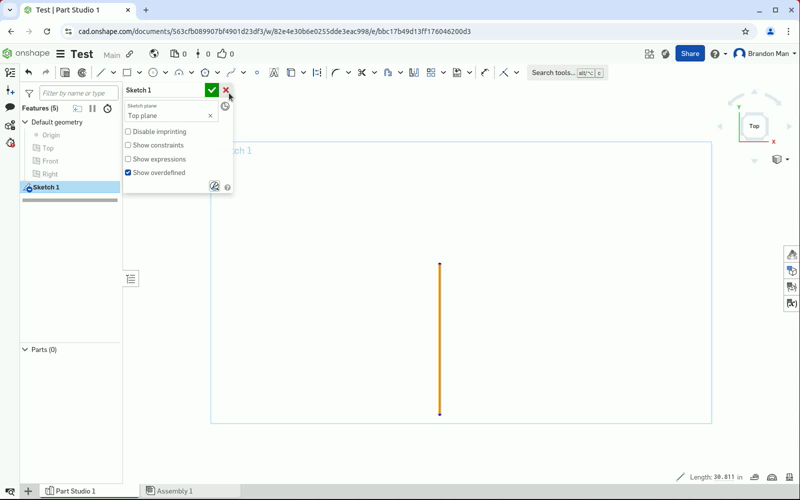
key(shift+h)
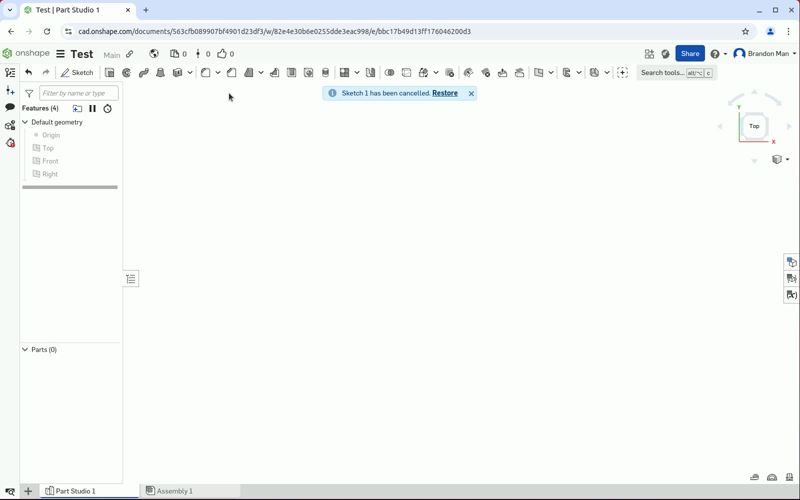
mouse_move(73, 352)
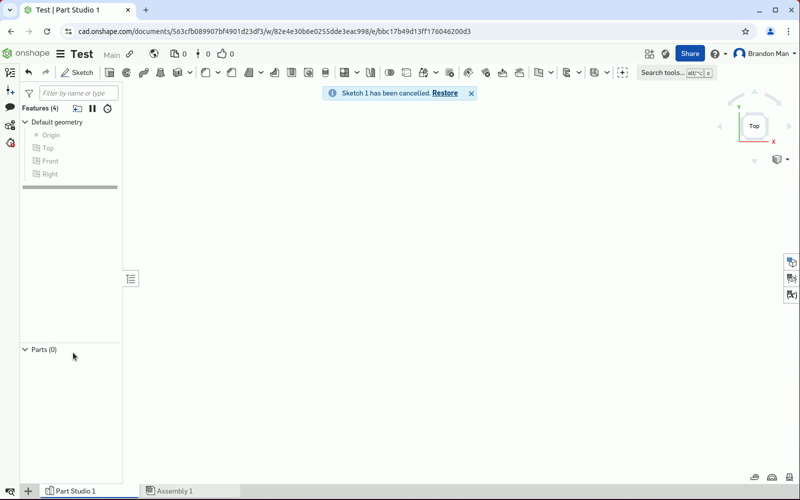
key(y)
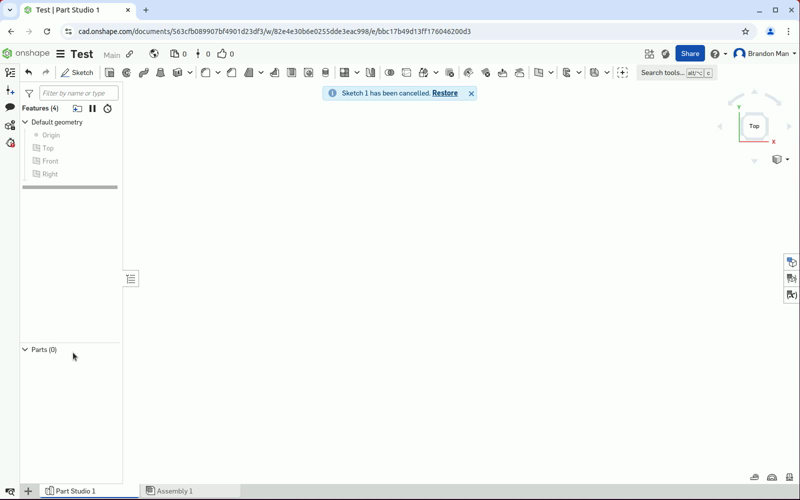
key(shift+p)
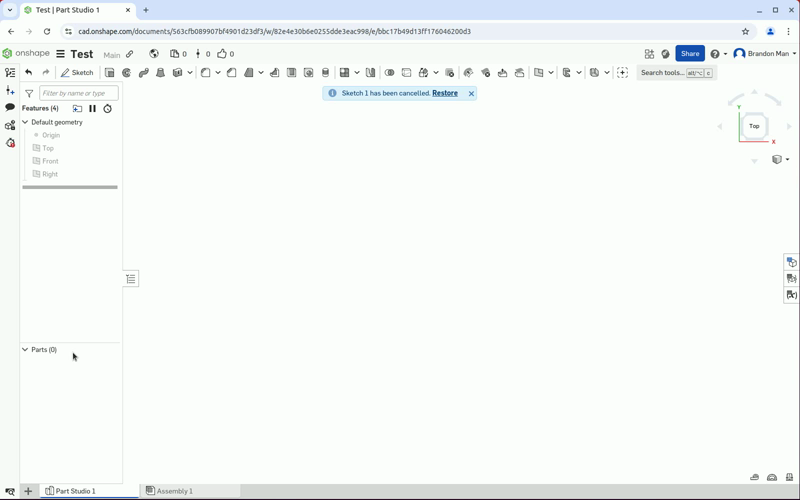
key(space)
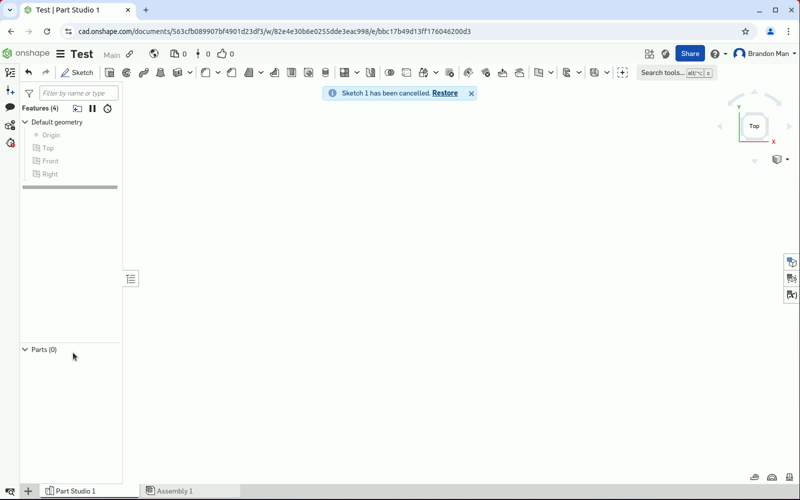
key_down(shift)
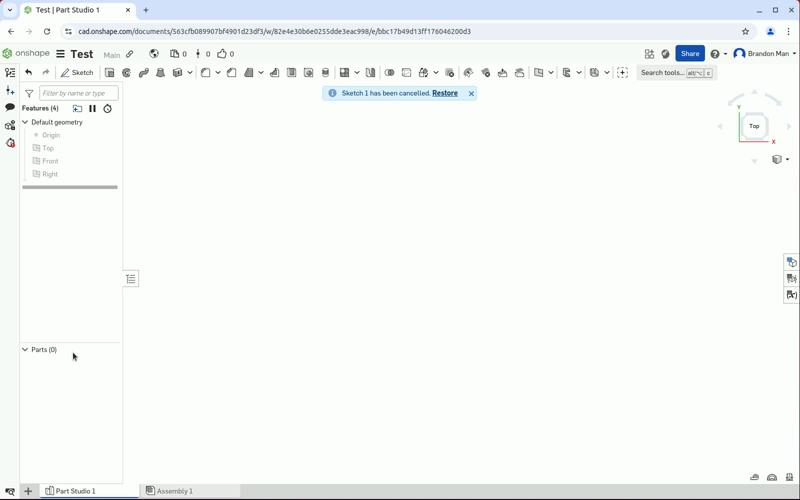
key(up)
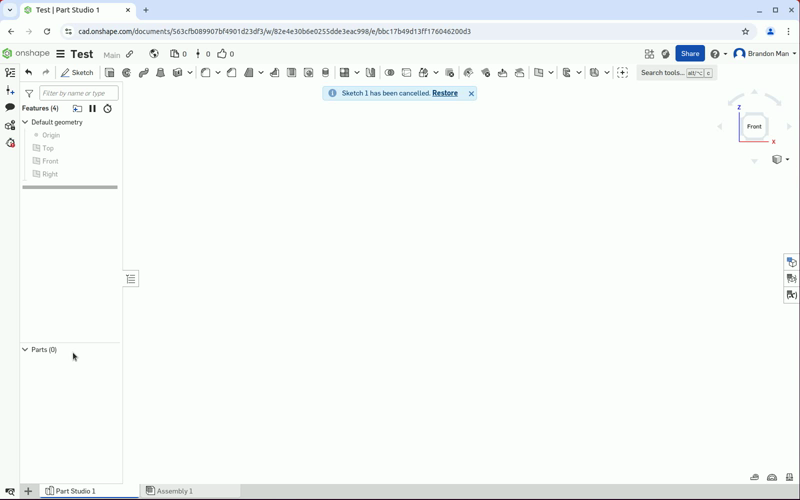
key_up(shift)
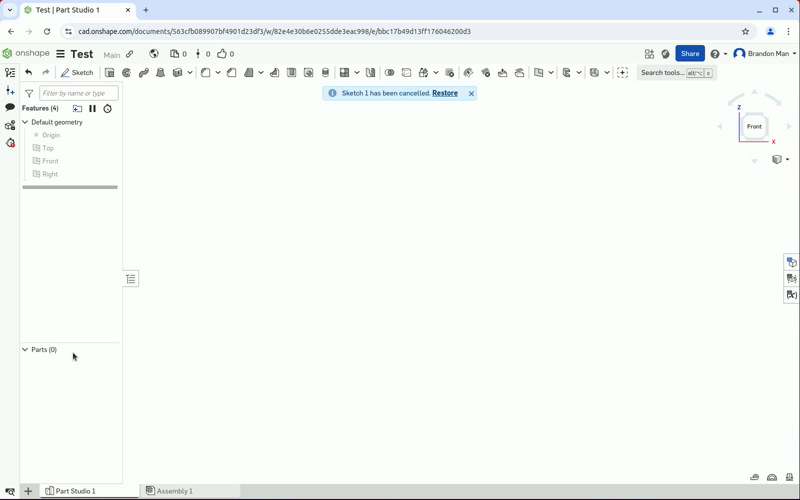
mouse_move(73, 352)
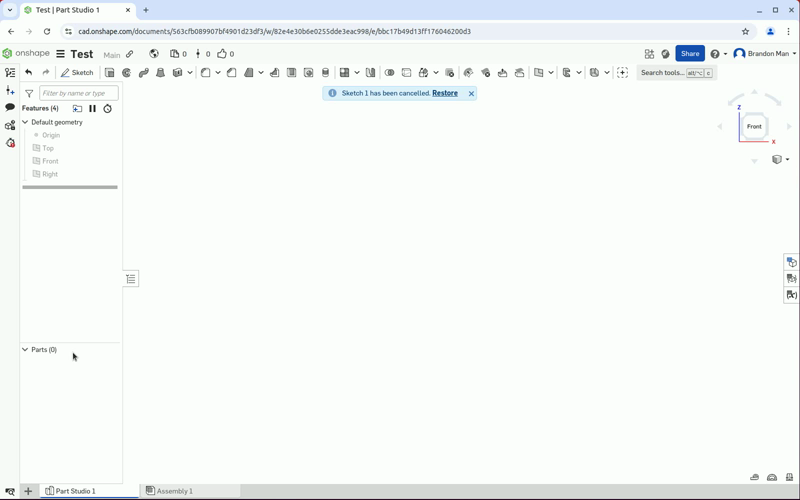
key(shift+y)
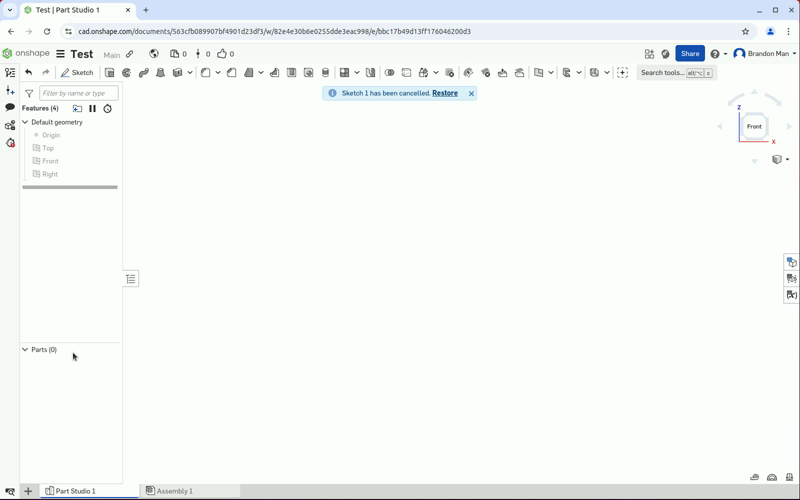
key(shift+s)
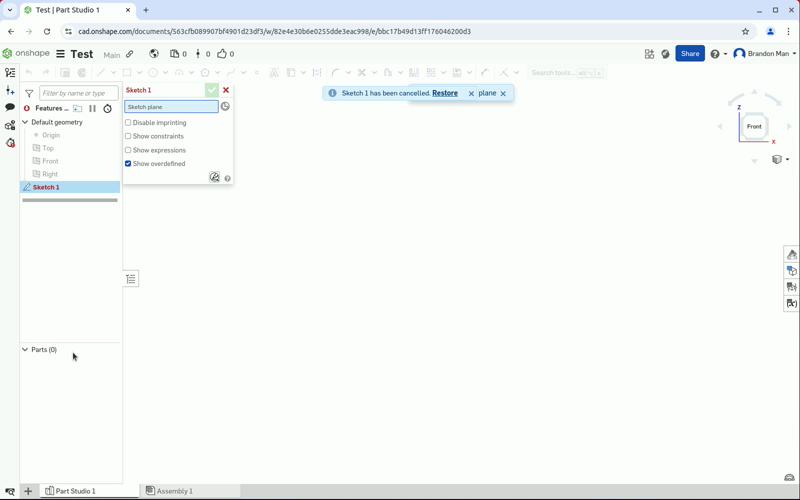
mouse_move(73, 163)
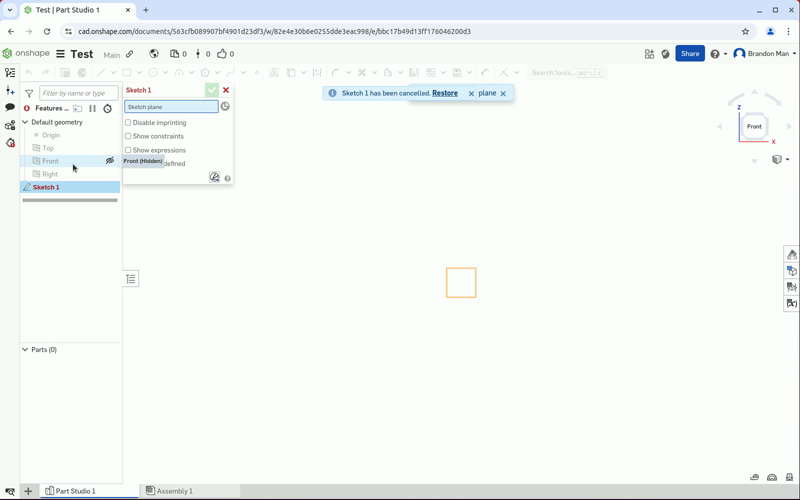
click(73, 163)
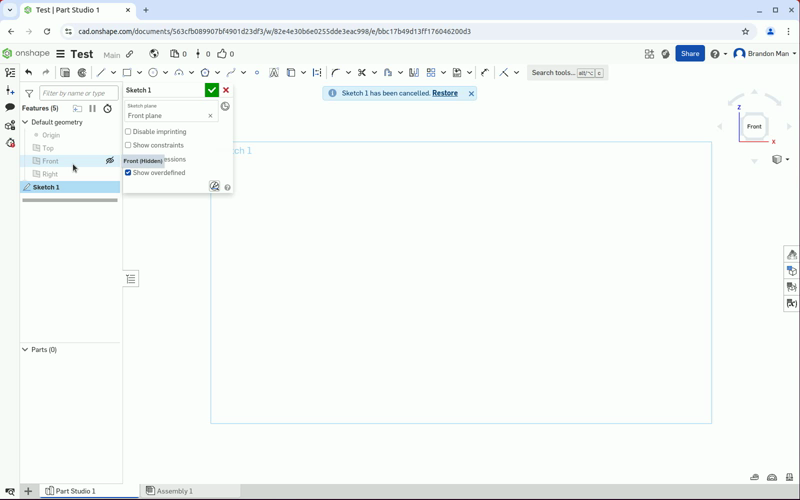
mouse_move(73, 352)
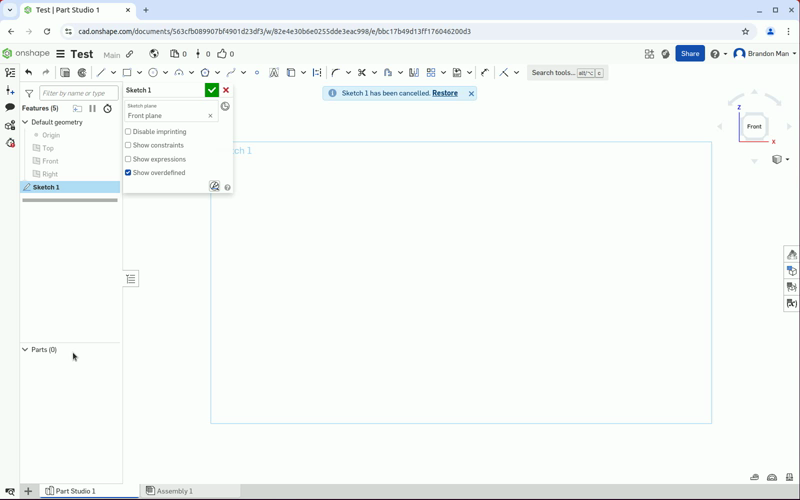
key(y)
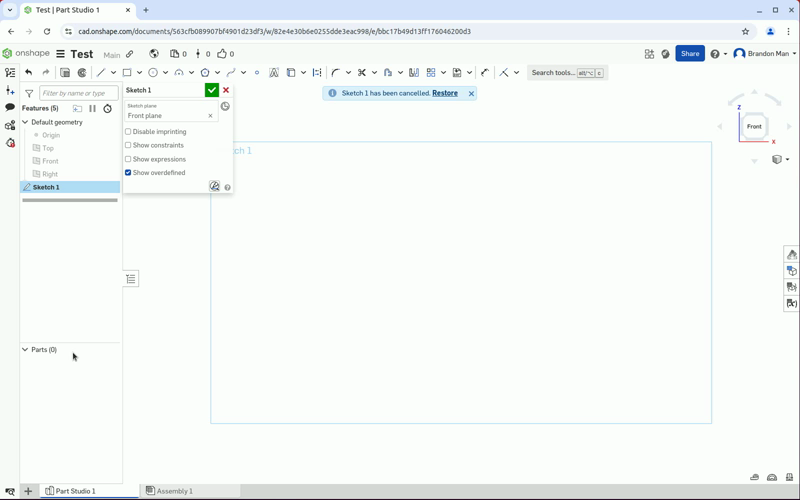
key(l)
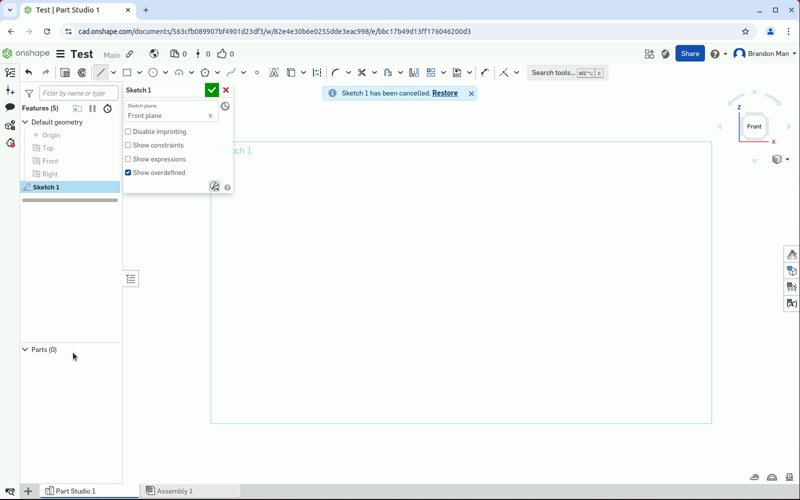
key_down(shift)
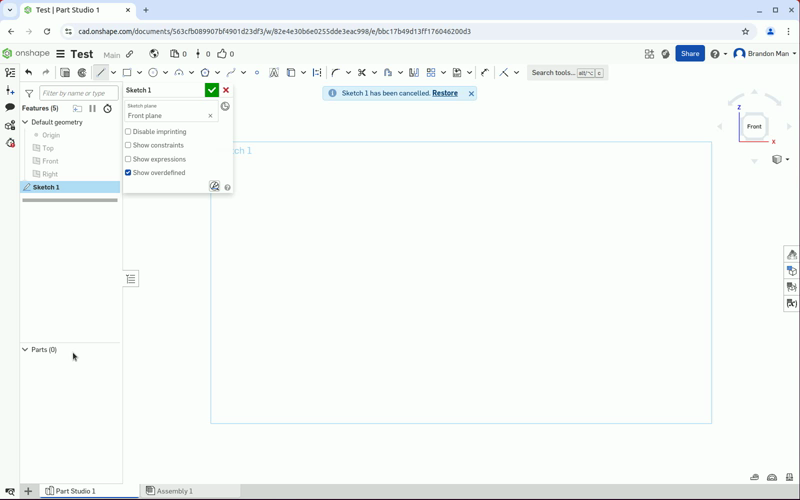
mouse_move(460, 282)
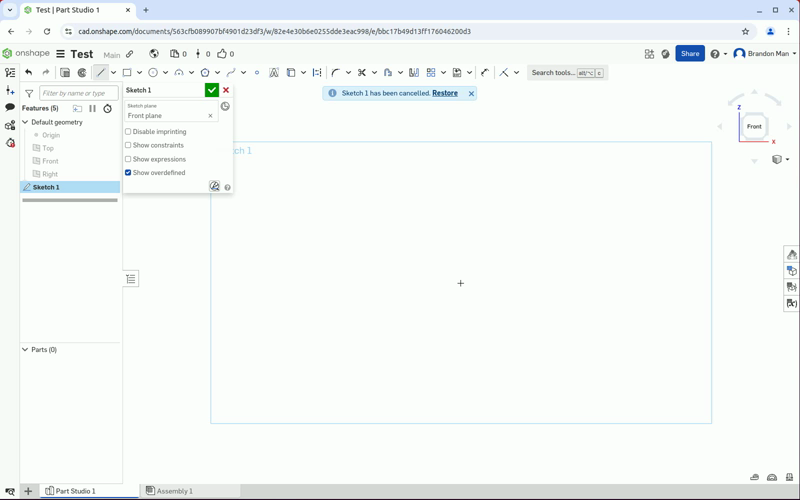
click(460, 282)
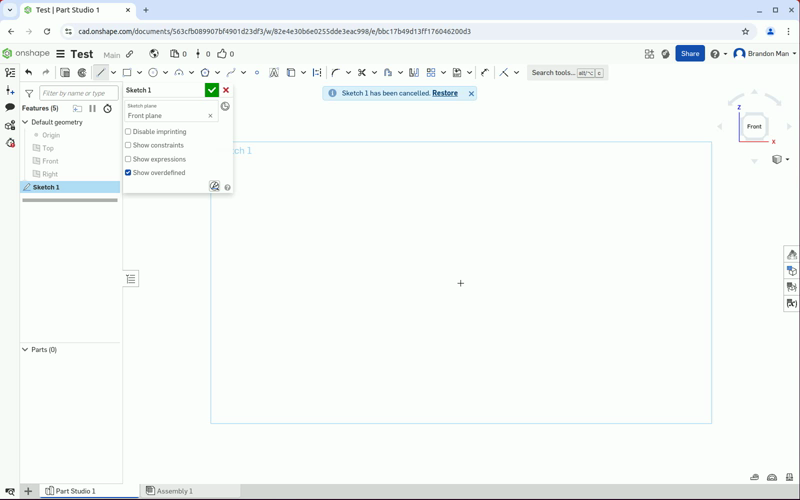
key_up(shift)
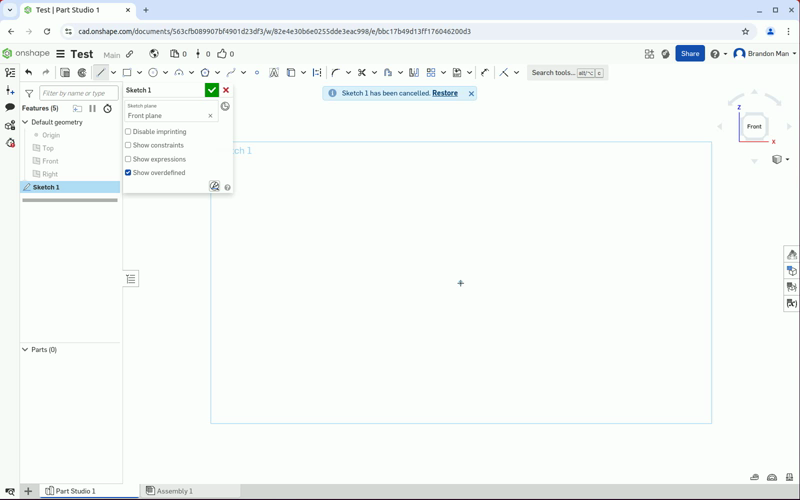
key_down(shift)
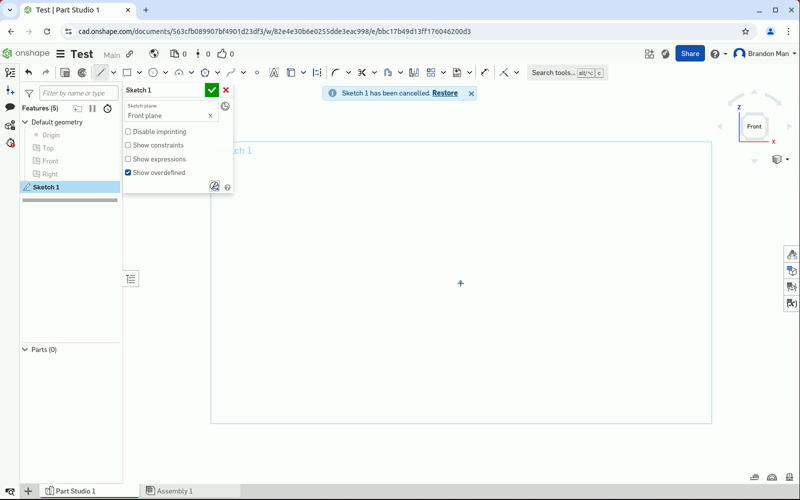
mouse_move(573, 282)
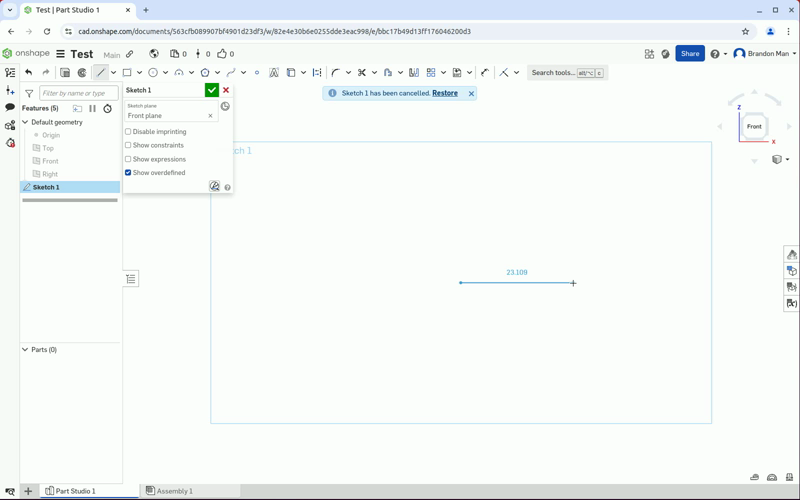
click(573, 282)
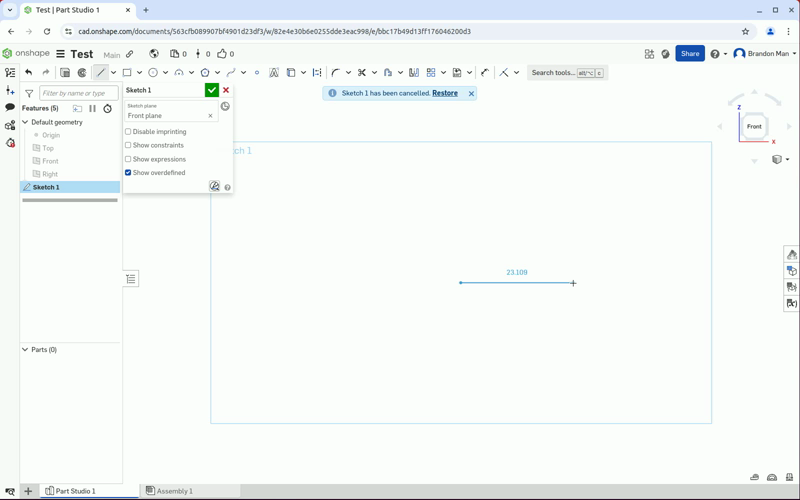
key_up(shift)
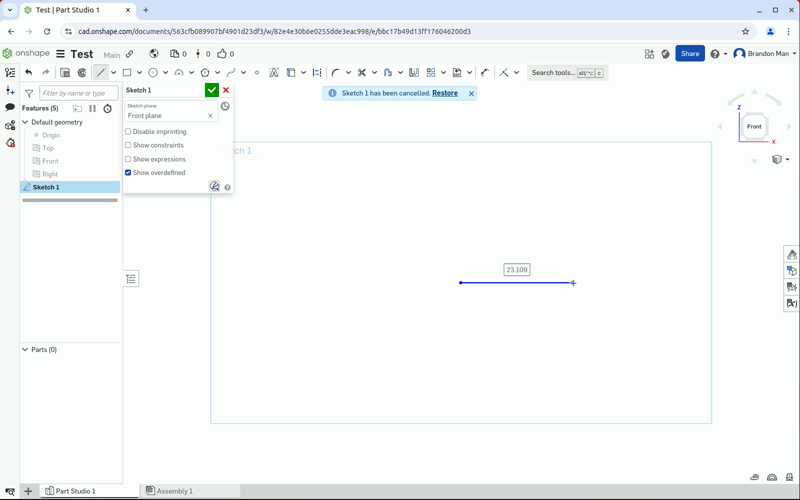
key_down(shift)
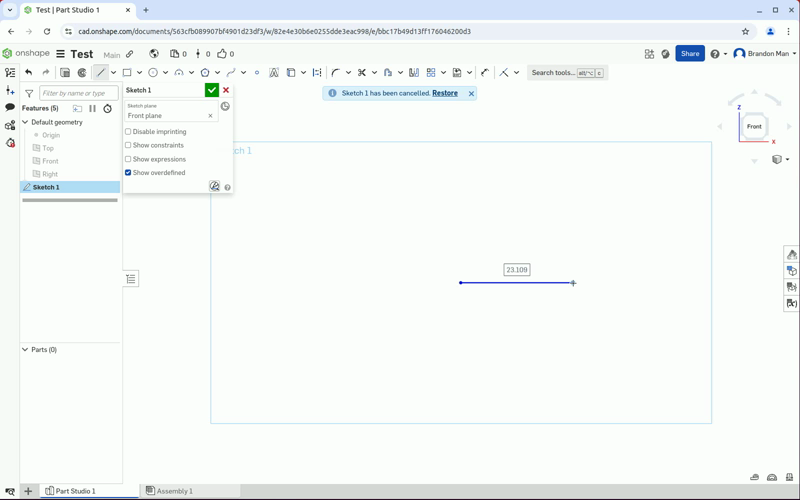
mouse_move(589, 282)
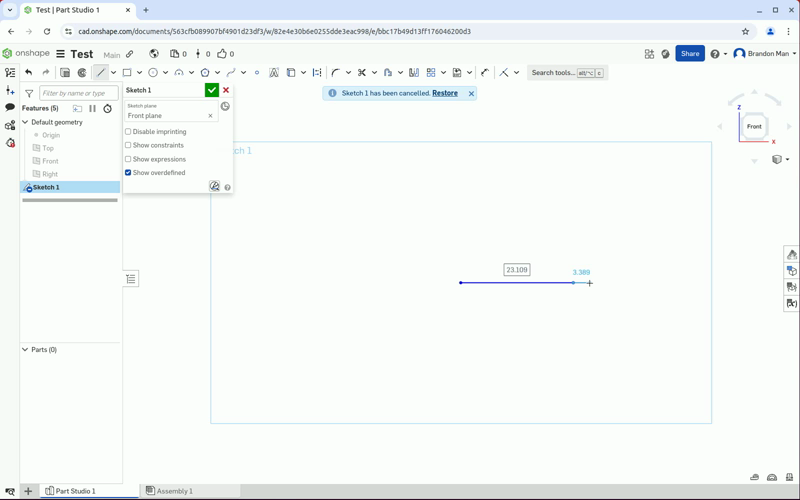
mouse_move(573, 272)
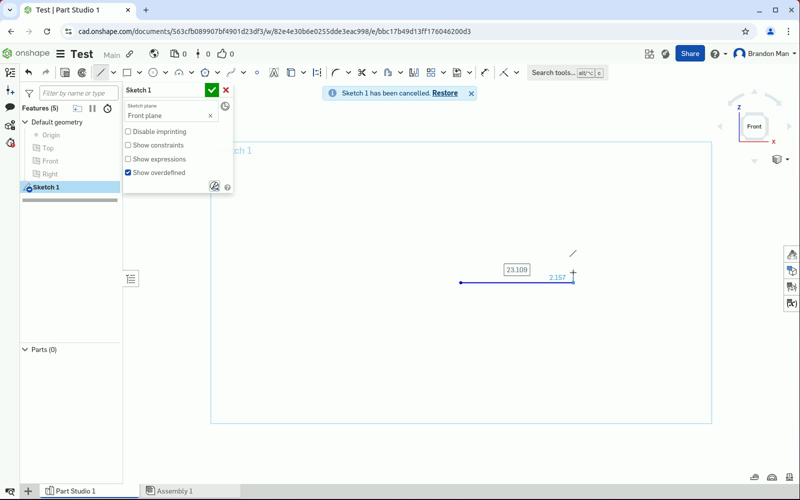
click(573, 272)
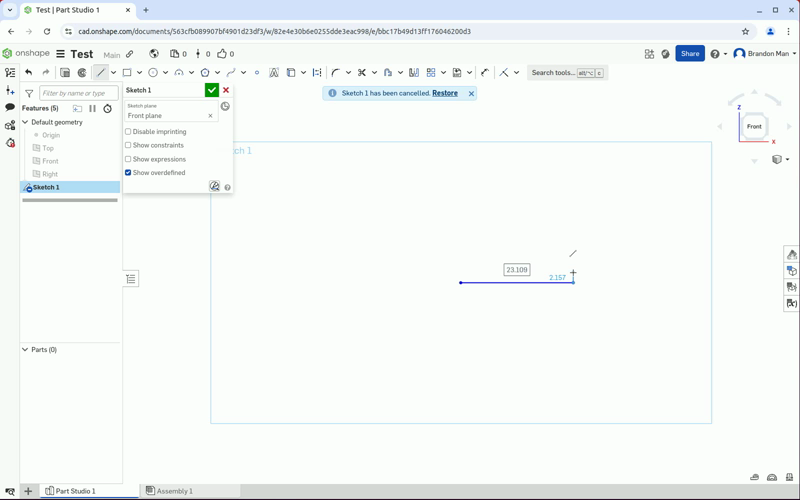
key_up(shift)
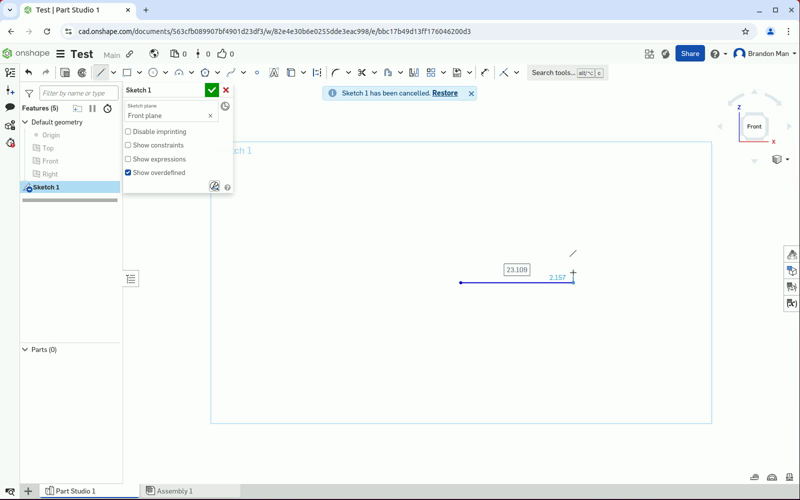
key_down(shift)
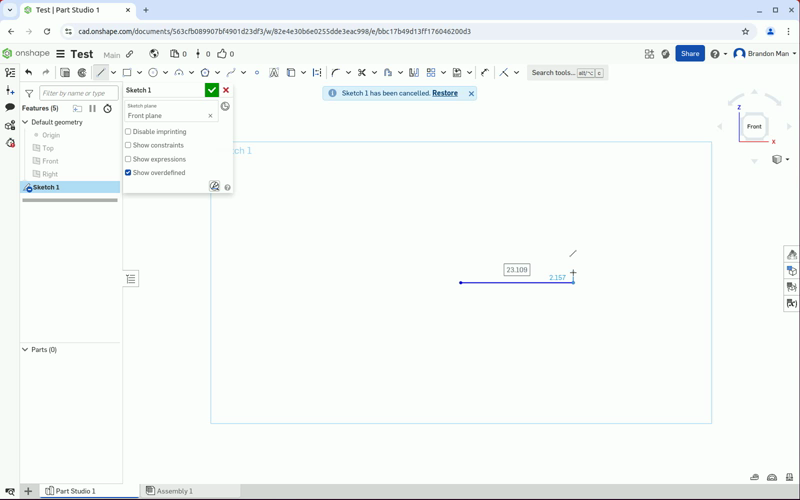
mouse_move(460, 272)
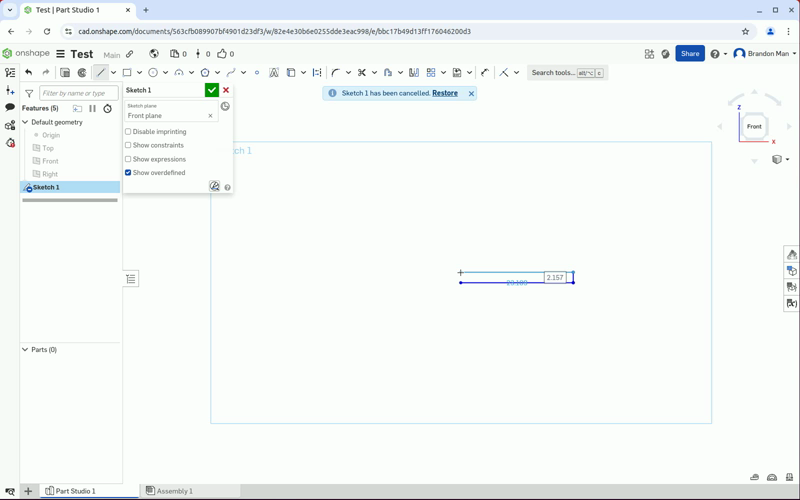
click(460, 272)
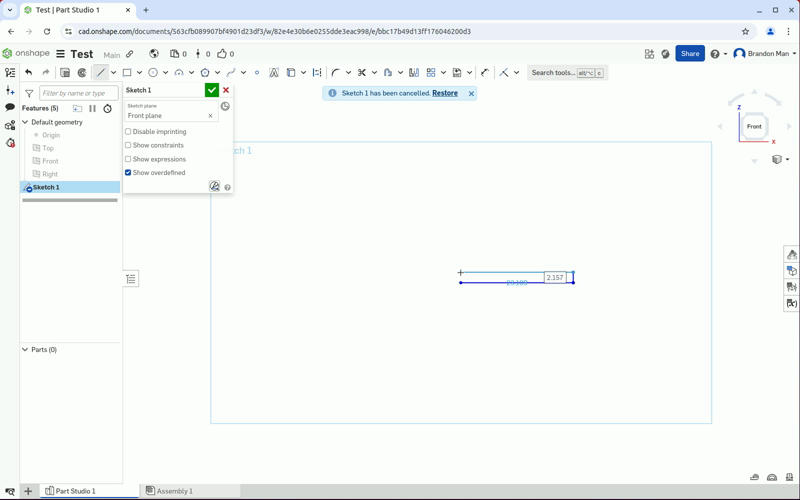
key_up(shift)
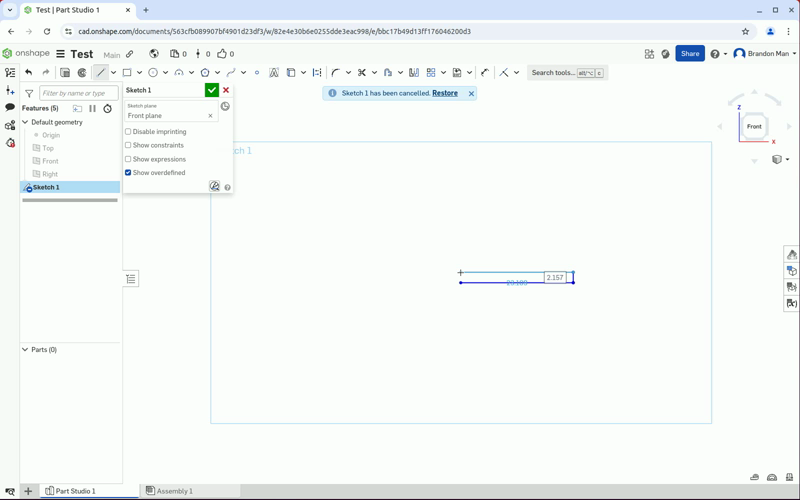
mouse_move(490, 272)
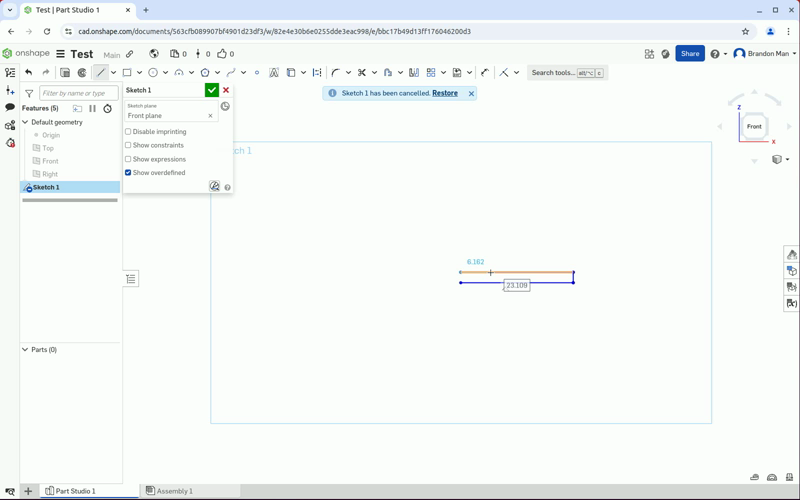
key_down(shift)
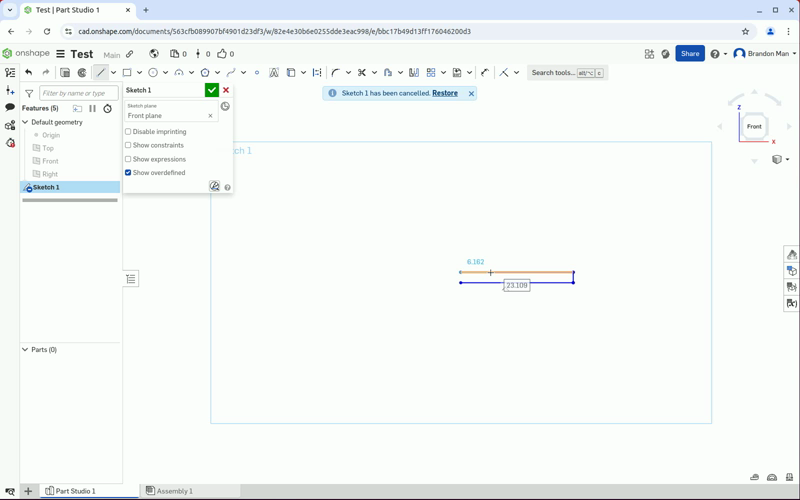
mouse_move(460, 282)
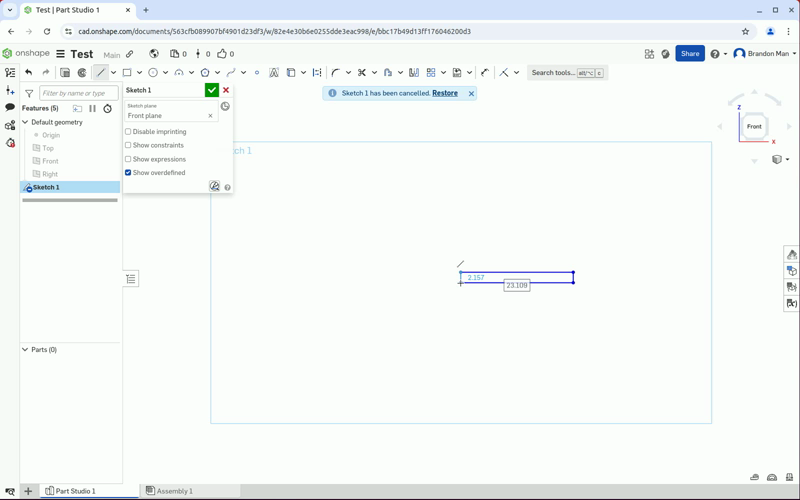
key_up(shift)
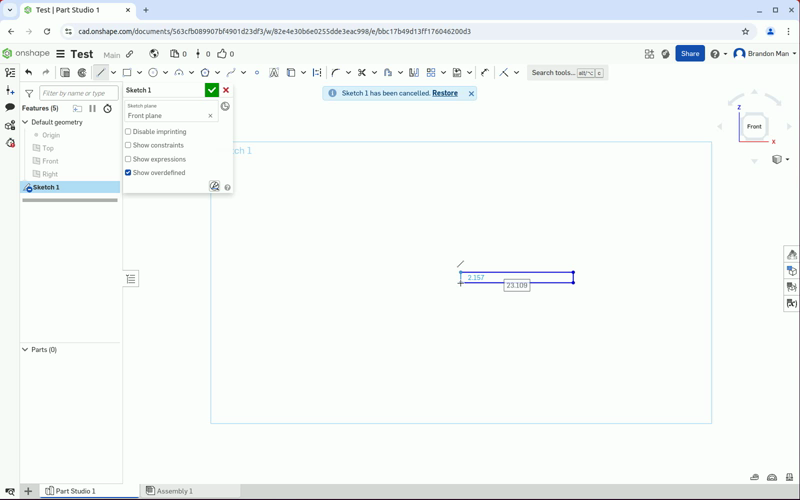
click(460, 282)
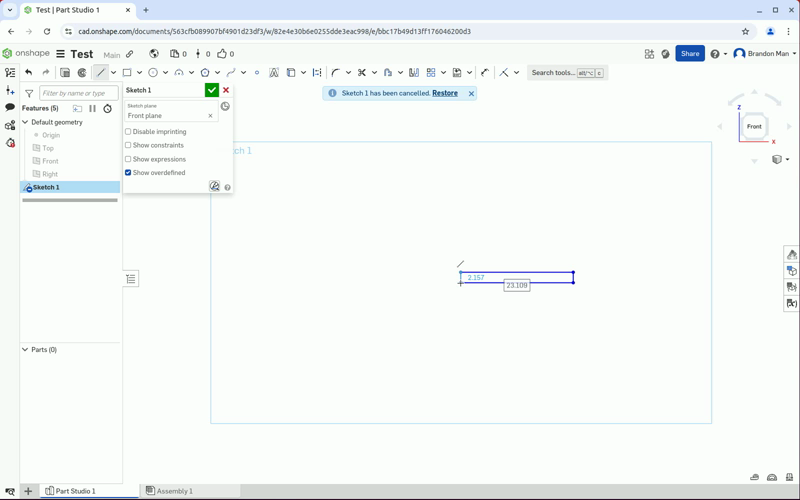
key(esc)
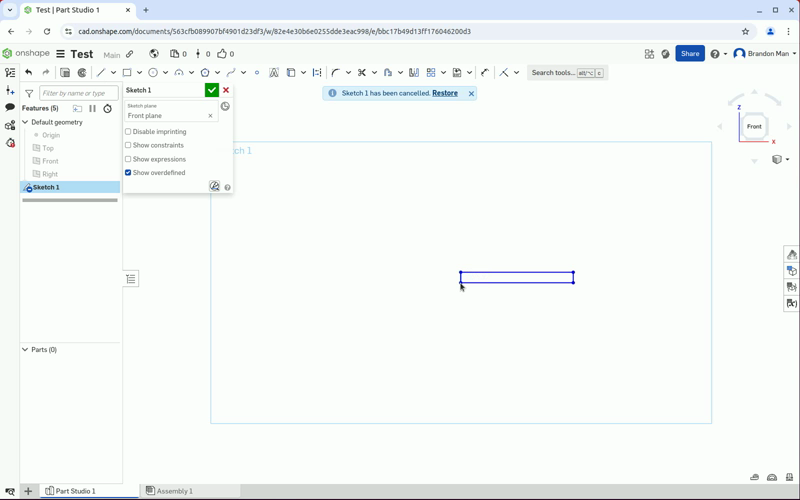
mouse_move(523, 281)
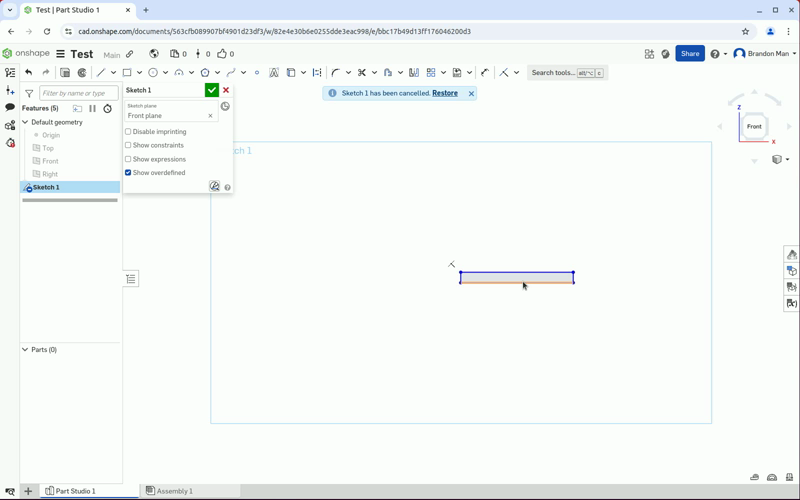
scroll(6)
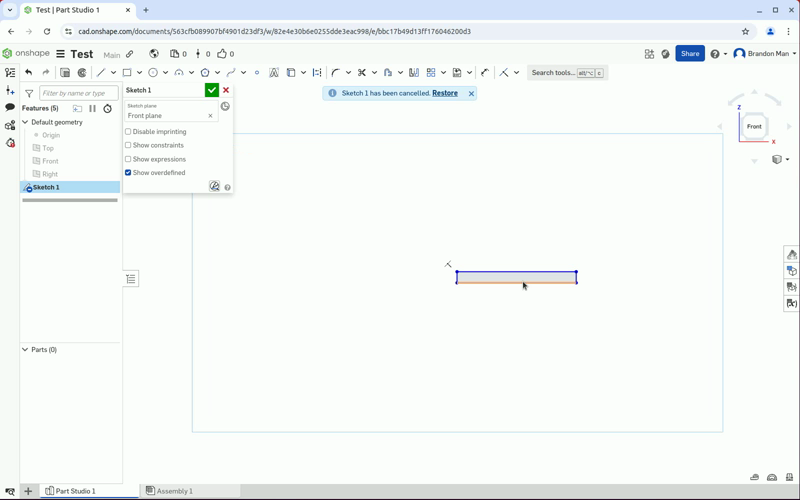
scroll(6)
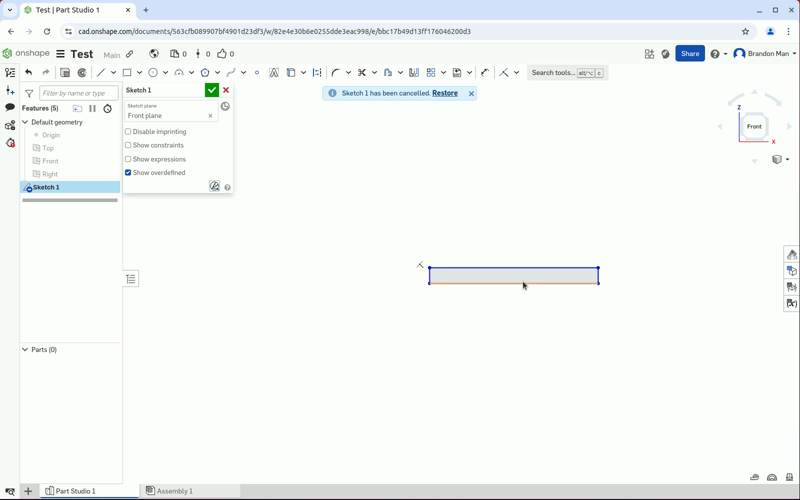
scroll(6)
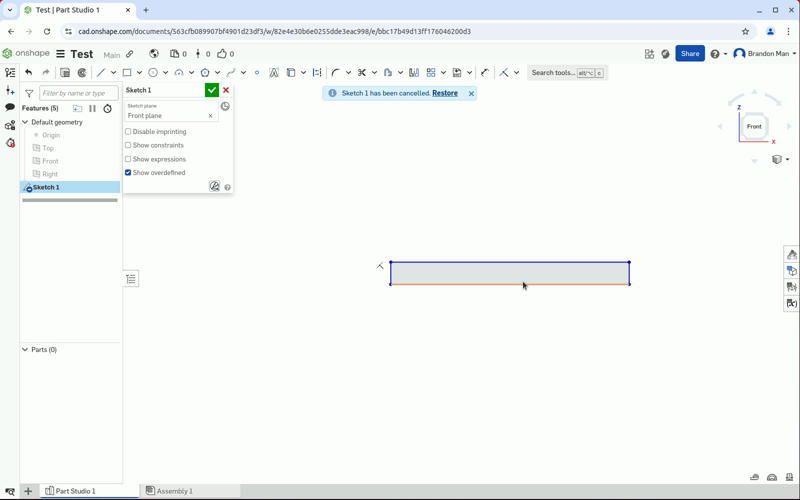
scroll(6)
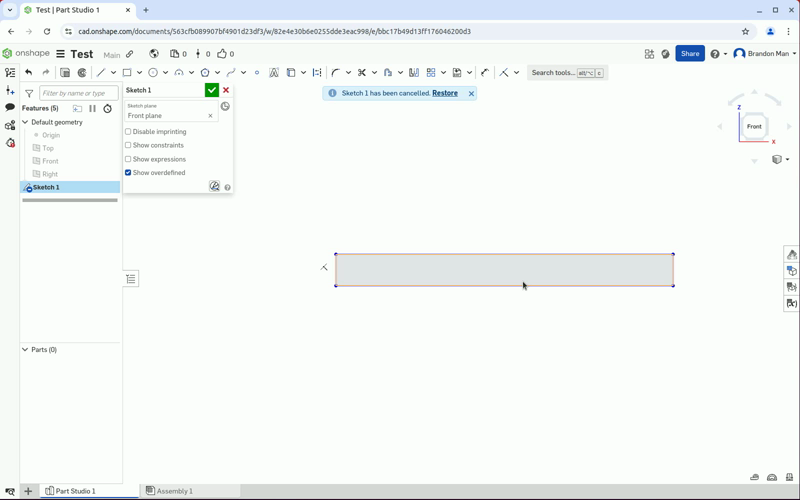
scroll(6)
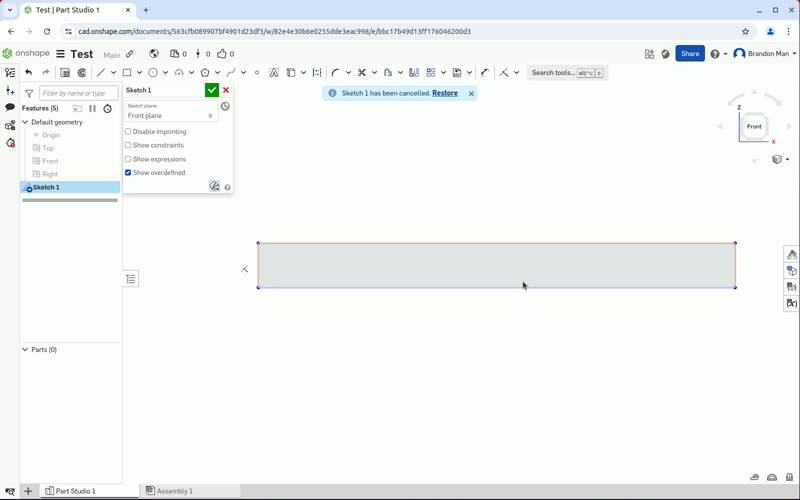
scroll(6)
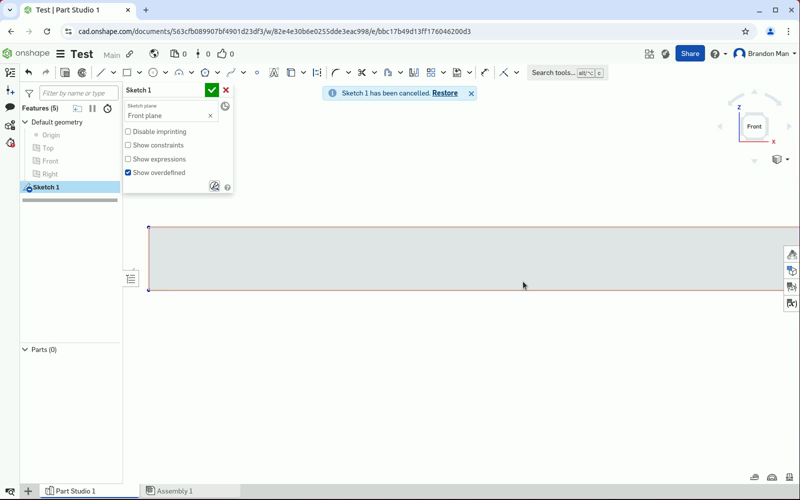
scroll(6)
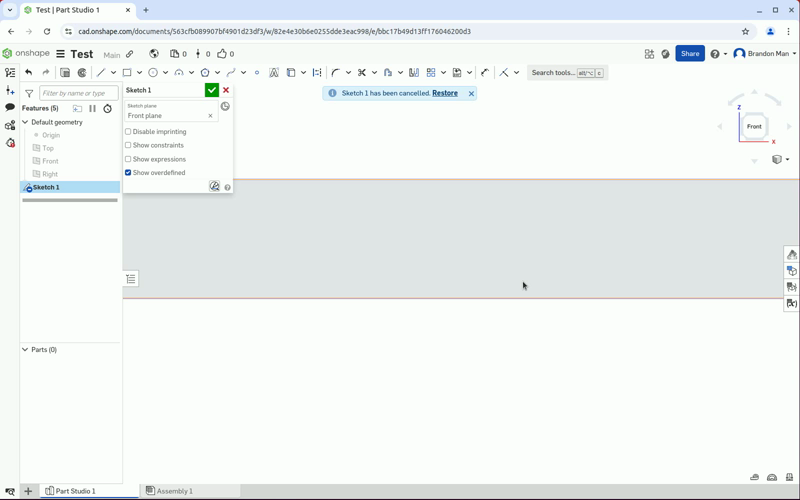
click(523, 281)
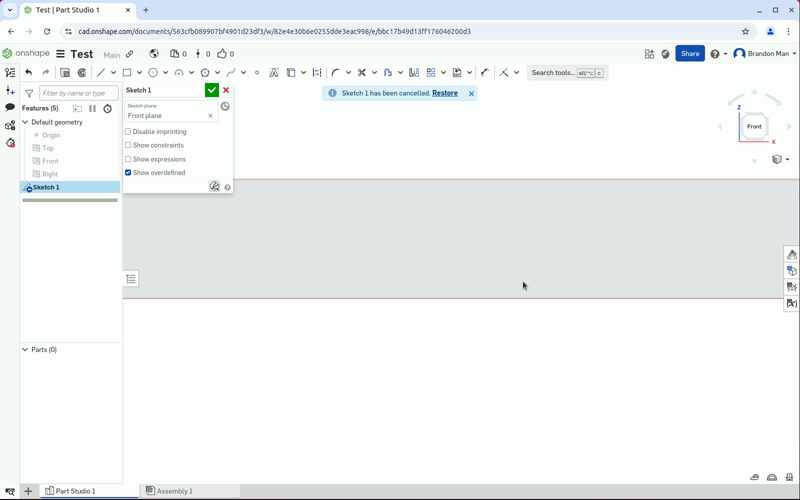
scroll(-6)
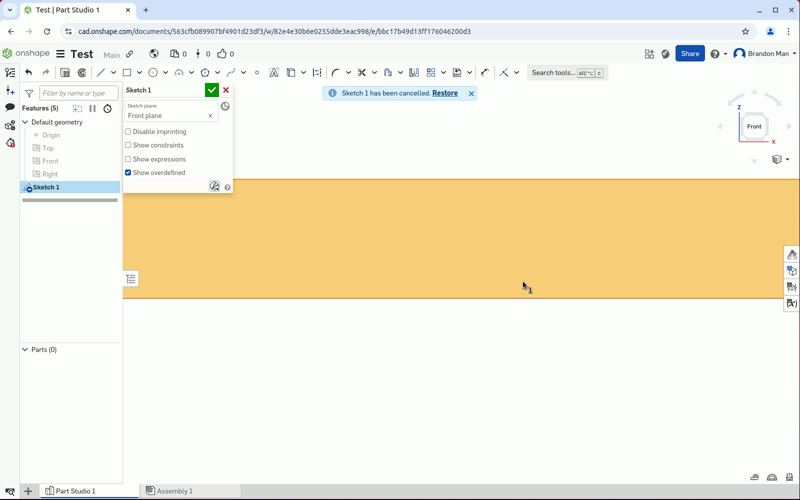
scroll(-6)
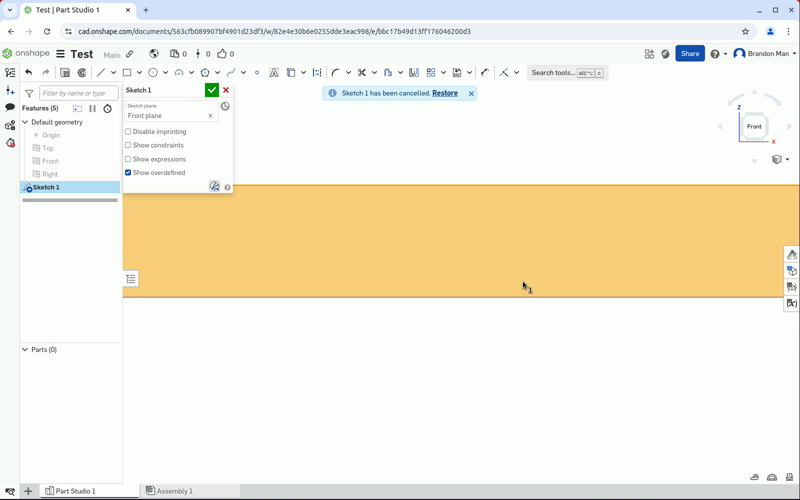
scroll(-6)
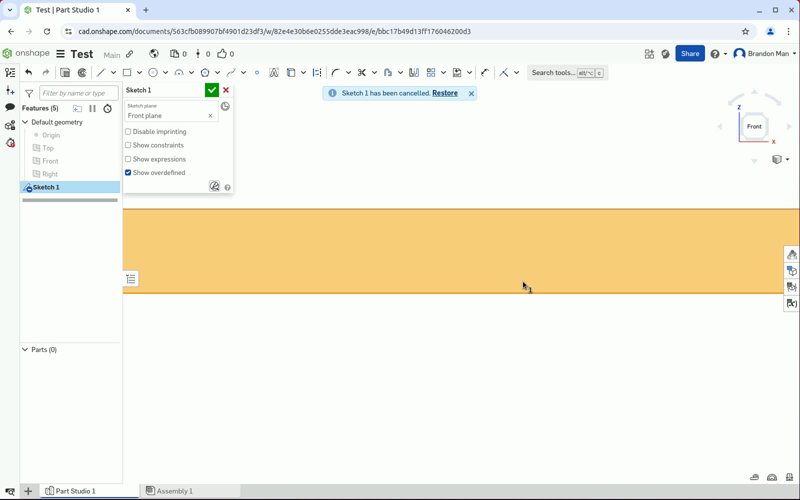
scroll(-6)
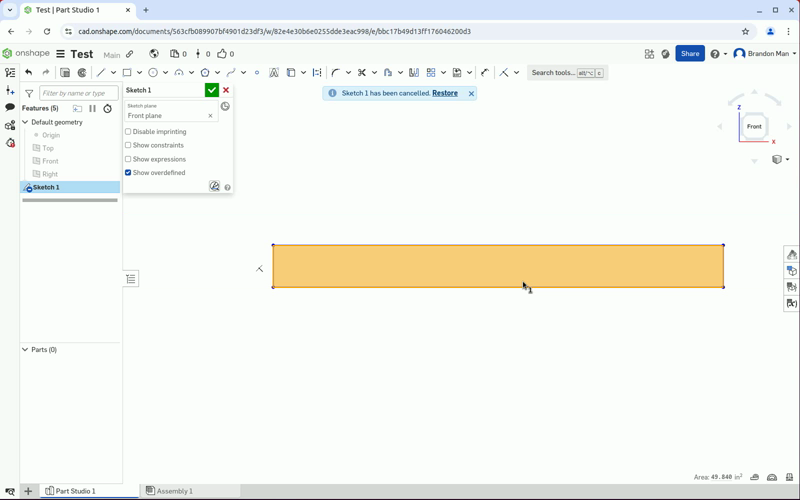
scroll(-6)
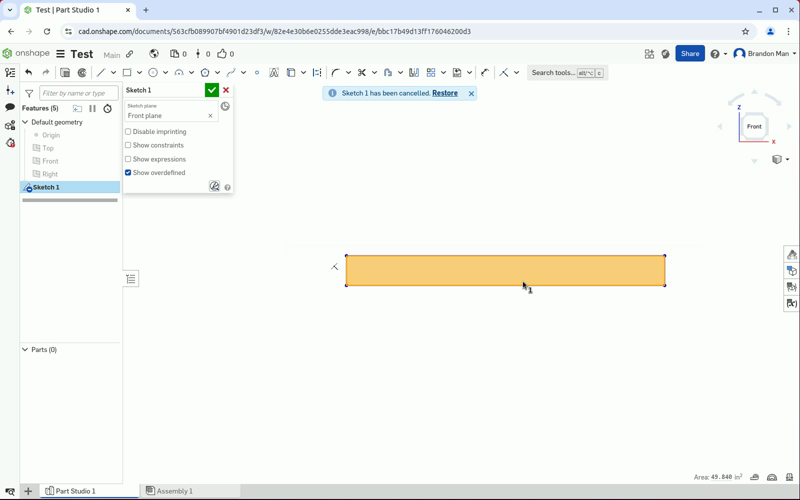
scroll(-6)
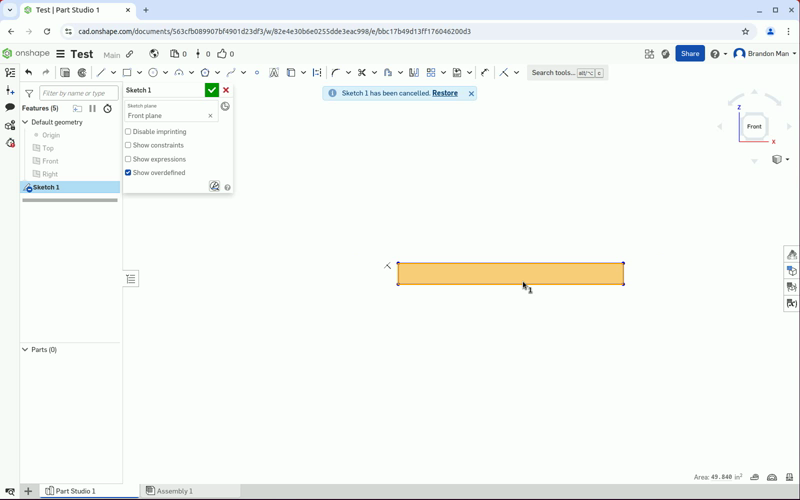
scroll(-6)
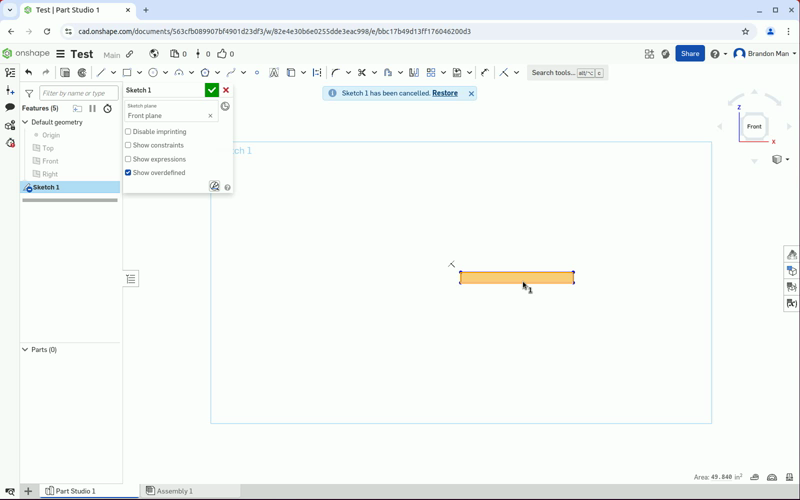
mouse_move(73, 352)
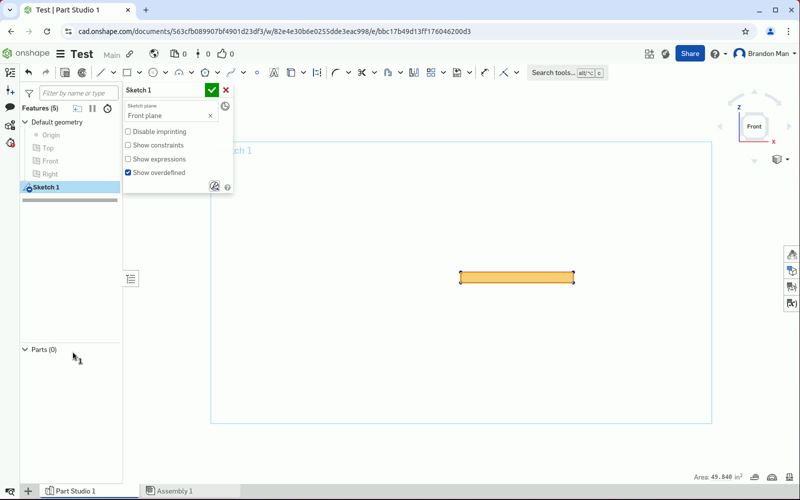
key(shift+y)
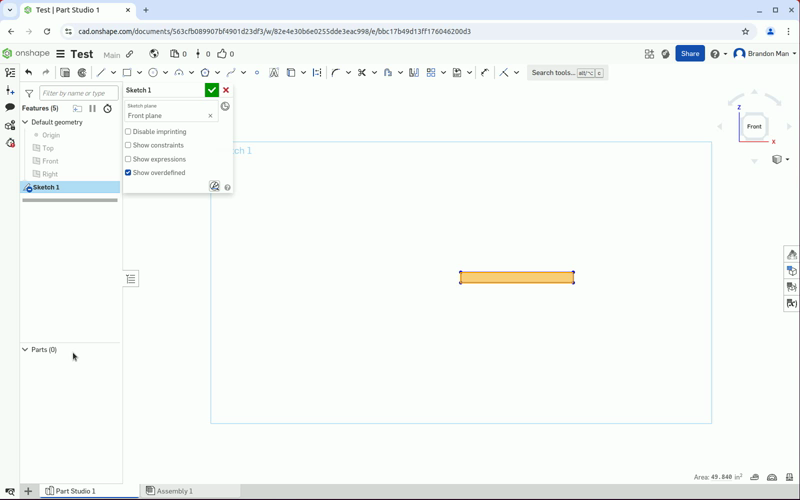
key(shift+e)
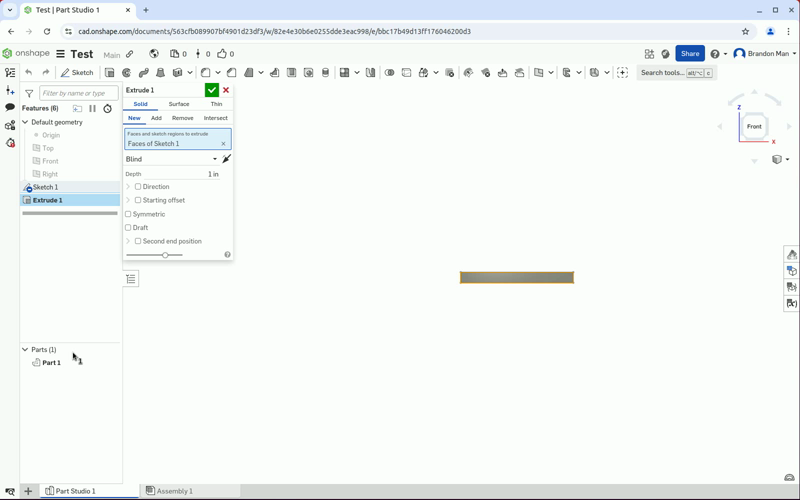
mouse_move(143, 106)
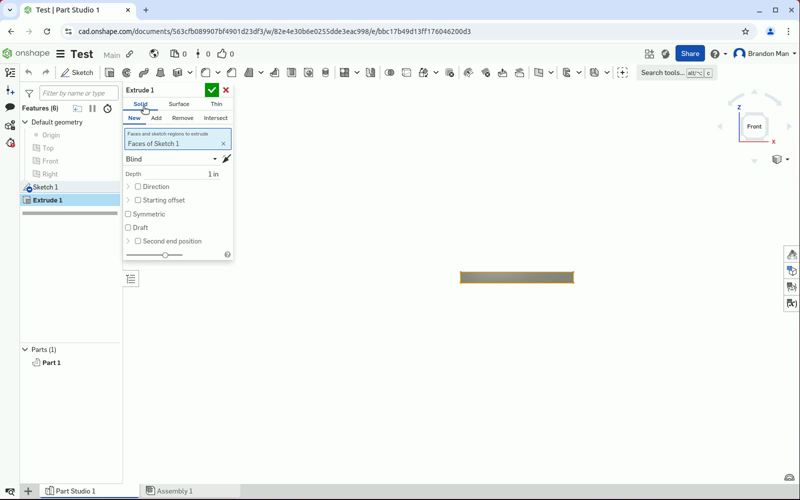
click(143, 106)
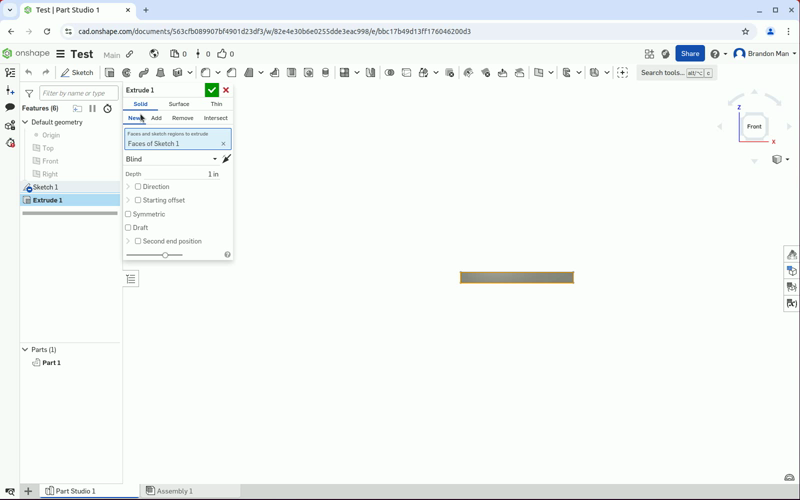
mouse_move(137, 120)
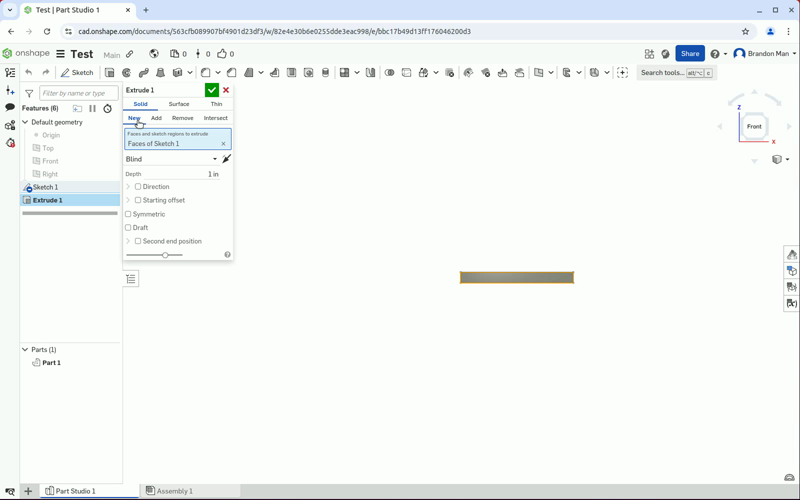
click(137, 120)
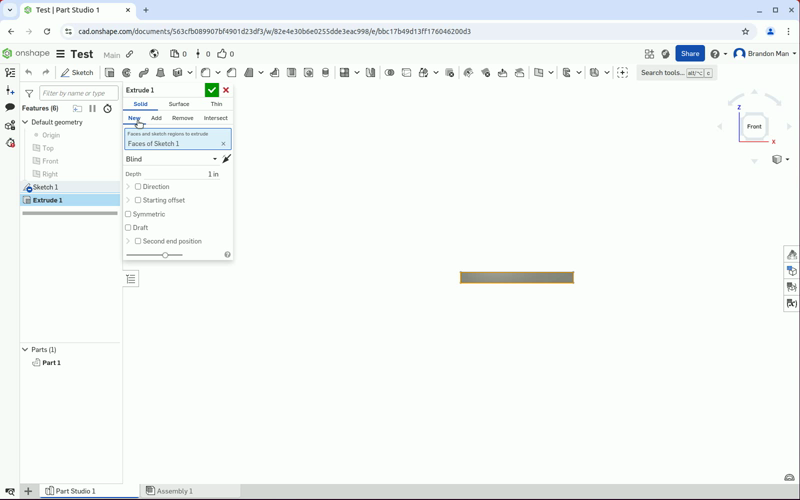
key(tab, 4)
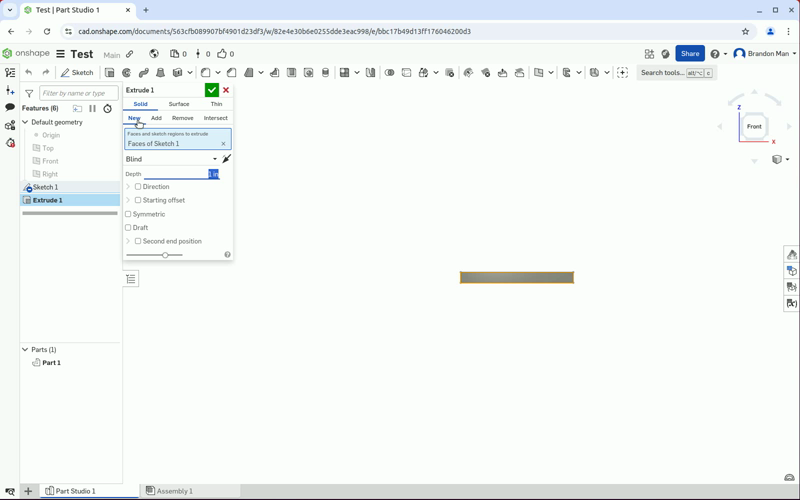
text(2.166)
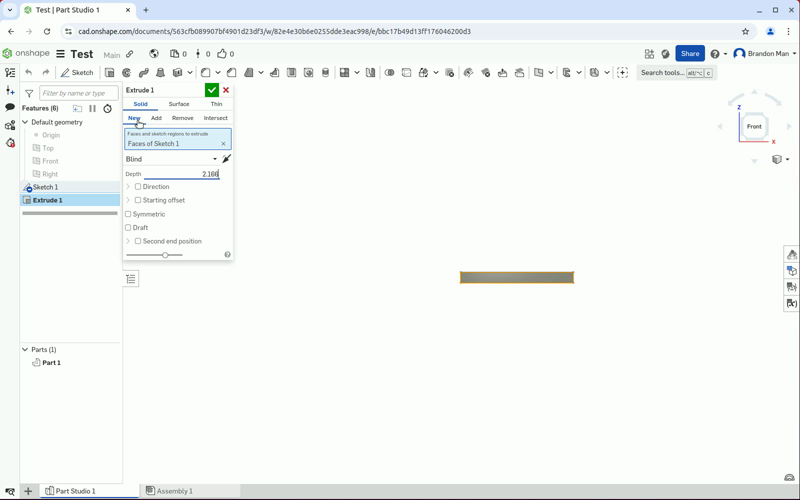
key(enter)
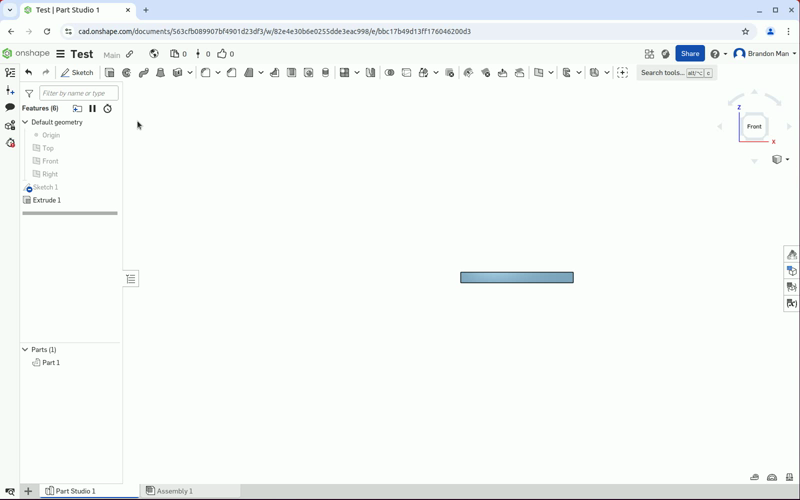
key(shift+h)
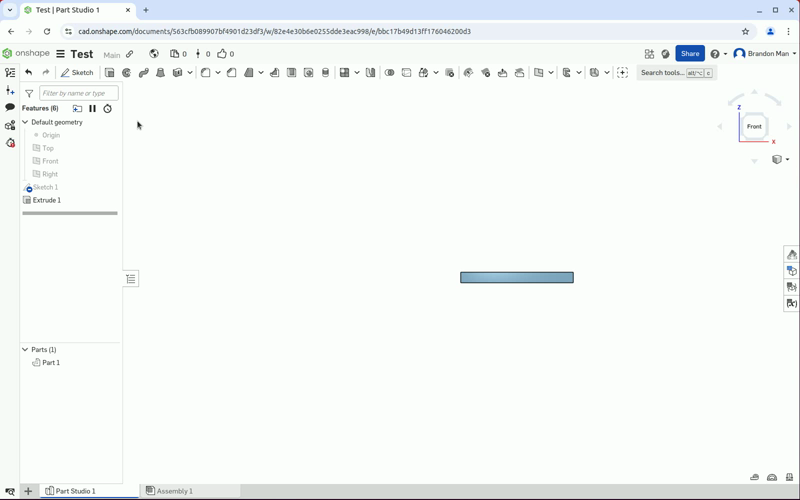
key(shift+h)
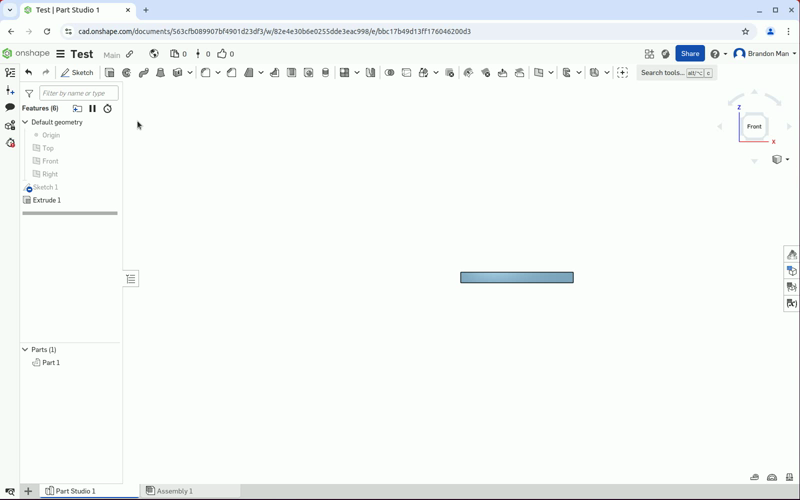
mouse_move(73, 189)
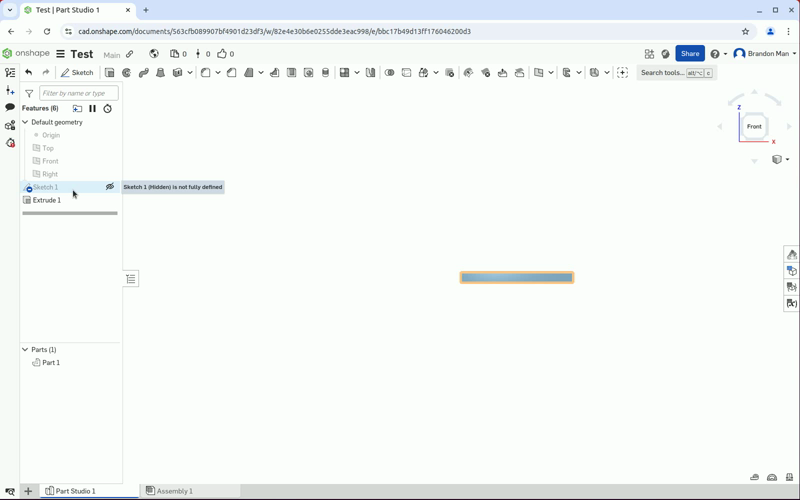
click(73, 189)
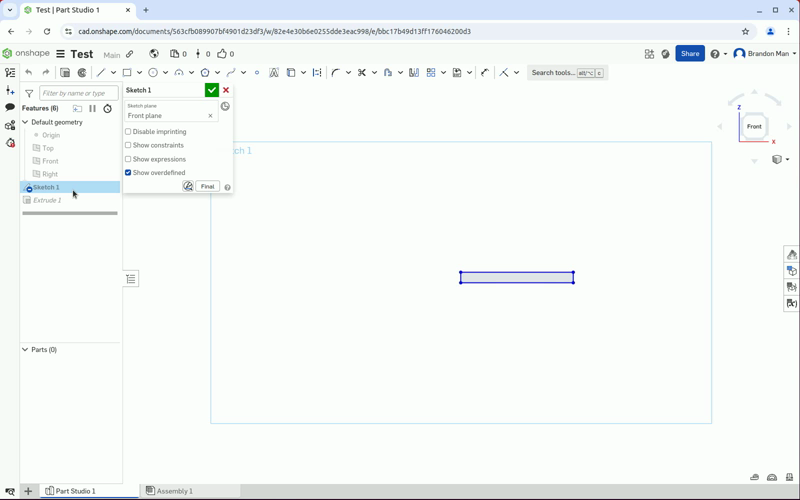
mouse_move(229, 92)
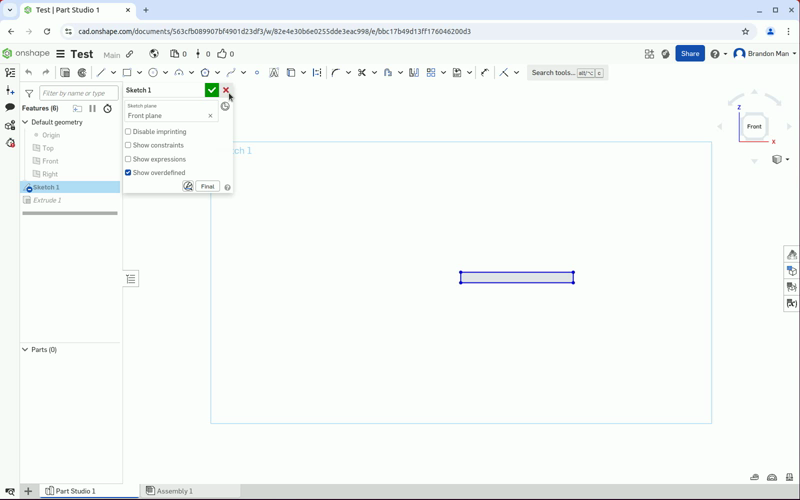
click(229, 92)
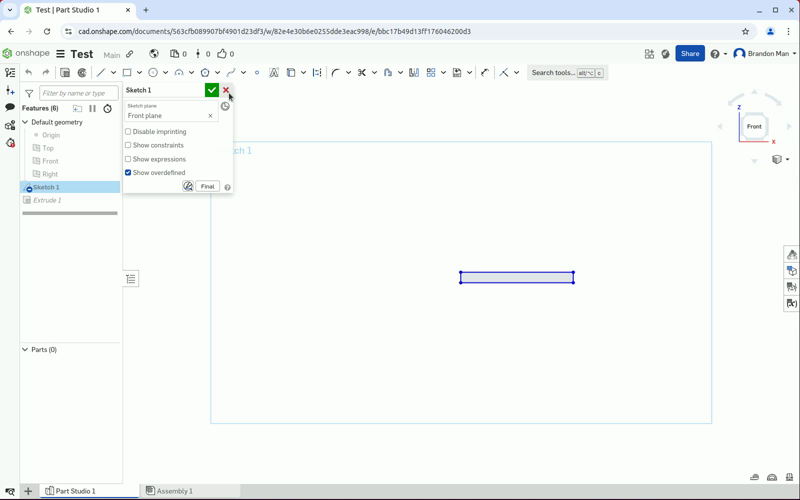
key(shift+s)
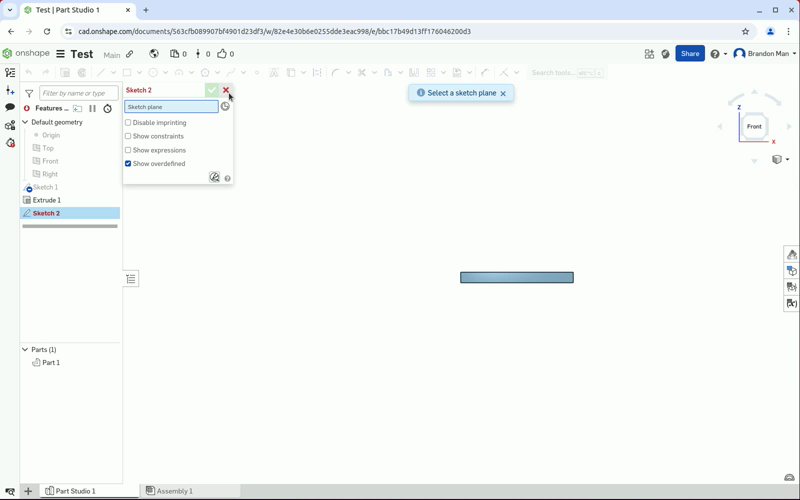
mouse_move(73, 163)
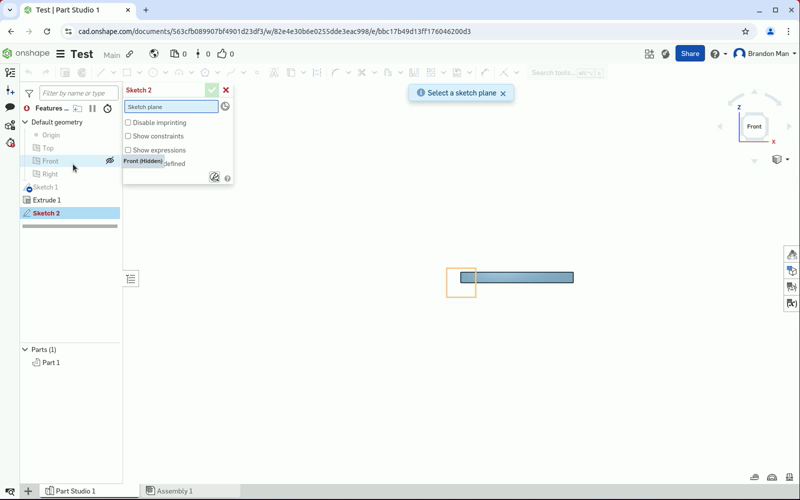
click(73, 163)
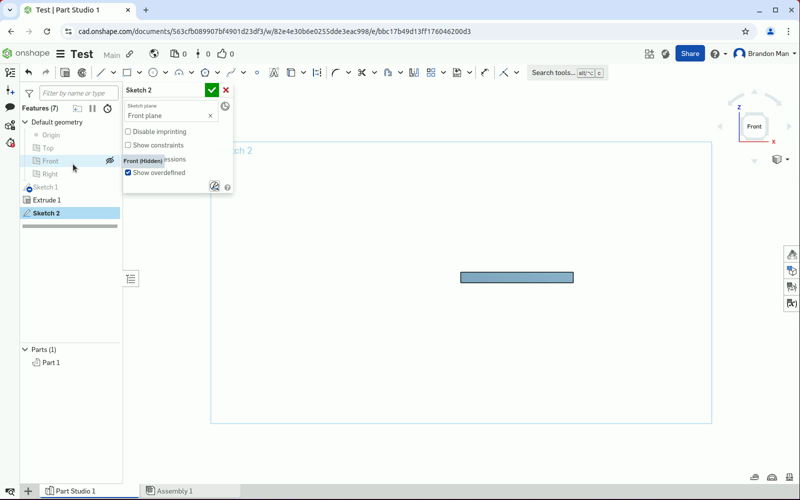
mouse_move(73, 352)
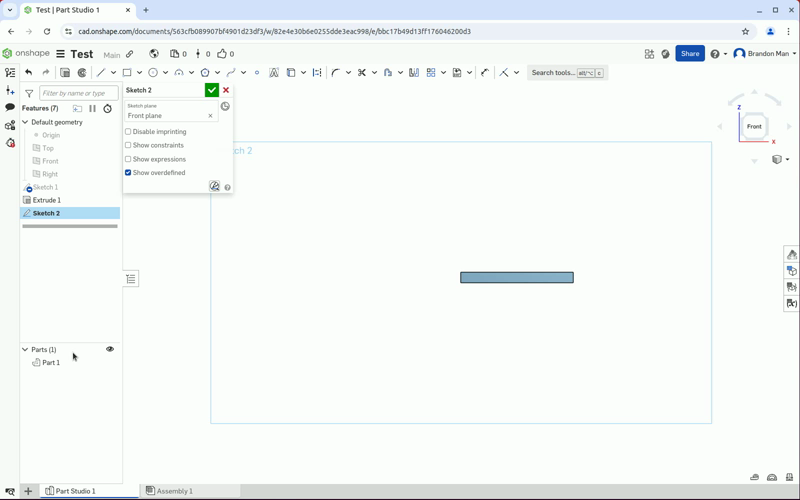
key(y)
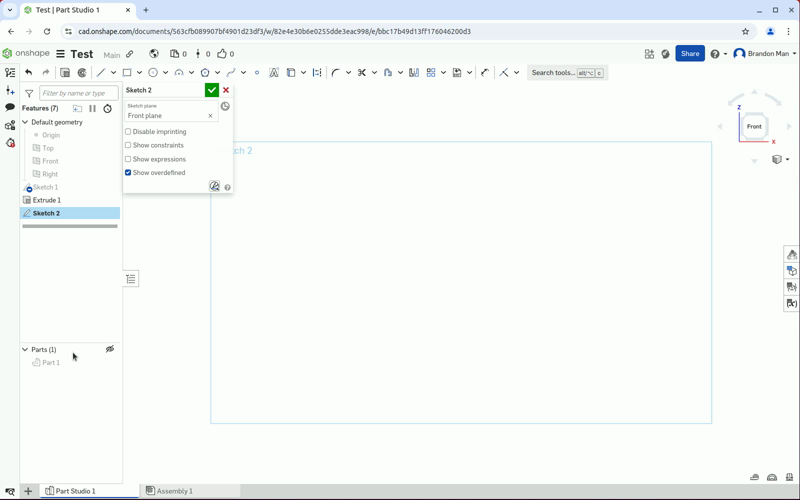
key(a)
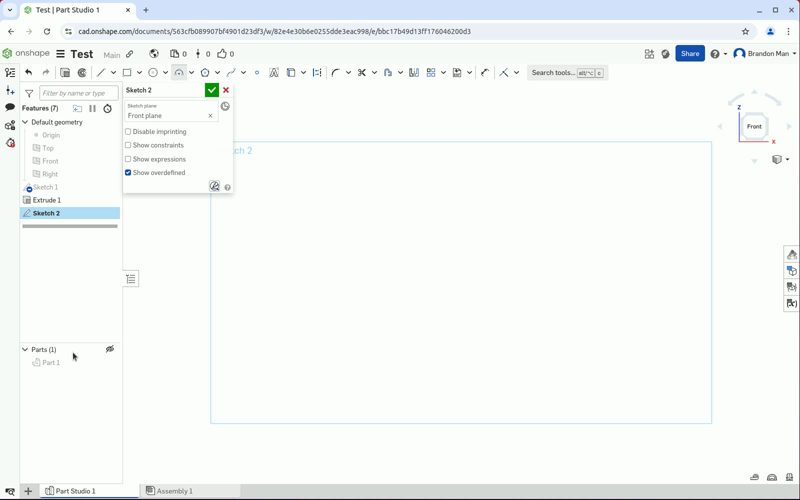
key_down(shift)
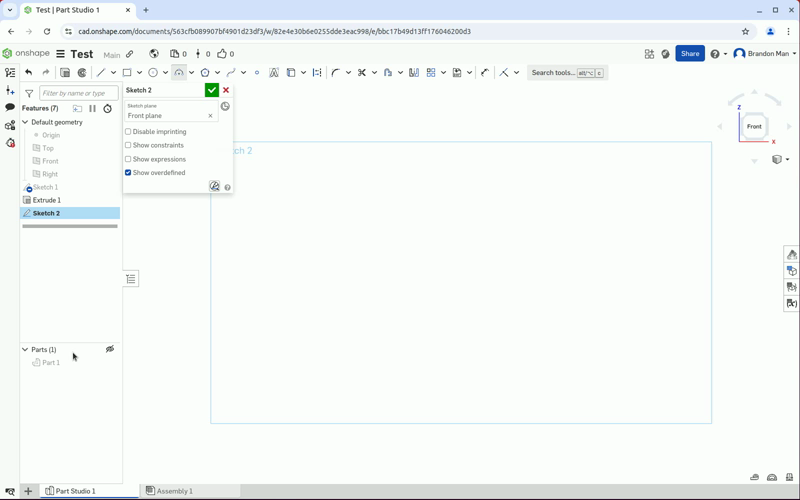
mouse_move(413, 265)
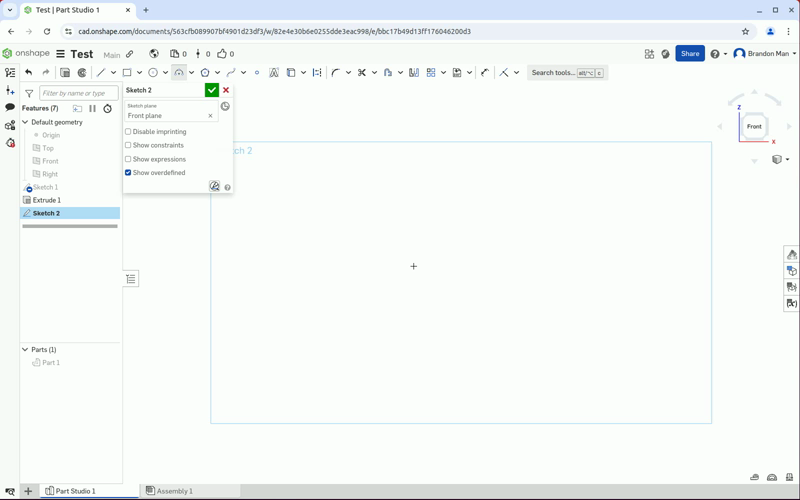
click(413, 265)
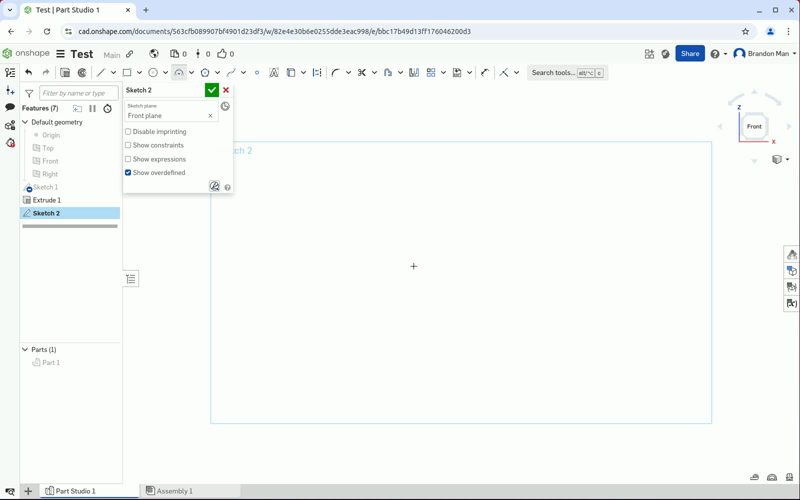
key_up(shift)
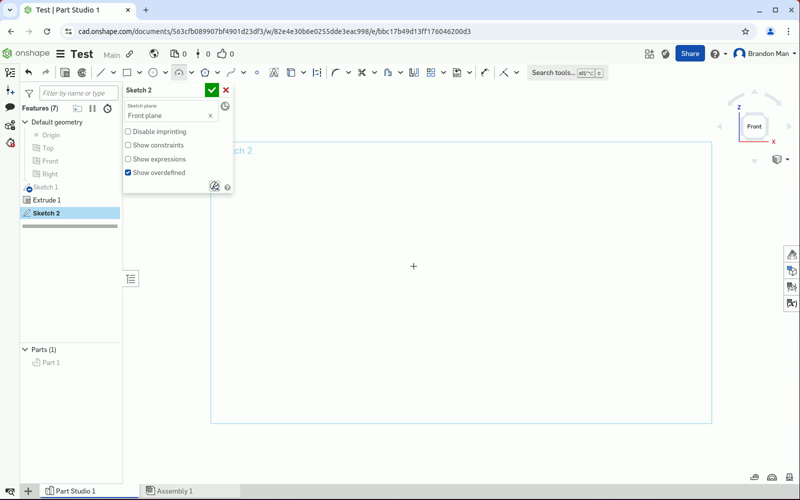
key_down(shift)
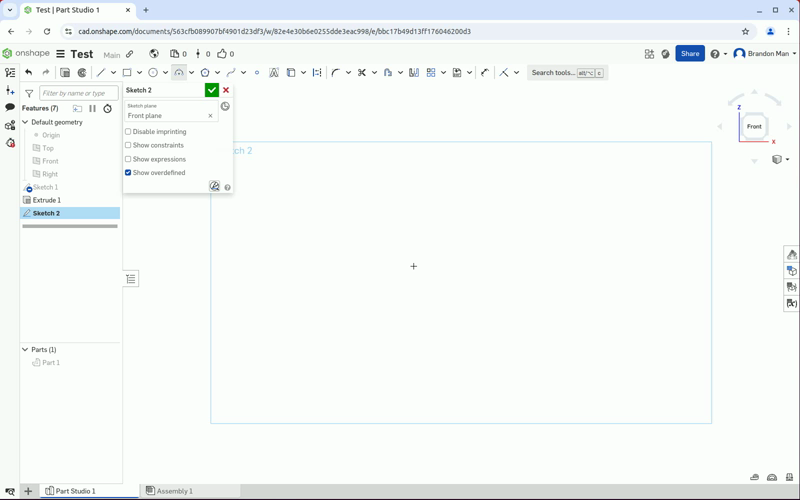
mouse_move(420, 265)
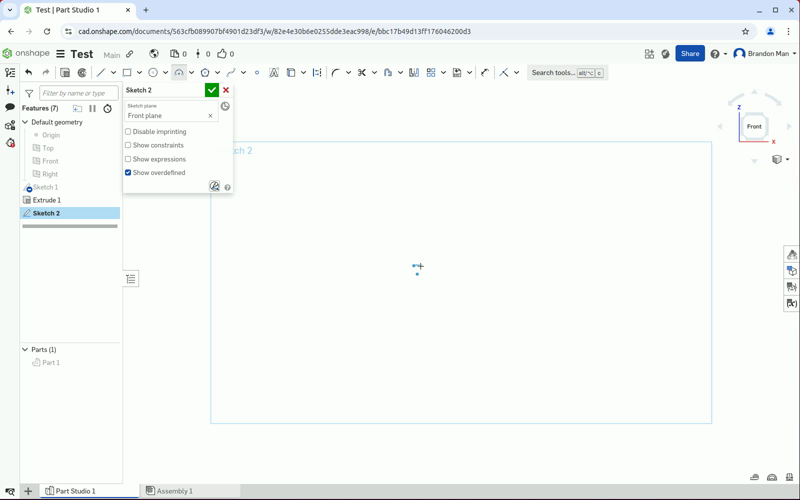
scroll(6)
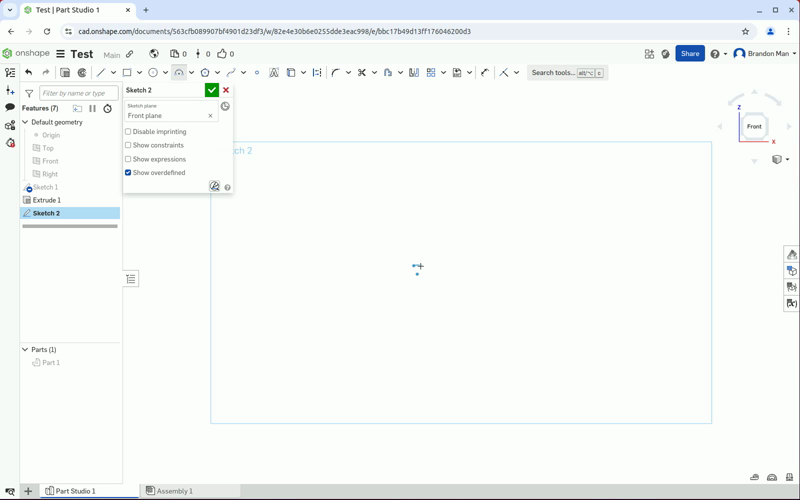
scroll(6)
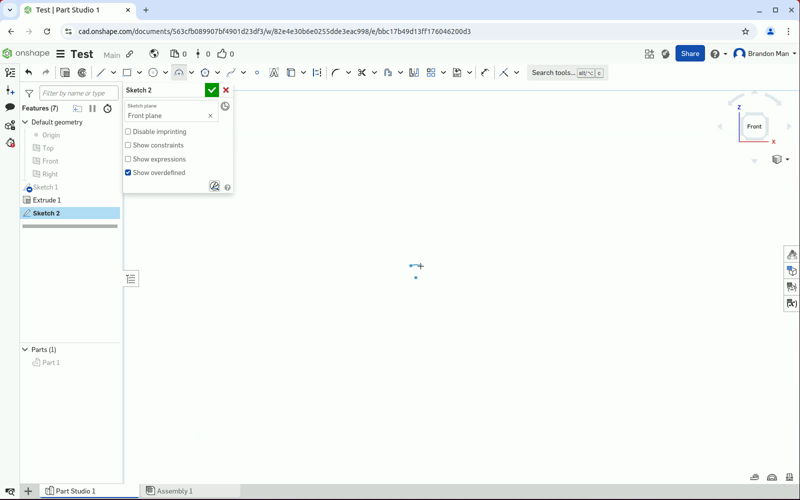
scroll(6)
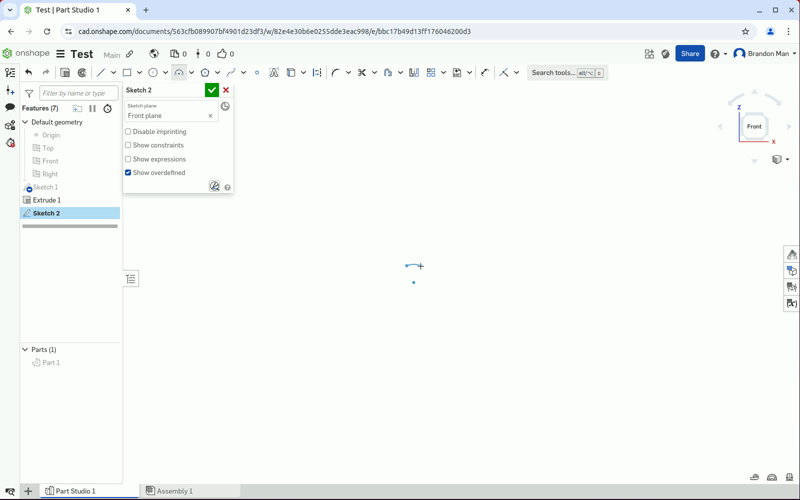
scroll(6)
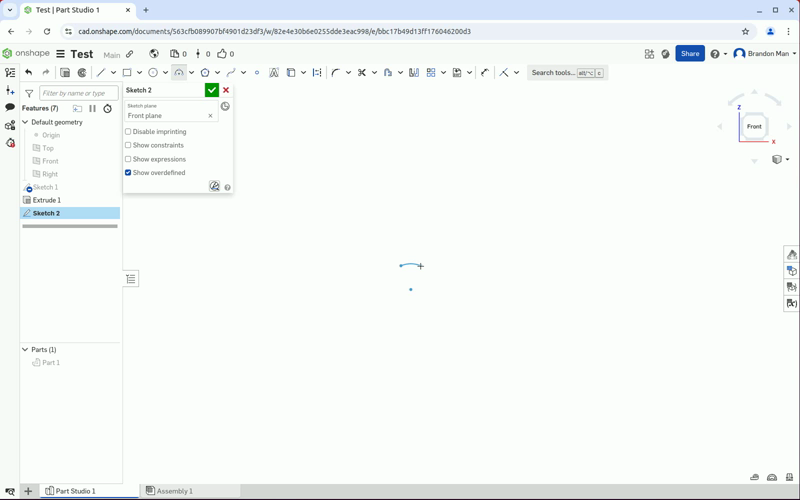
scroll(6)
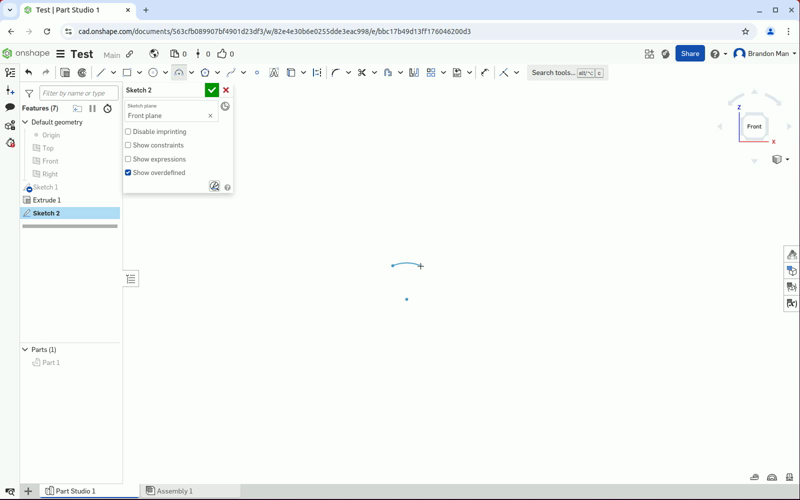
scroll(6)
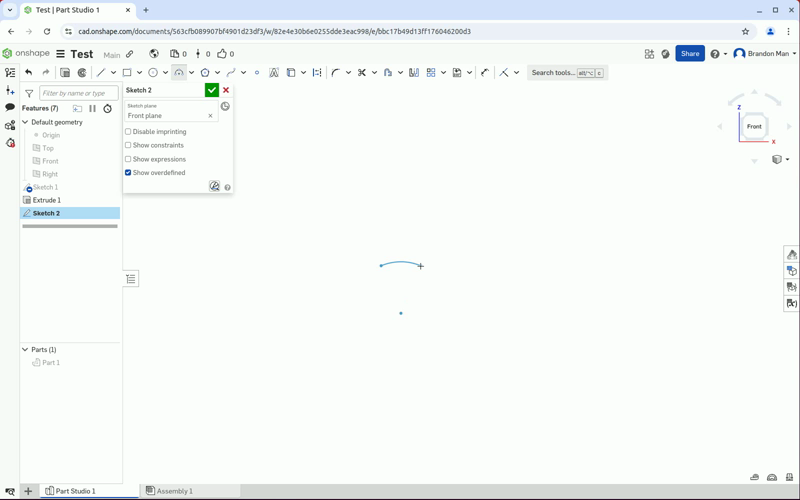
scroll(6)
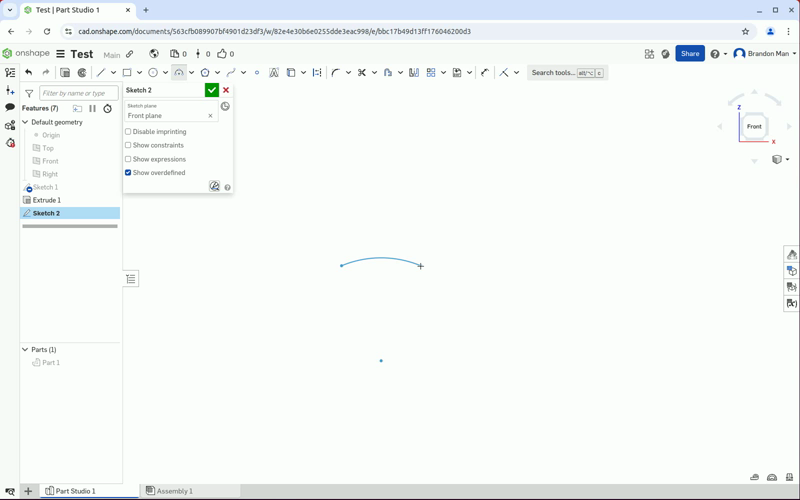
click(420, 265)
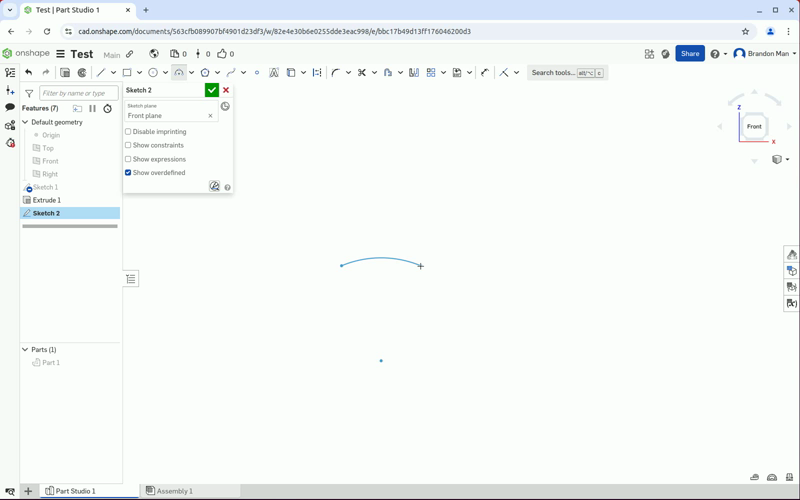
scroll(-6)
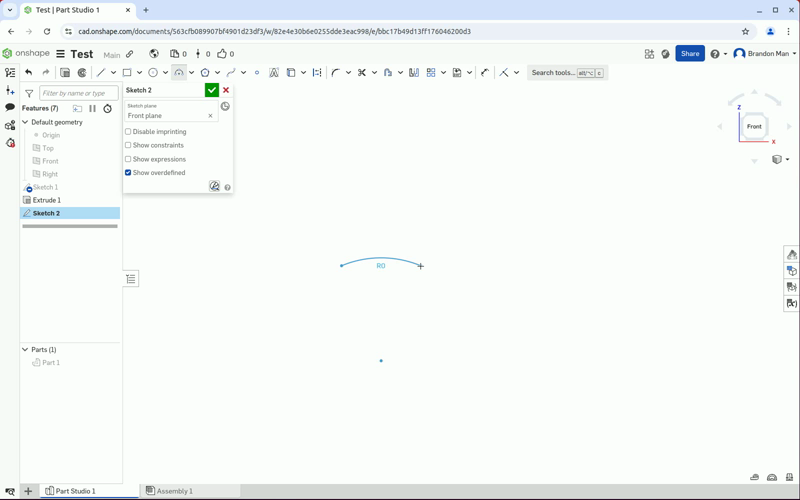
scroll(-6)
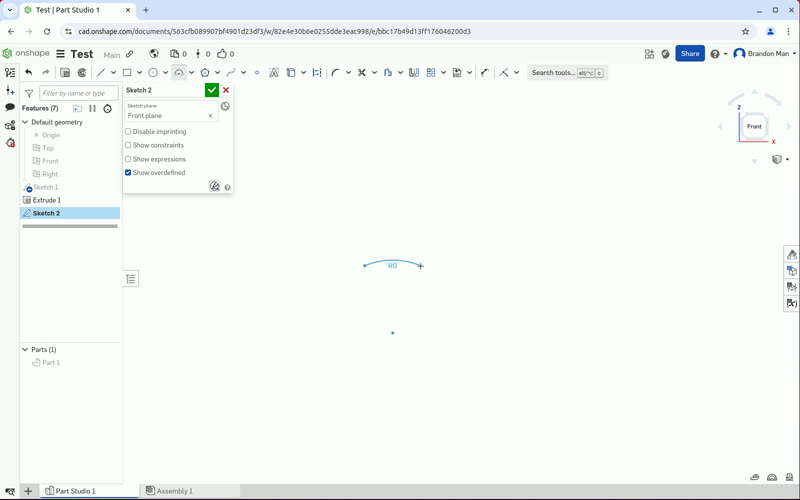
scroll(-6)
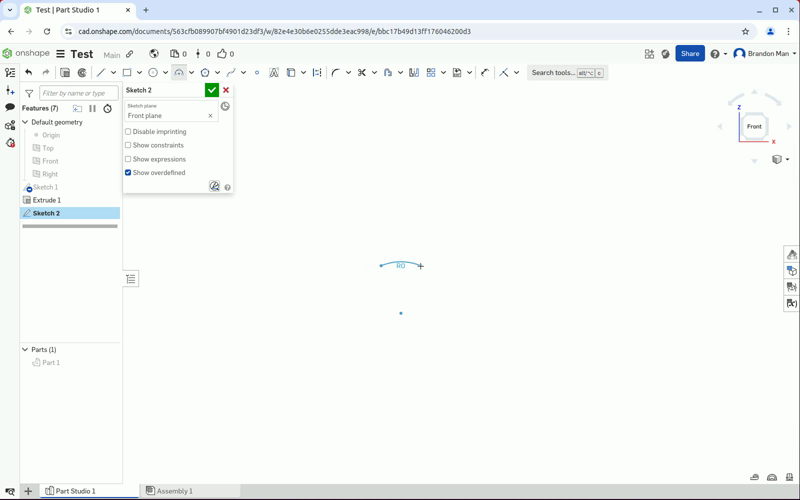
scroll(-6)
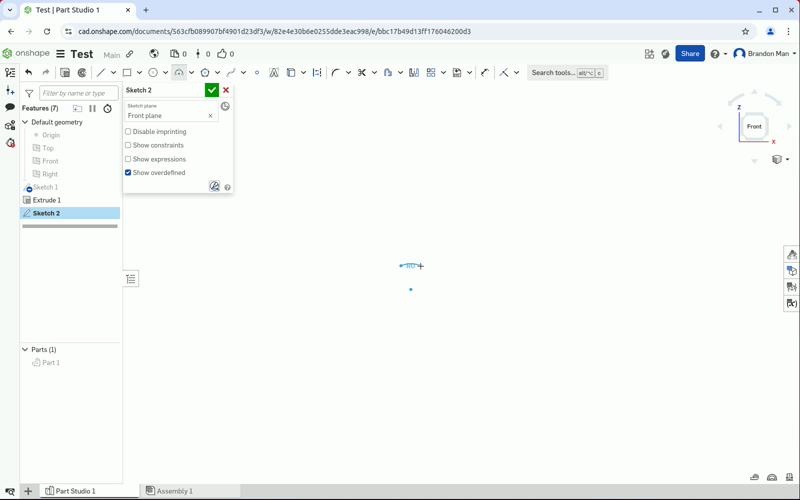
scroll(-6)
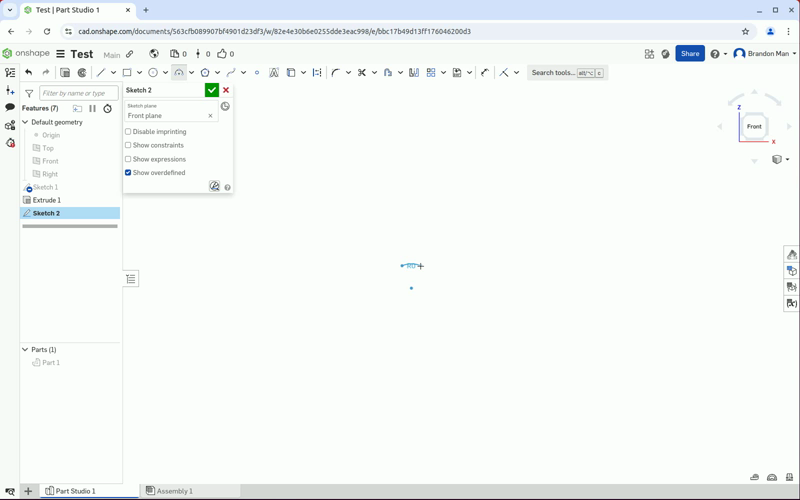
scroll(-6)
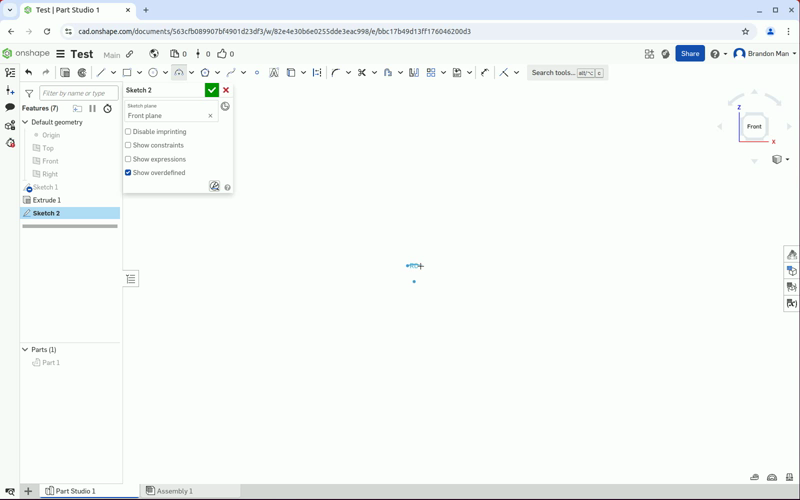
scroll(-6)
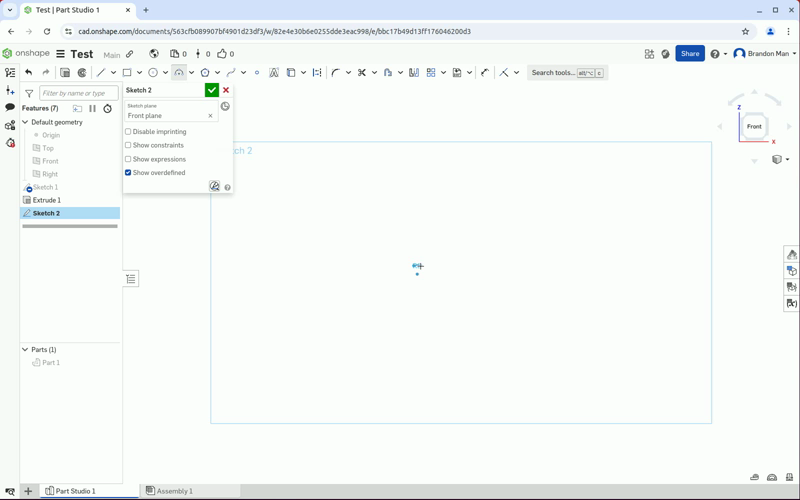
mouse_move(417, 266)
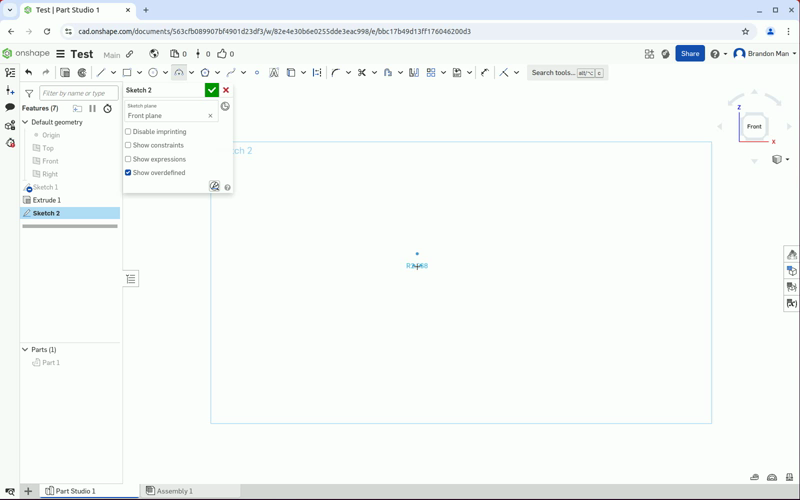
scroll(6)
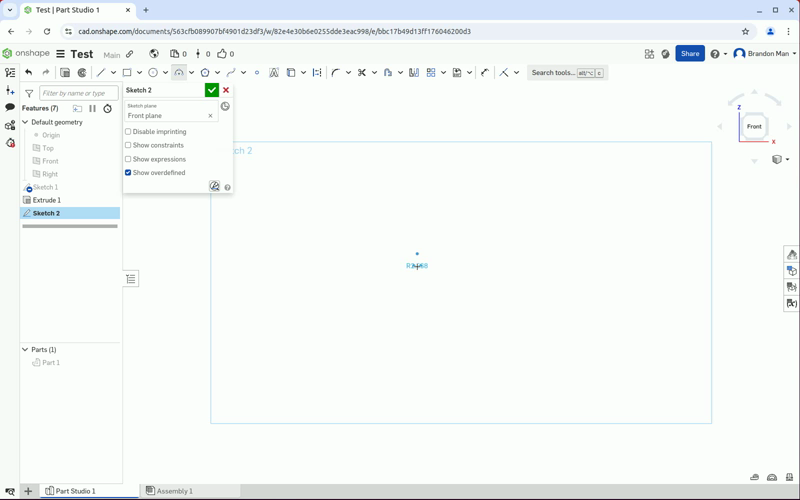
scroll(6)
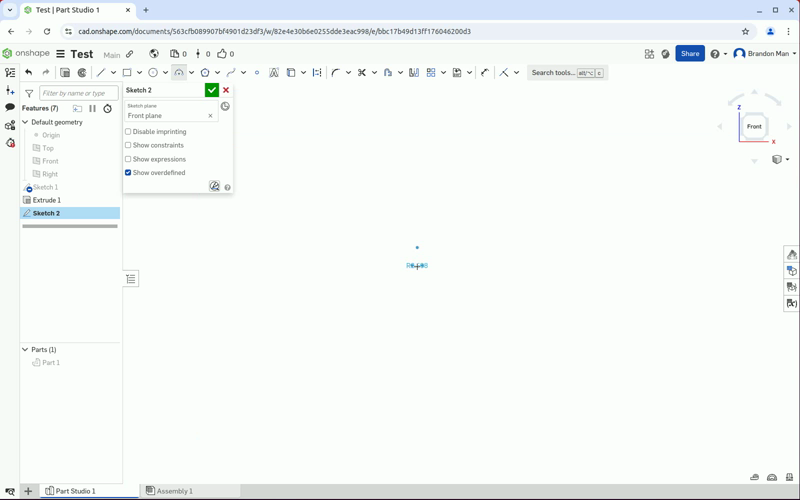
scroll(6)
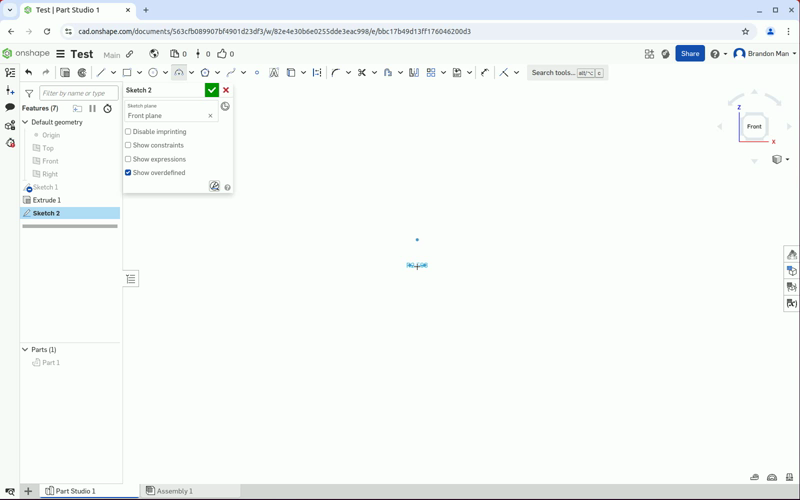
scroll(6)
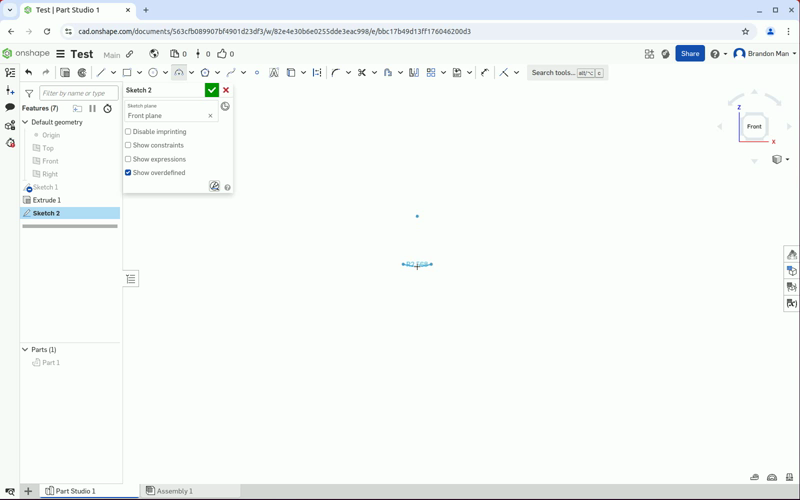
scroll(6)
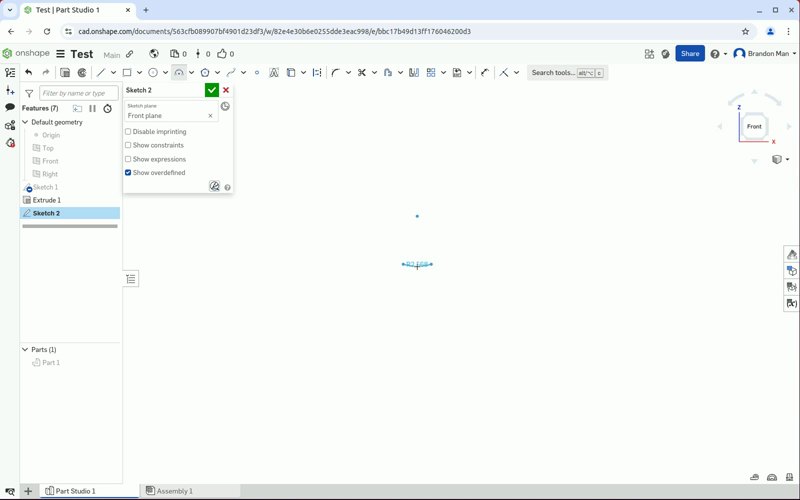
scroll(6)
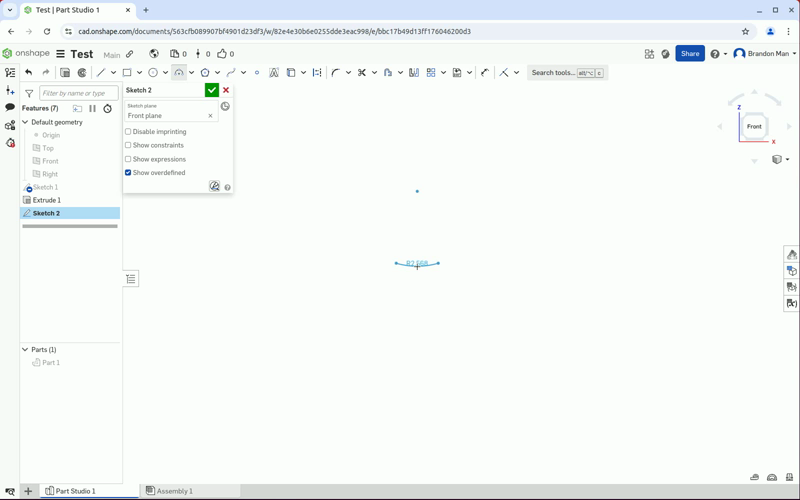
scroll(6)
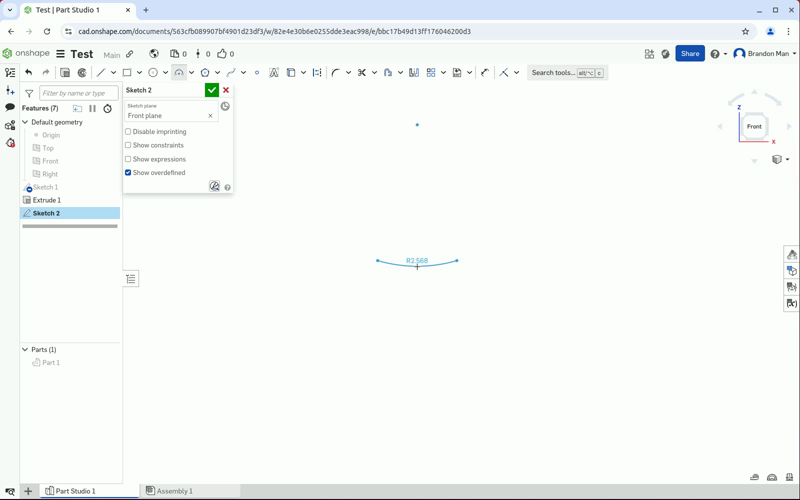
click(417, 266)
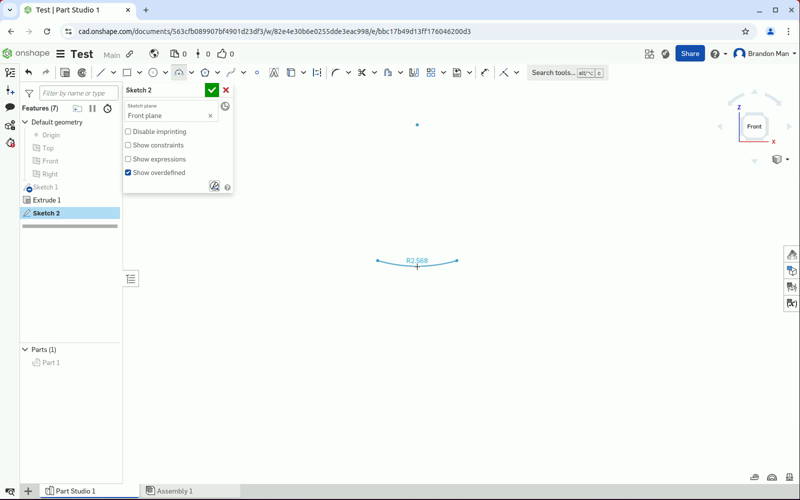
scroll(-6)
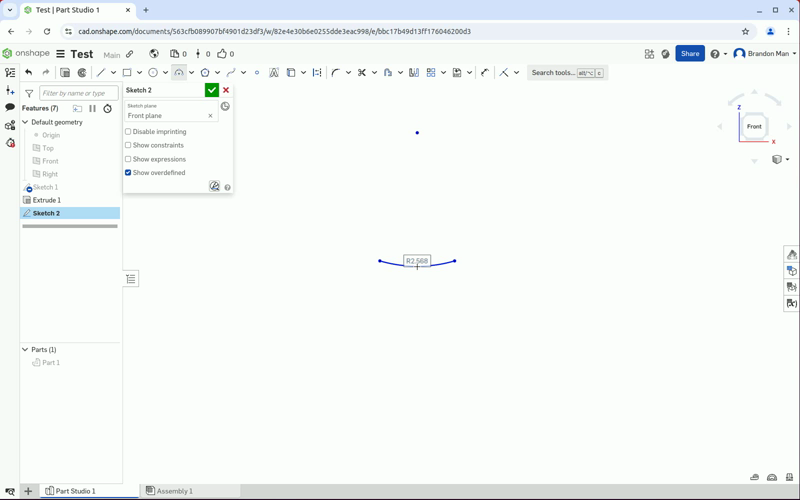
scroll(-6)
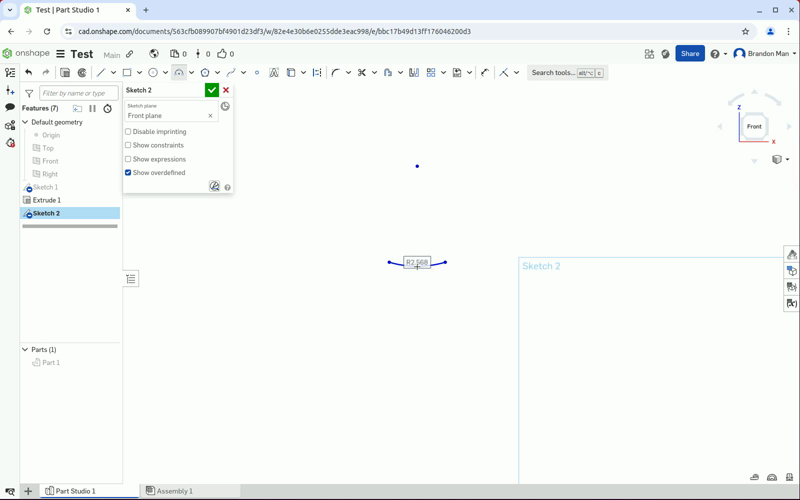
scroll(-6)
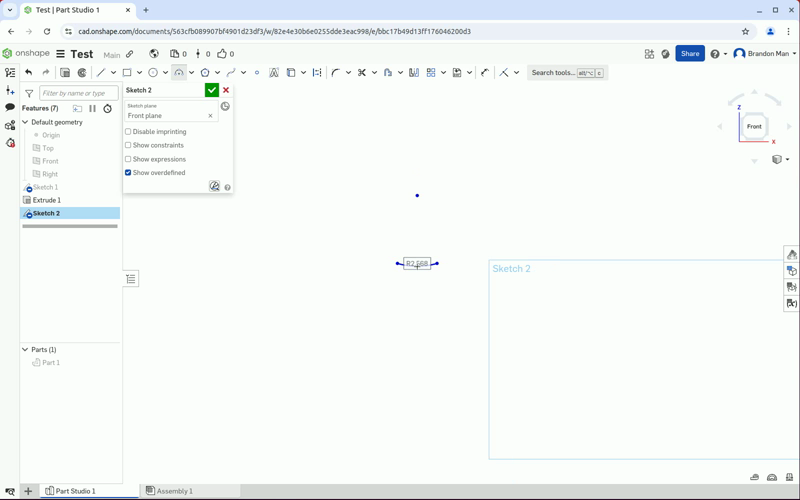
scroll(-6)
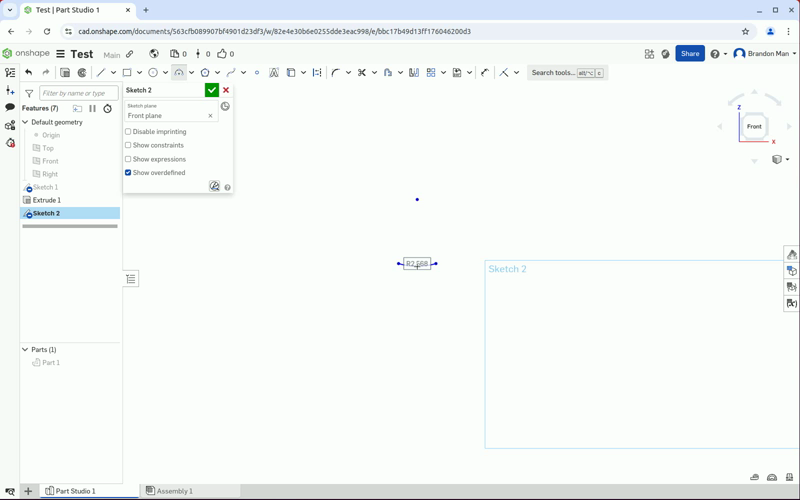
scroll(-6)
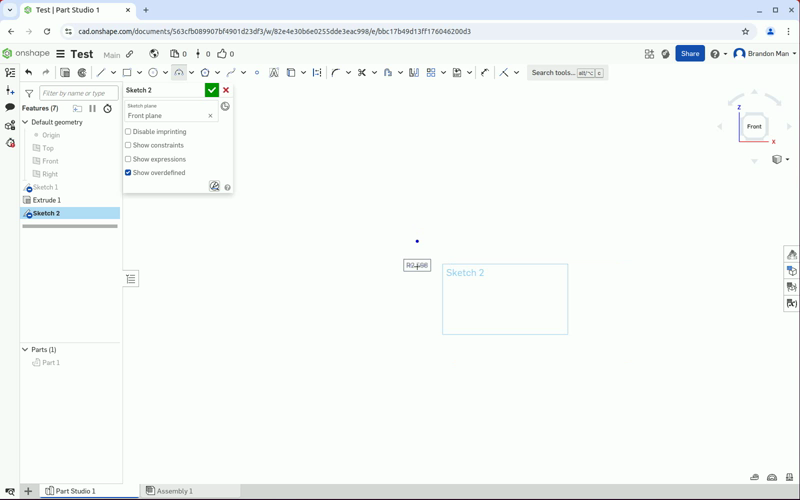
scroll(-6)
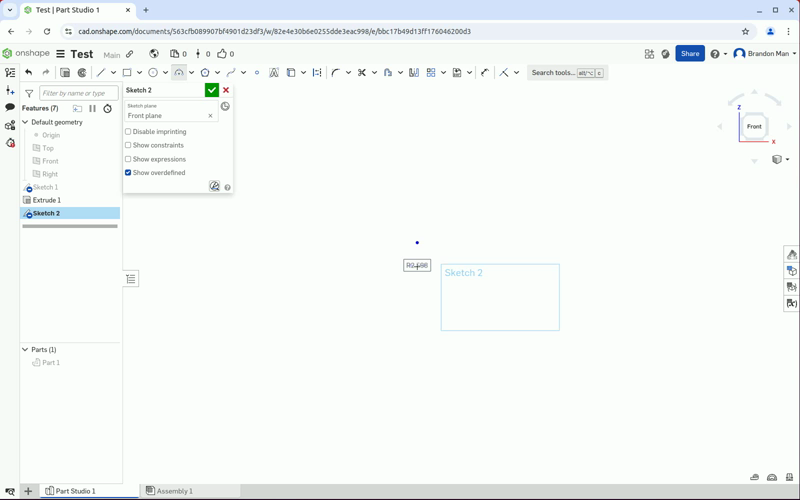
scroll(-6)
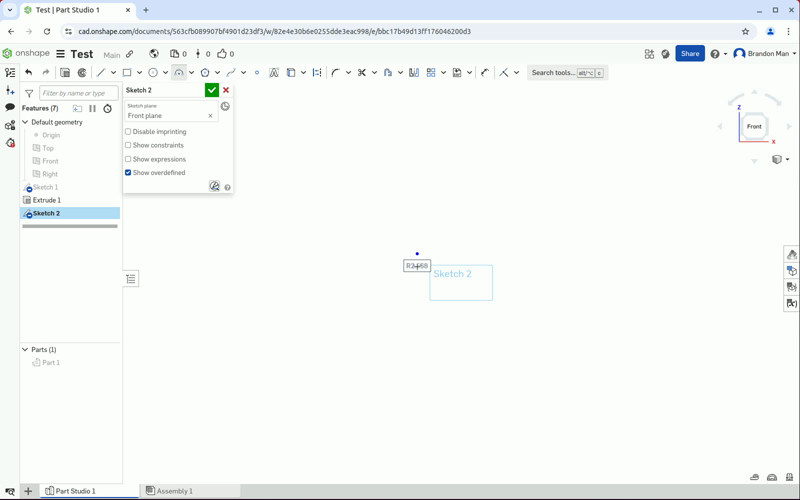
key_up(shift)
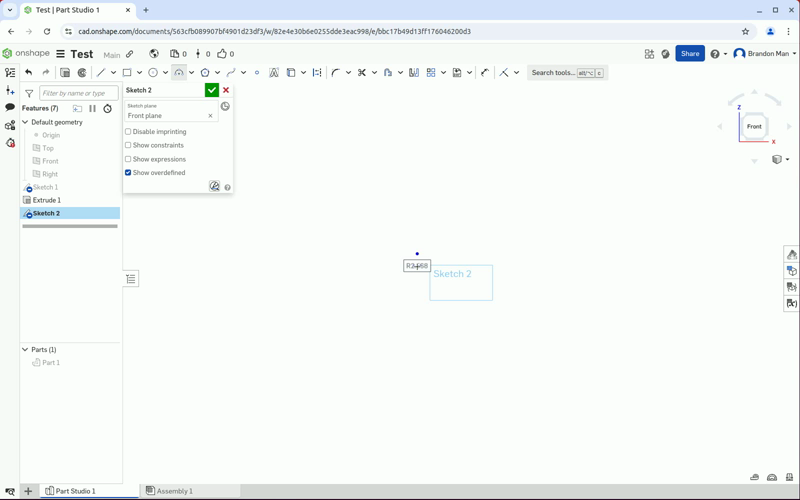
mouse_move(420, 265)
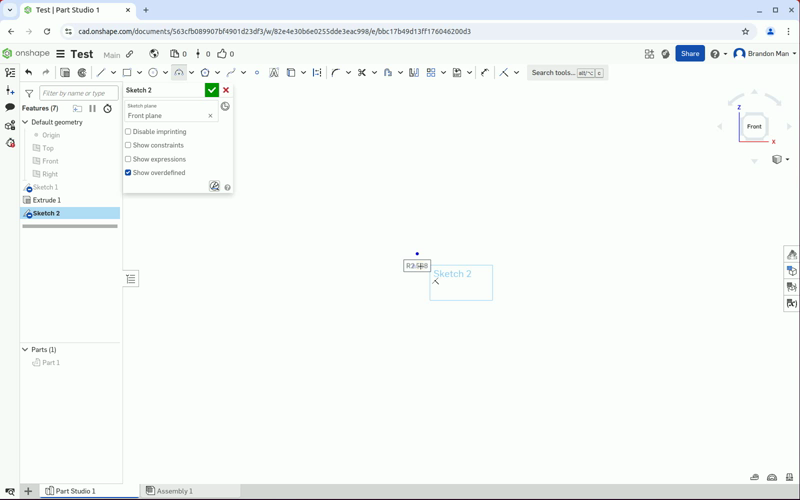
scroll(6)
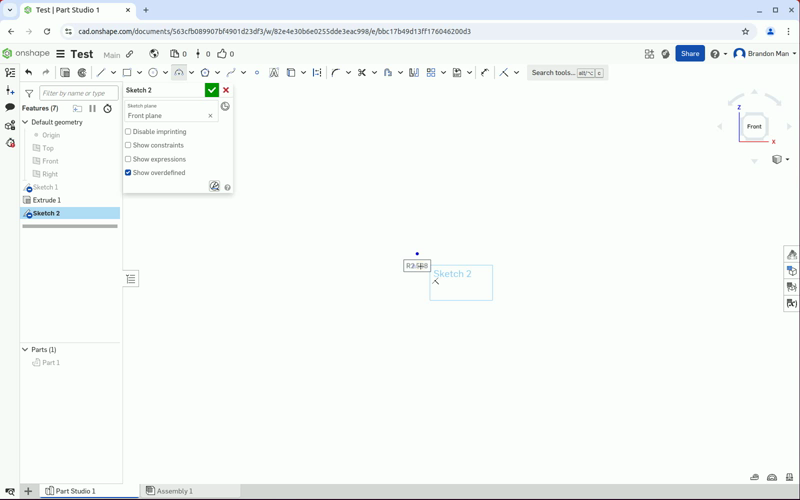
scroll(6)
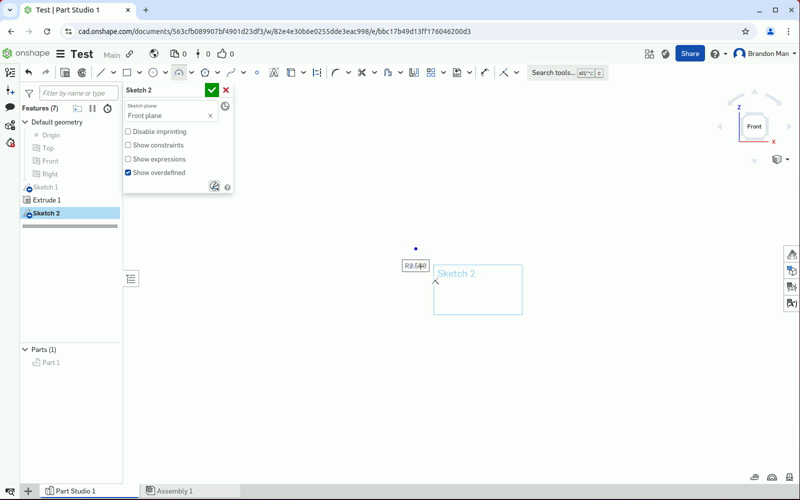
scroll(6)
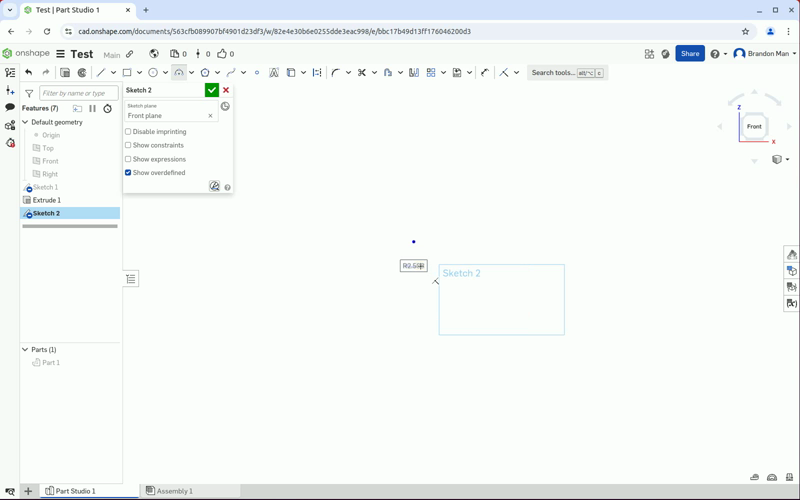
scroll(6)
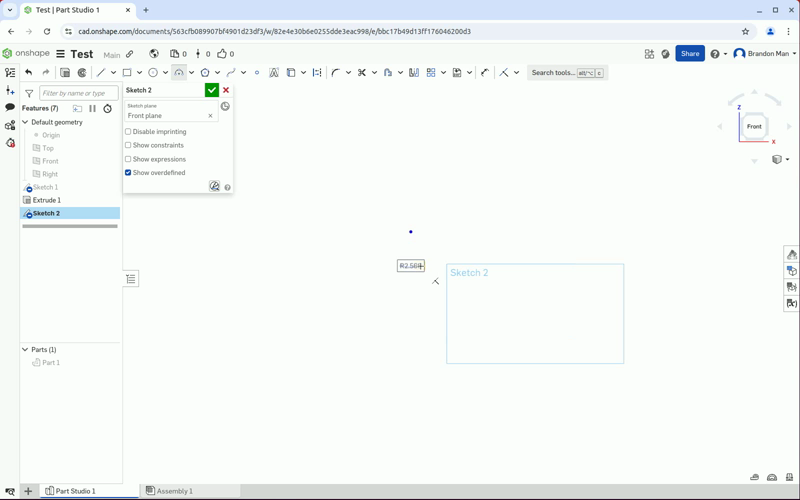
scroll(6)
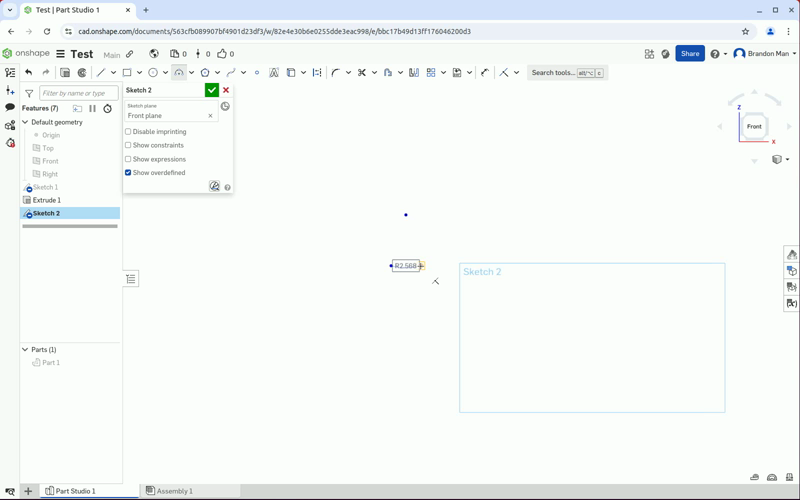
scroll(6)
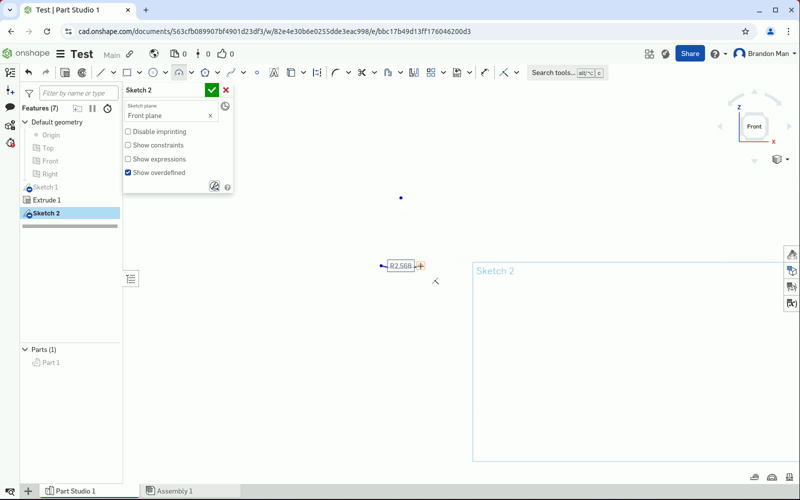
scroll(6)
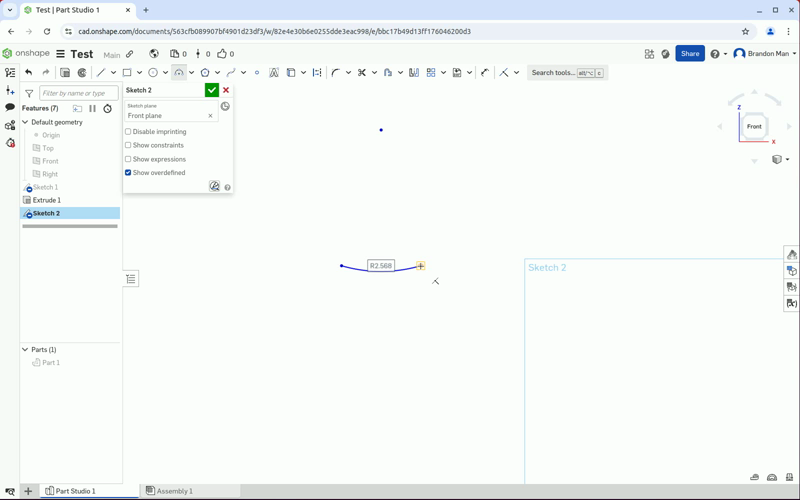
click(420, 265)
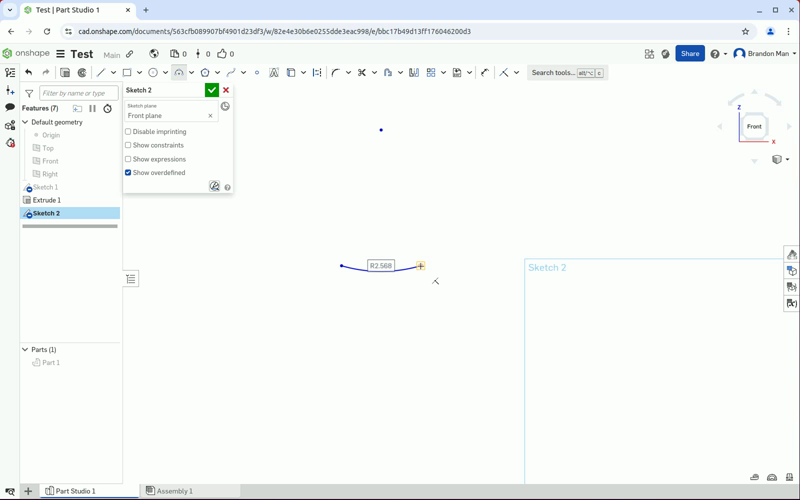
scroll(-6)
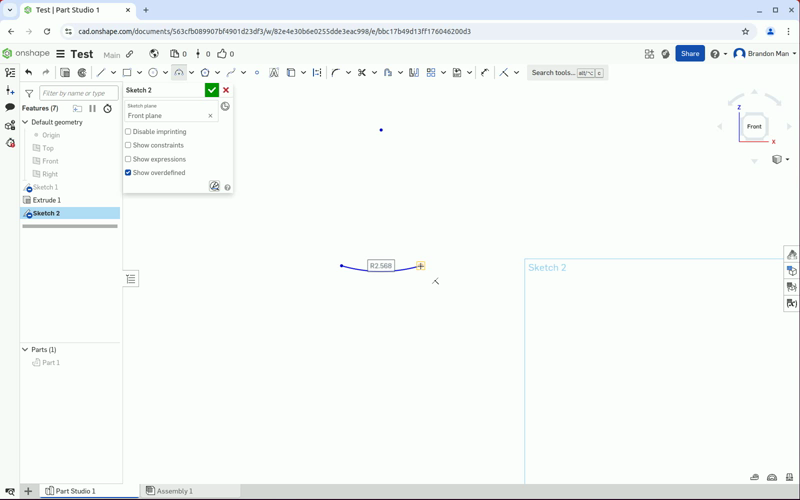
scroll(-6)
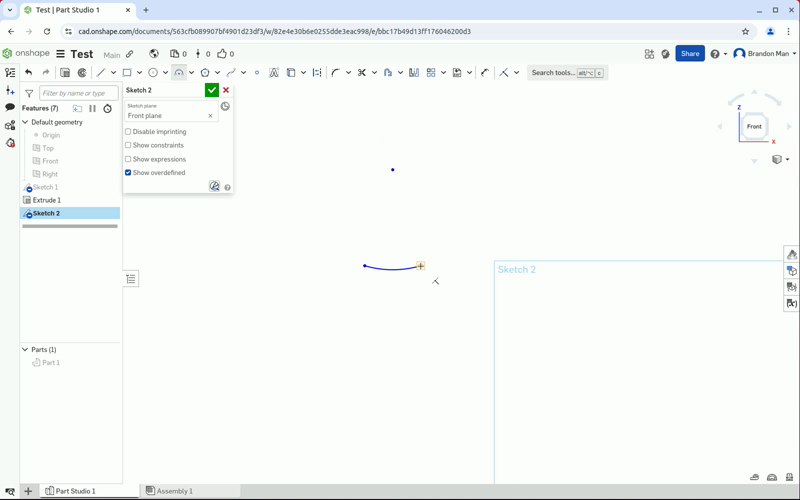
scroll(-6)
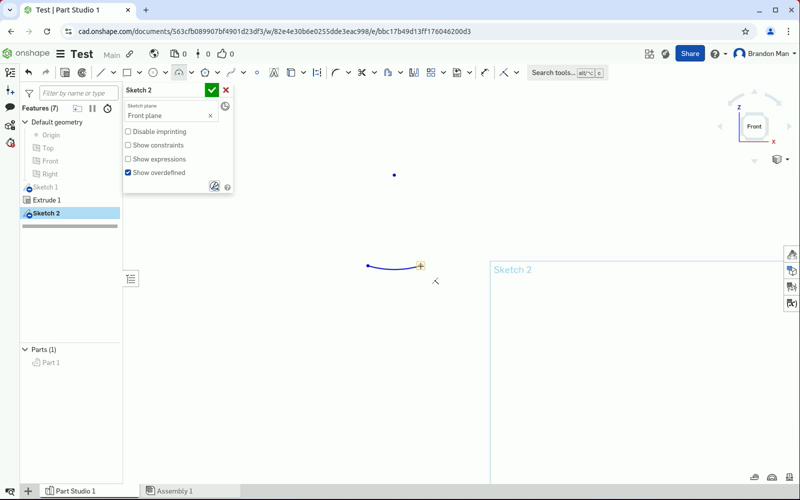
scroll(-6)
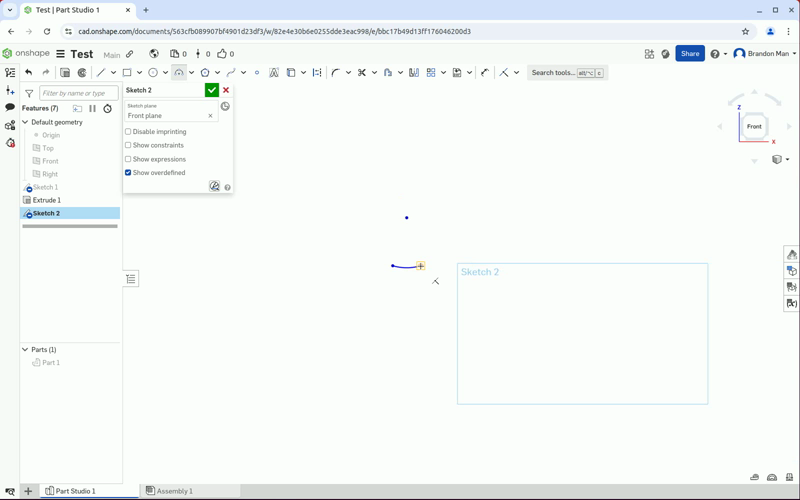
scroll(-6)
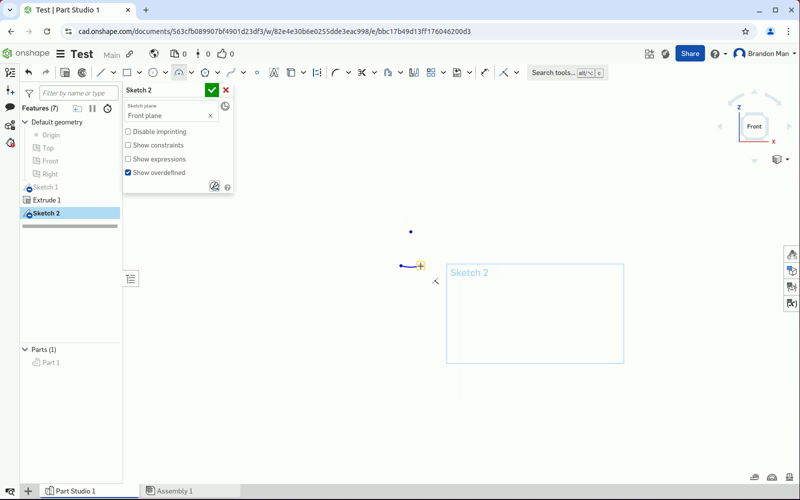
scroll(-6)
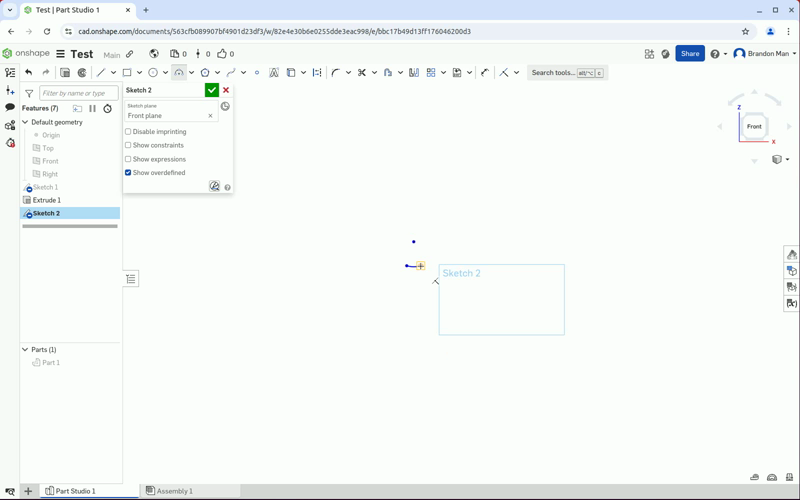
scroll(-6)
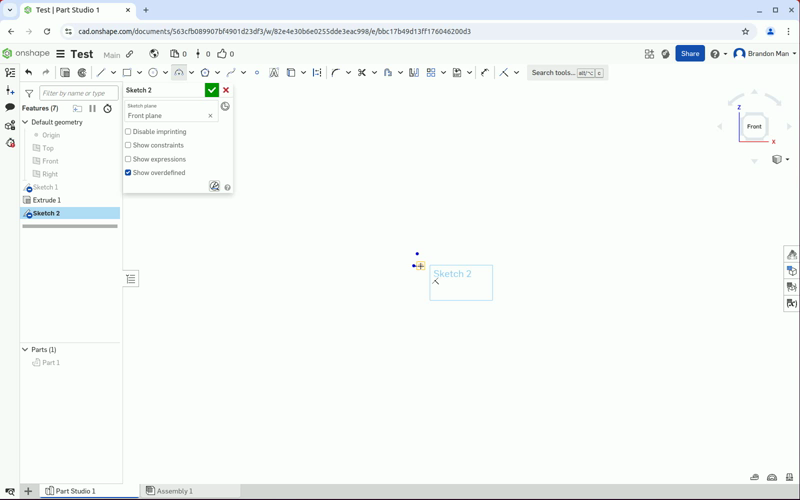
key_down(shift)
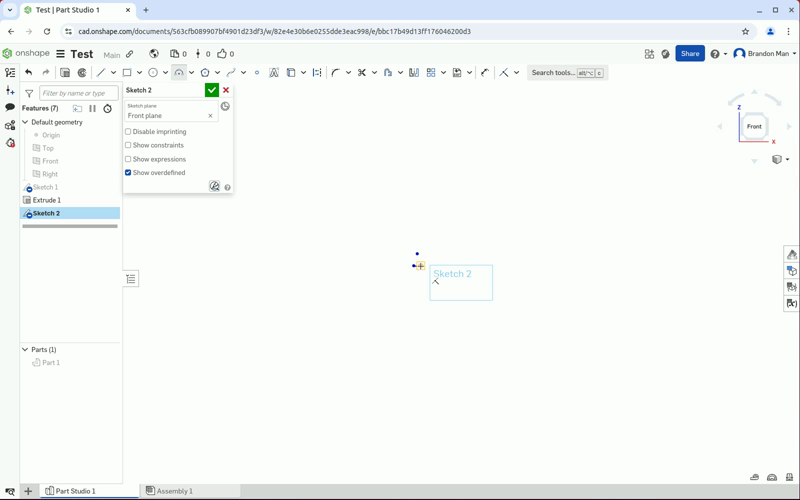
mouse_move(453, 271)
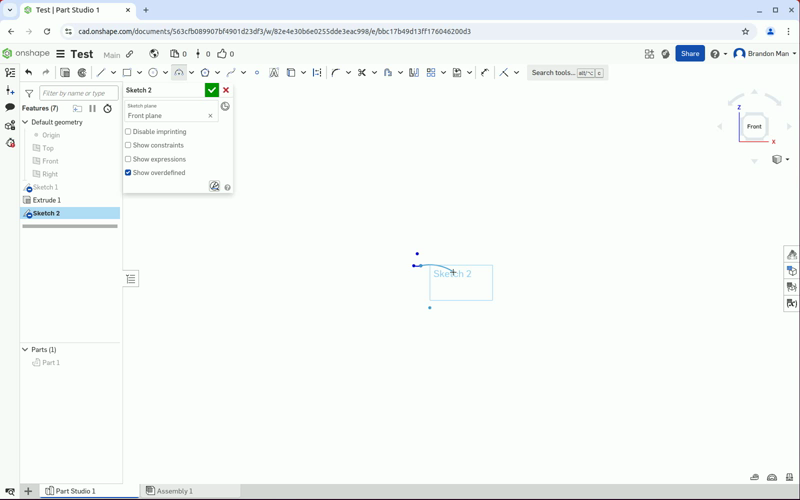
click(453, 271)
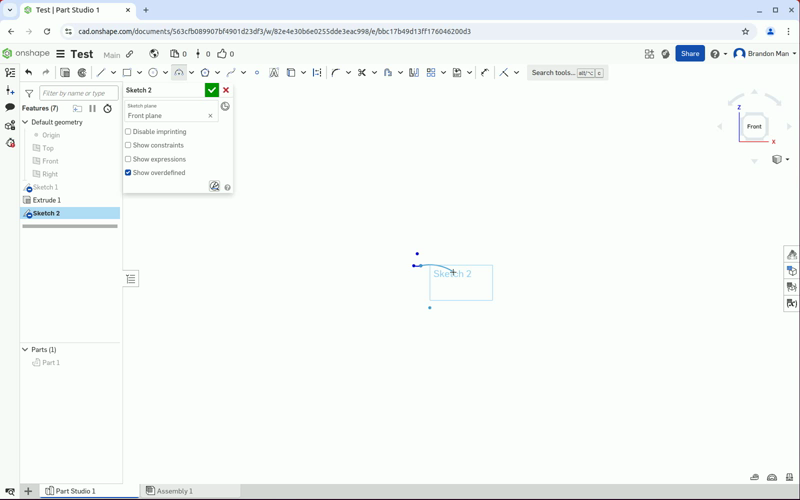
mouse_move(440, 247)
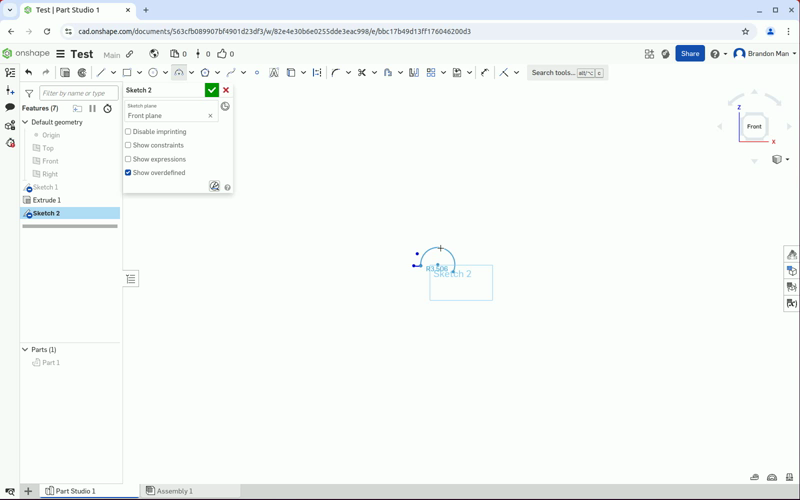
click(440, 247)
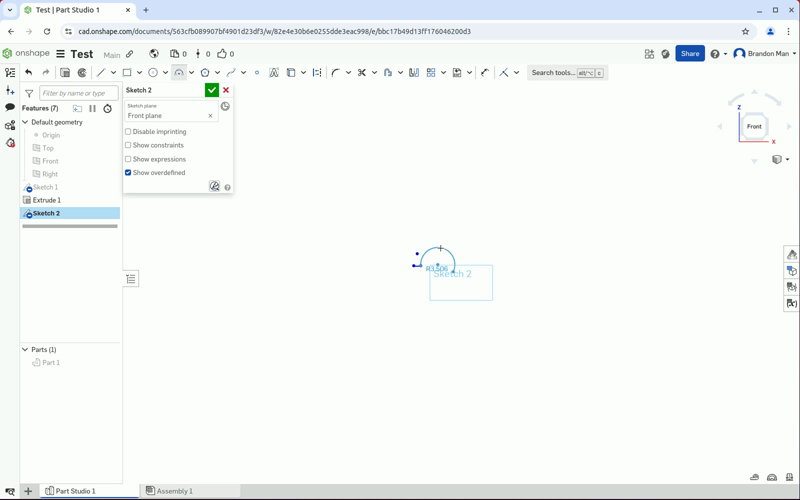
key_up(shift)
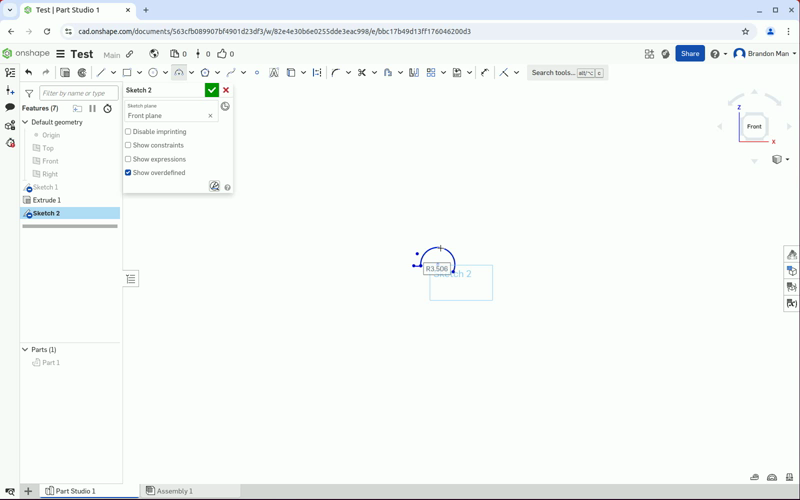
mouse_move(453, 271)
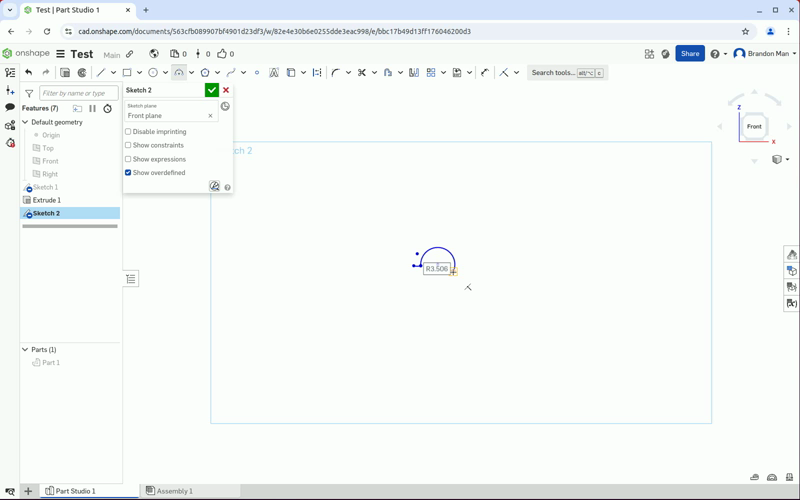
click(453, 271)
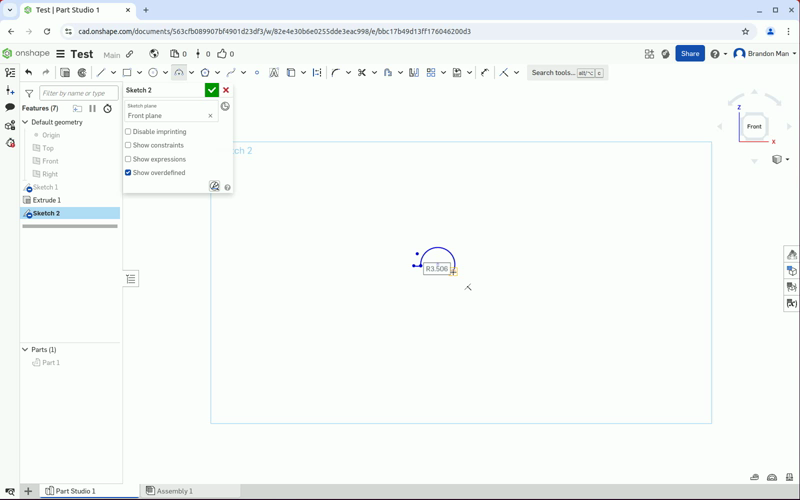
key_down(shift)
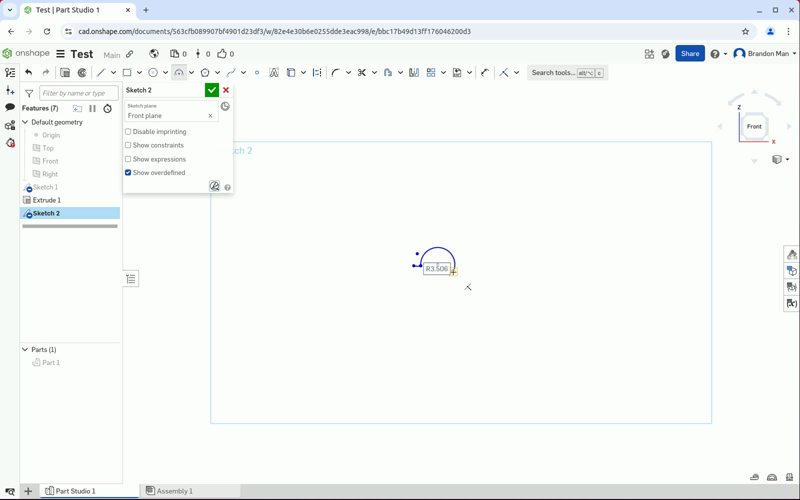
mouse_move(453, 283)
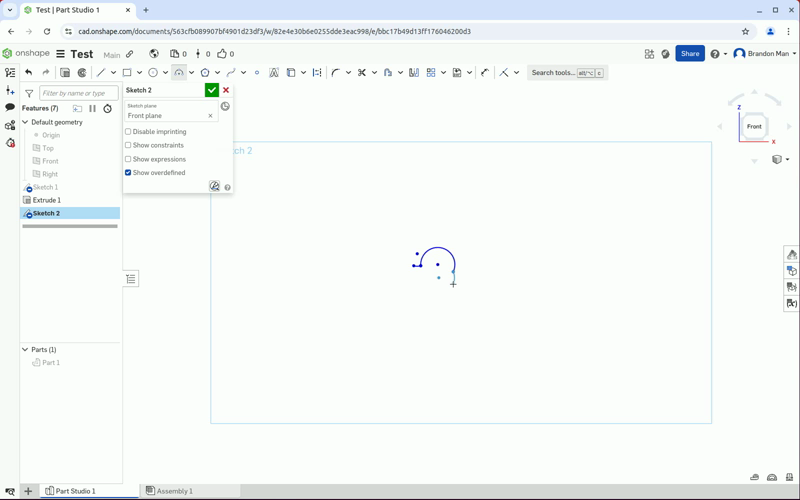
click(453, 283)
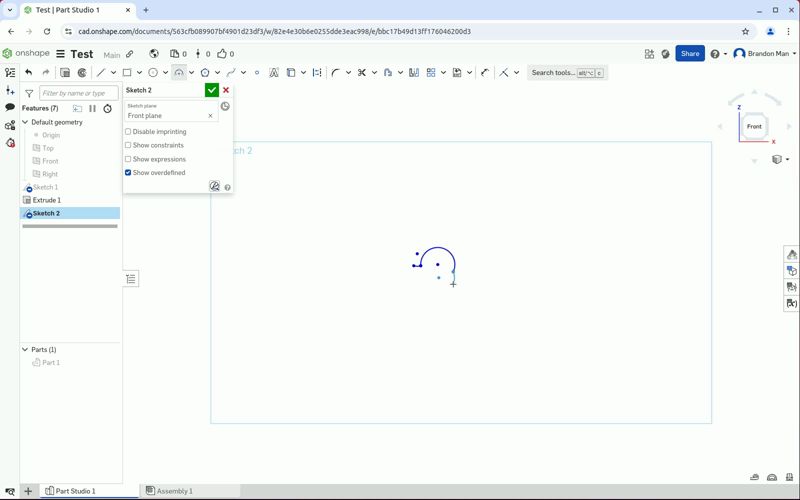
mouse_move(453, 277)
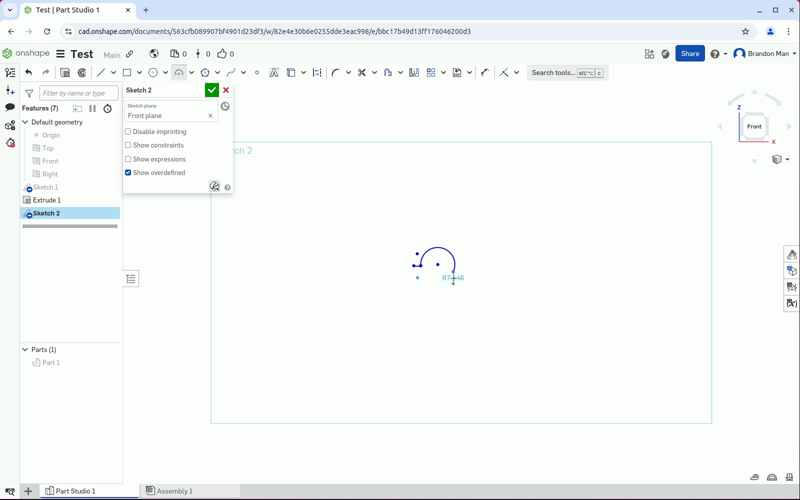
click(453, 277)
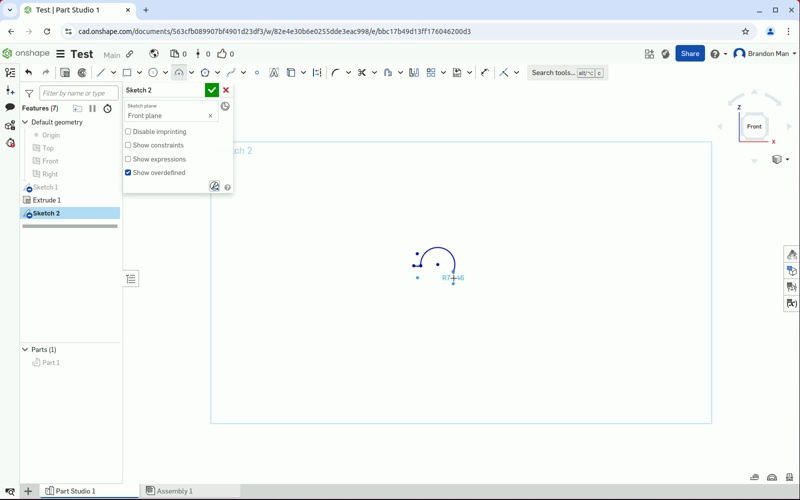
key_up(shift)
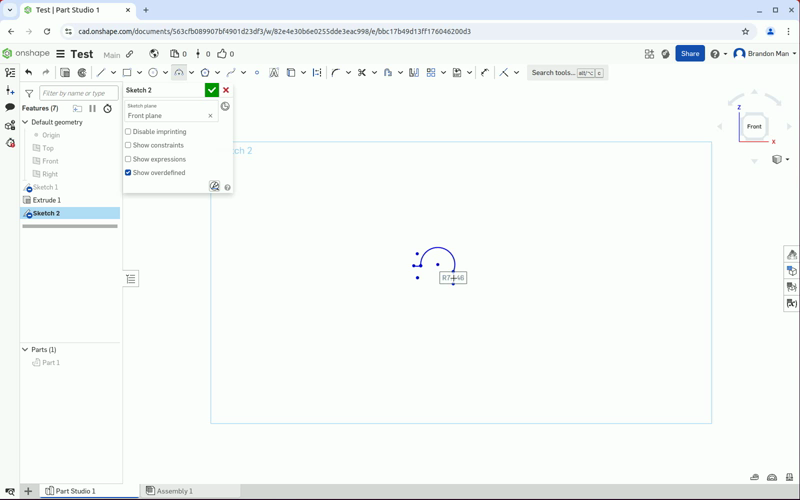
mouse_move(453, 283)
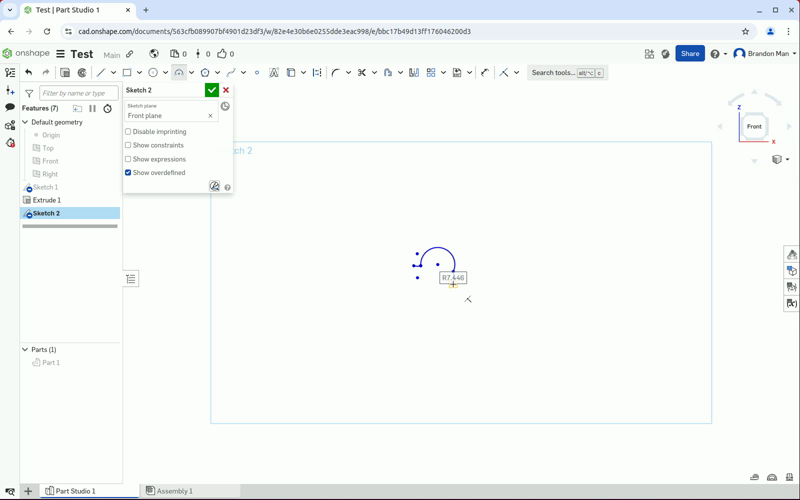
click(453, 283)
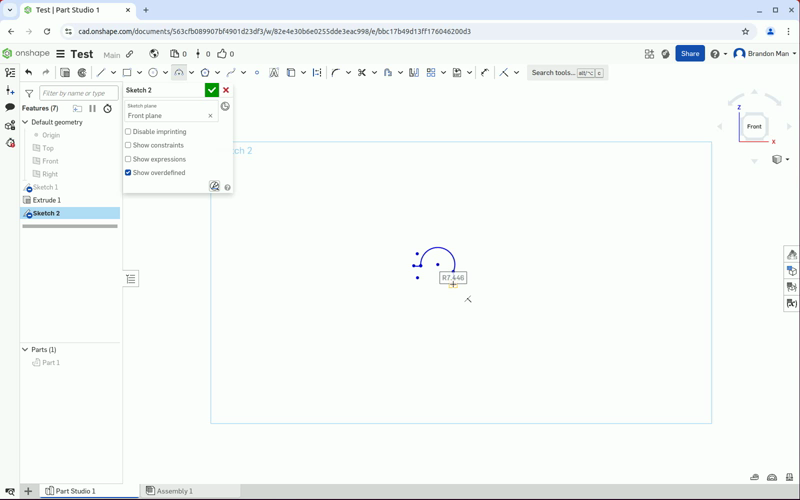
key_down(shift)
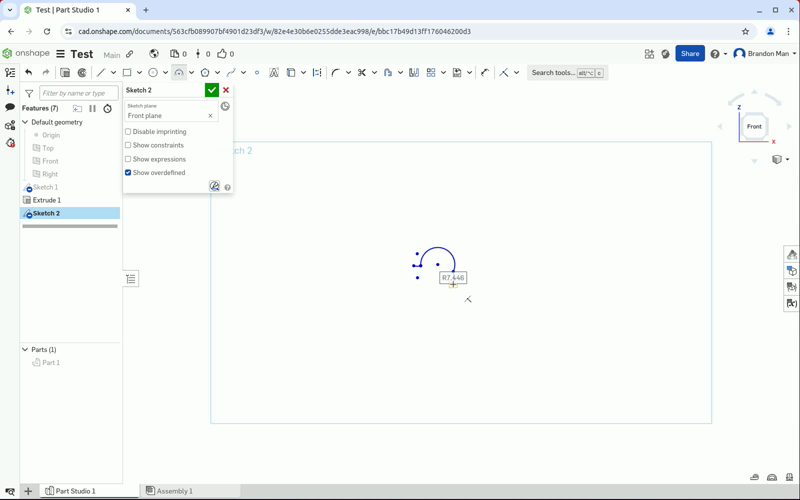
mouse_move(461, 283)
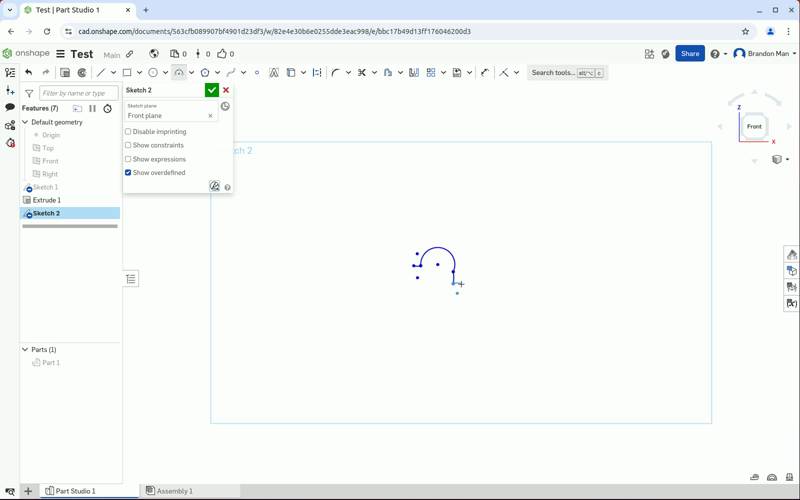
click(461, 283)
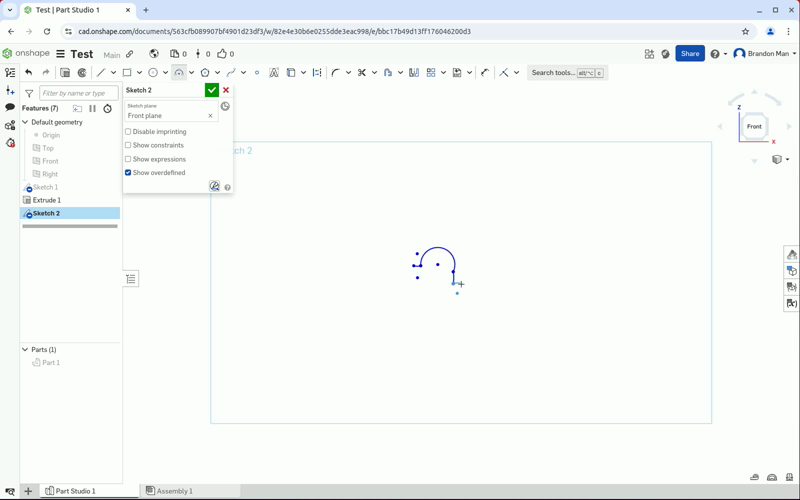
mouse_move(456, 282)
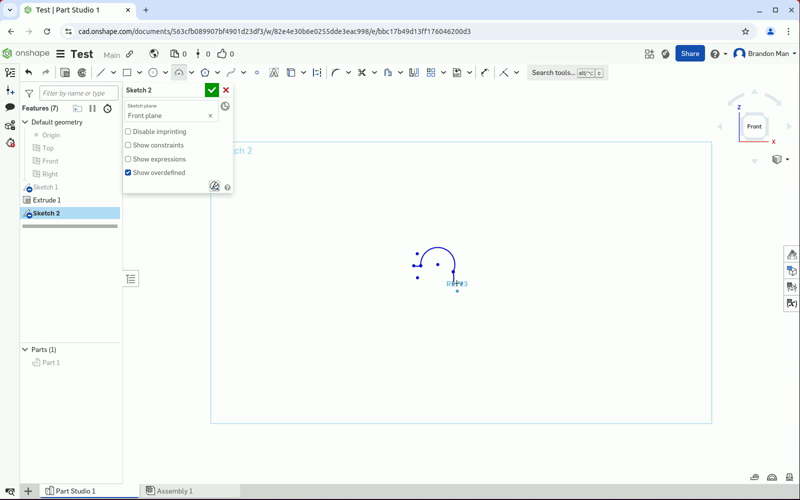
scroll(6)
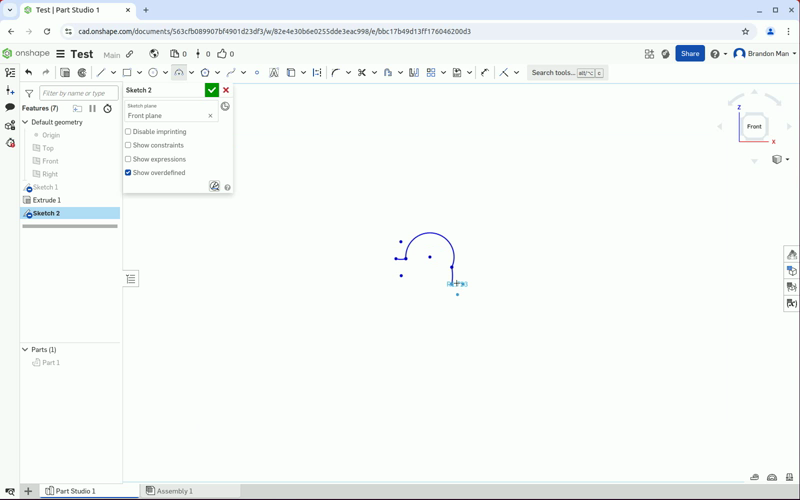
scroll(6)
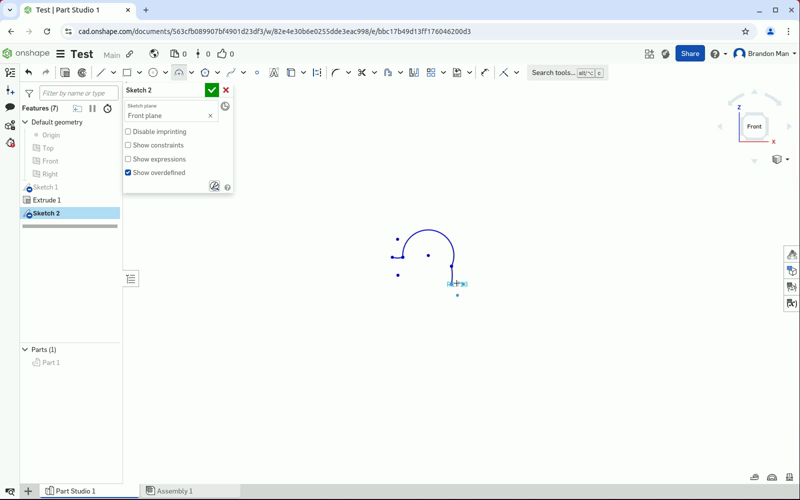
scroll(6)
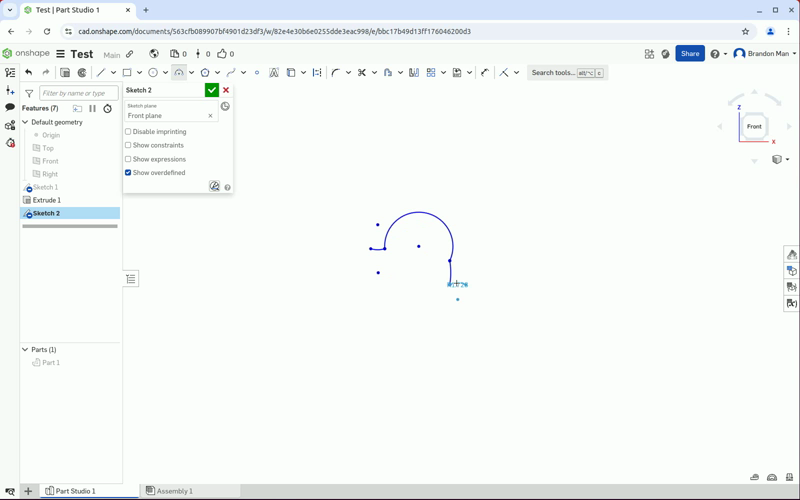
scroll(6)
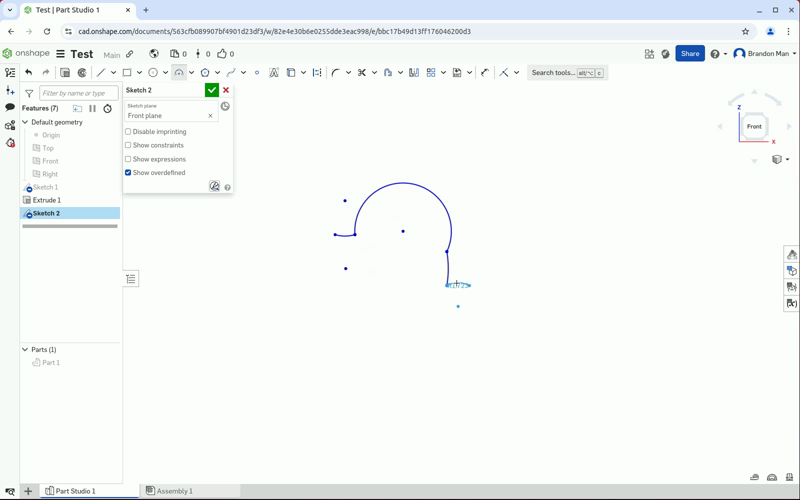
scroll(6)
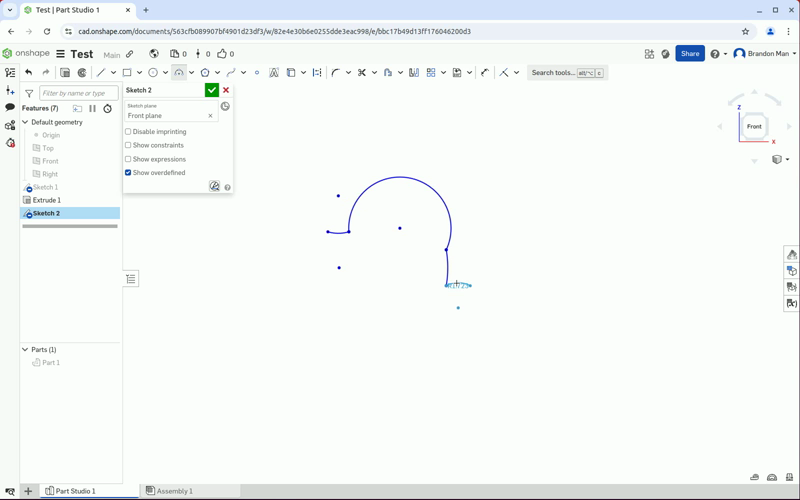
scroll(6)
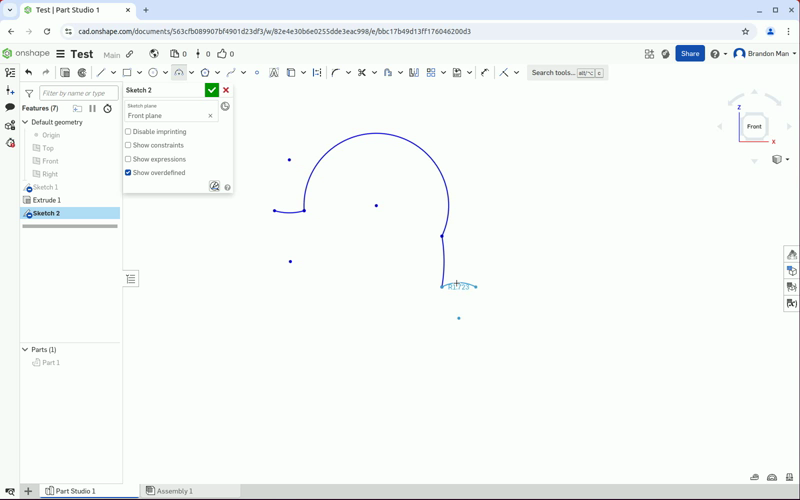
scroll(6)
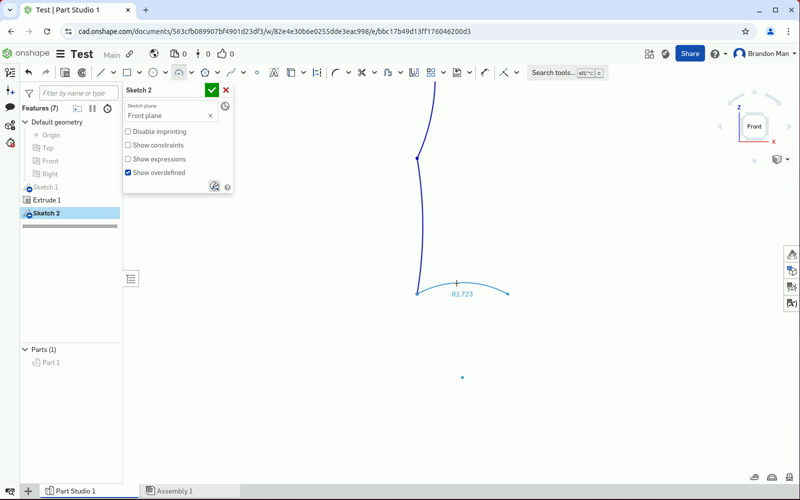
click(456, 282)
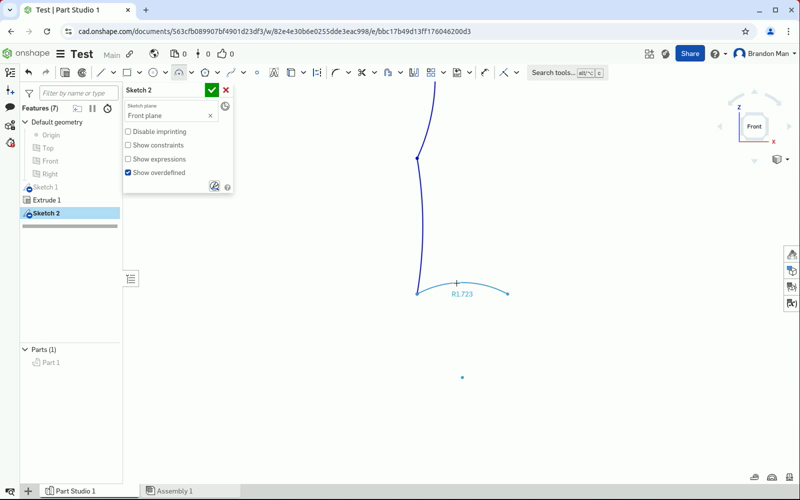
scroll(-6)
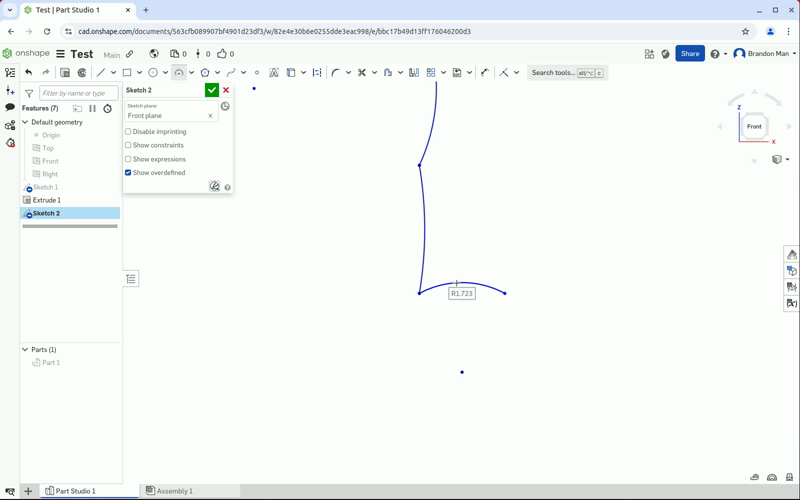
scroll(-6)
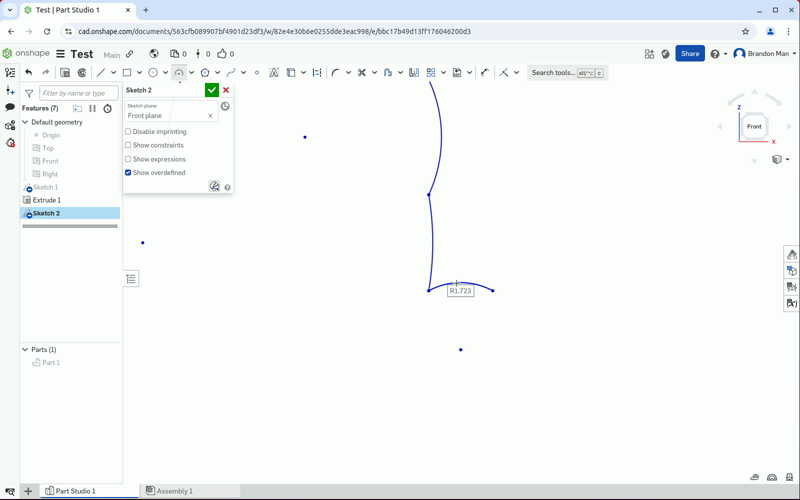
scroll(-6)
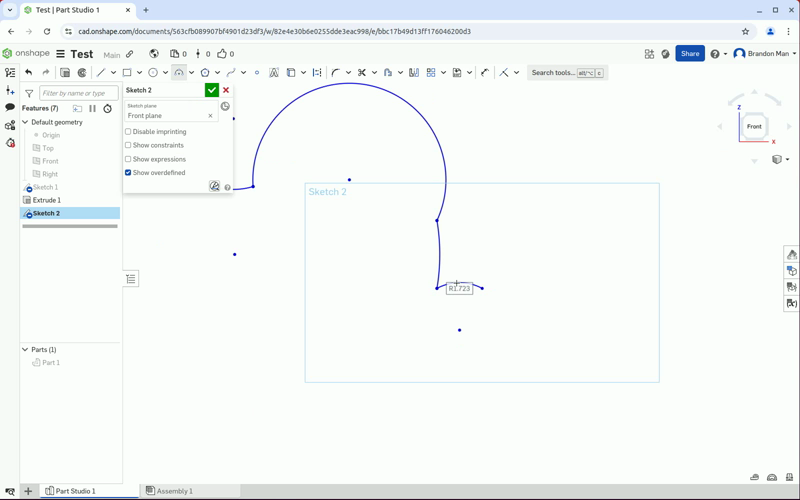
scroll(-6)
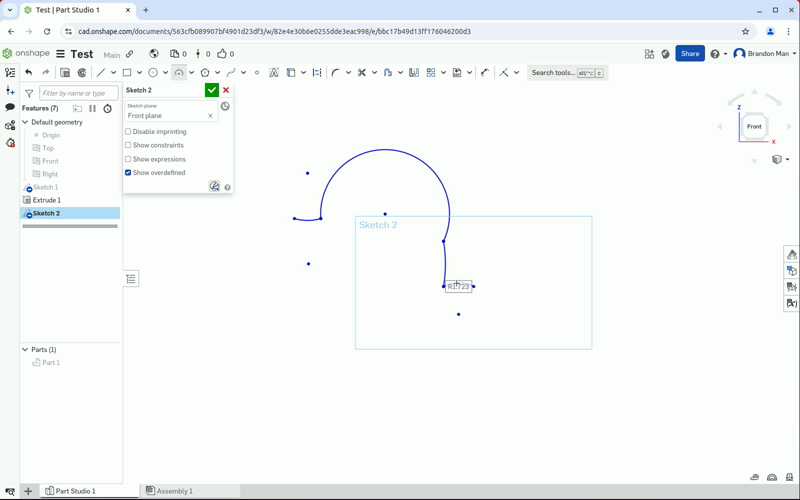
scroll(-6)
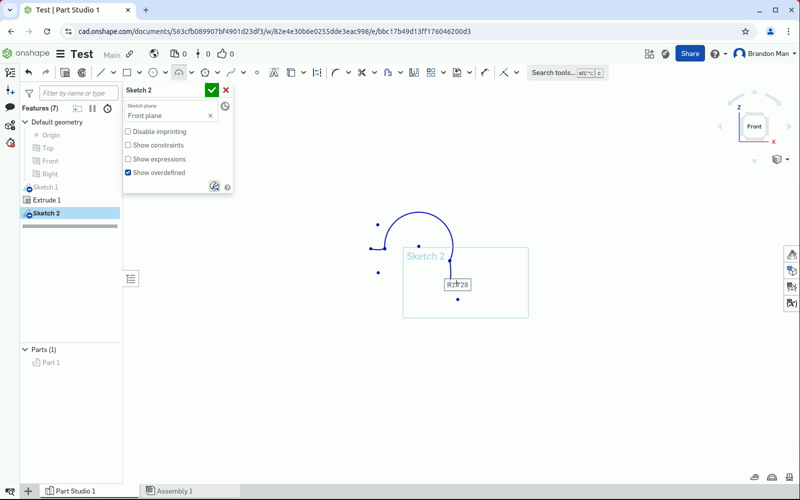
scroll(-6)
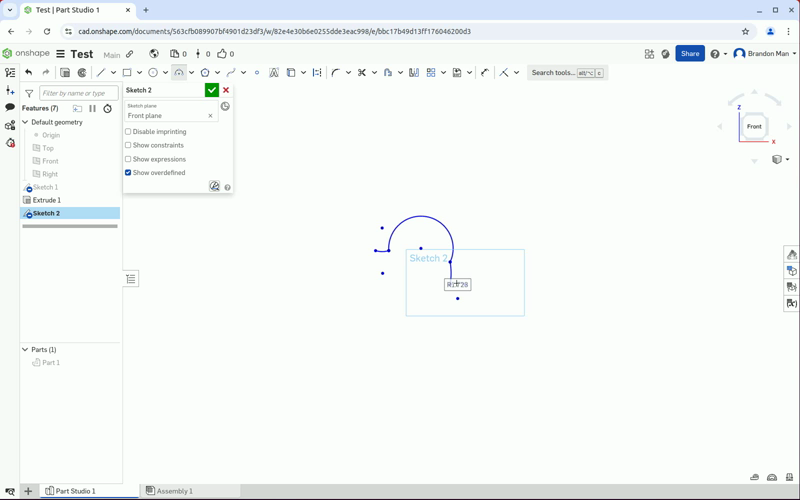
scroll(-6)
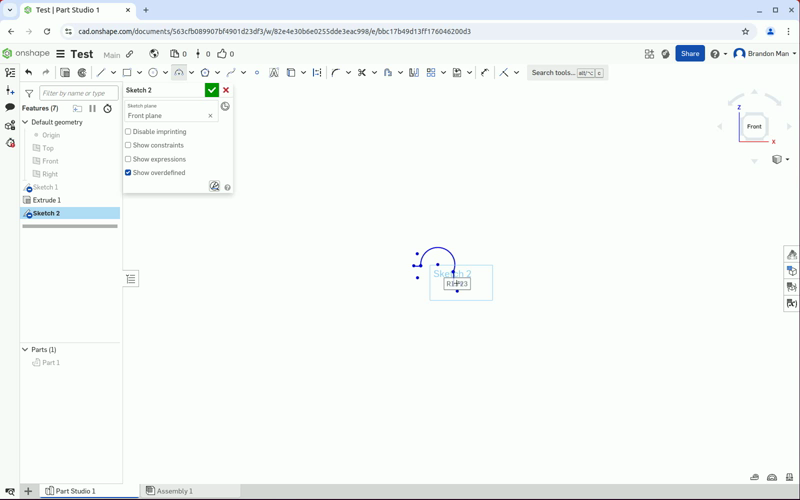
key_up(shift)
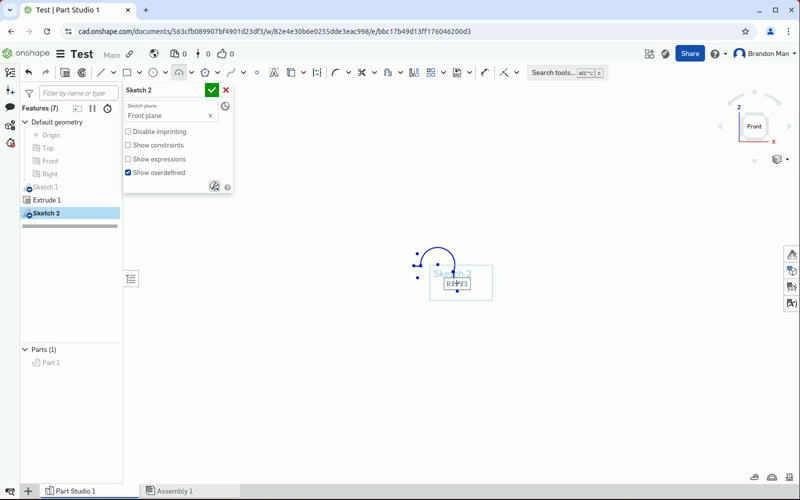
key(esc)
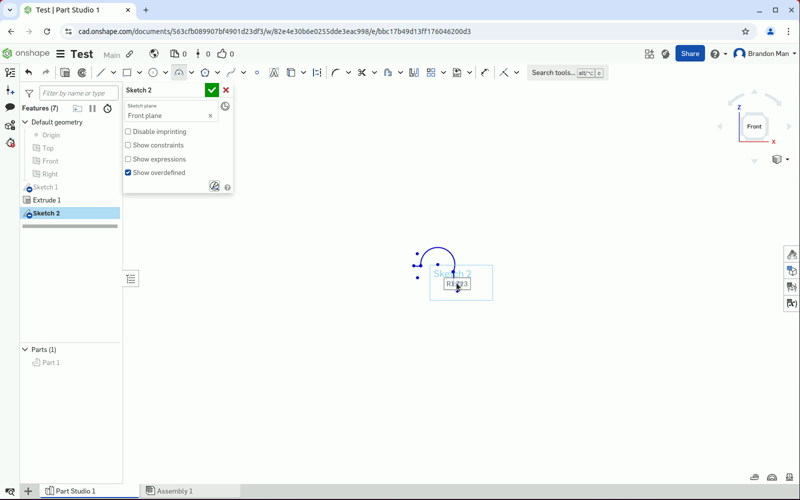
key(l)
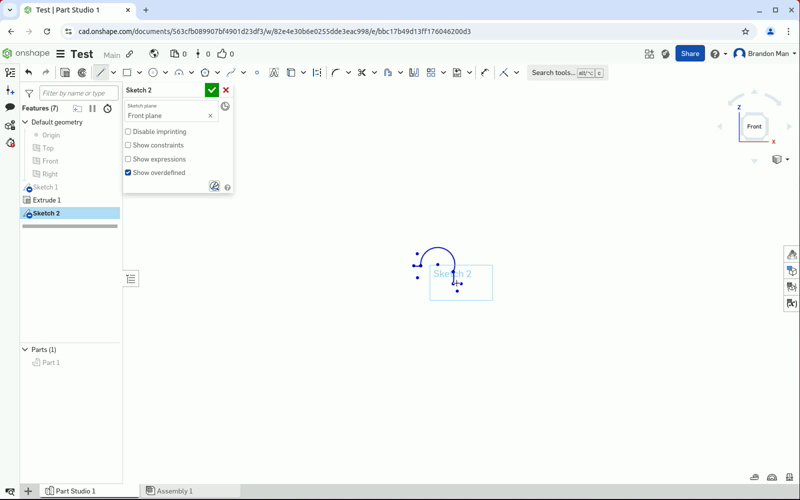
mouse_move(461, 283)
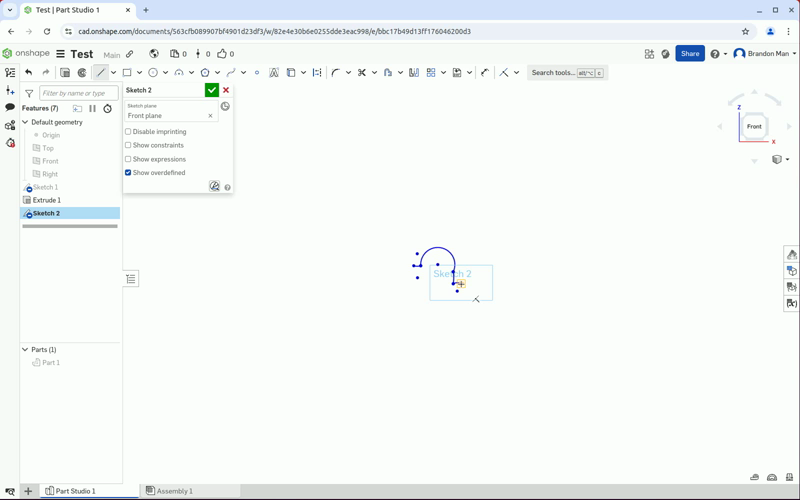
scroll(6)
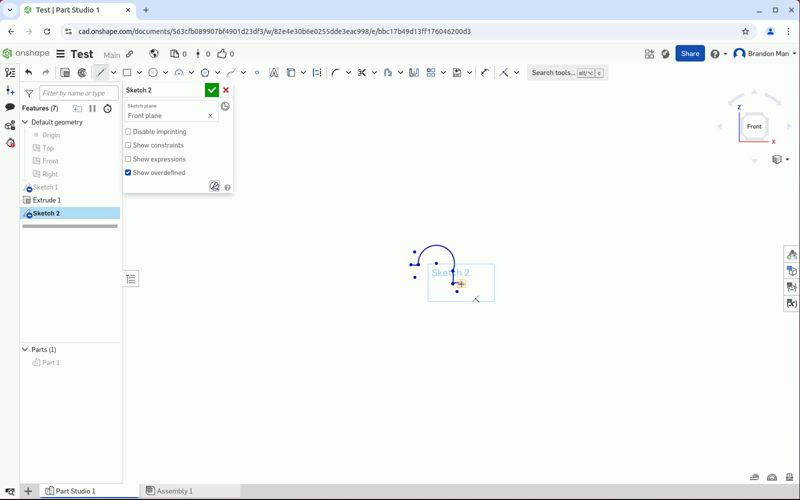
scroll(6)
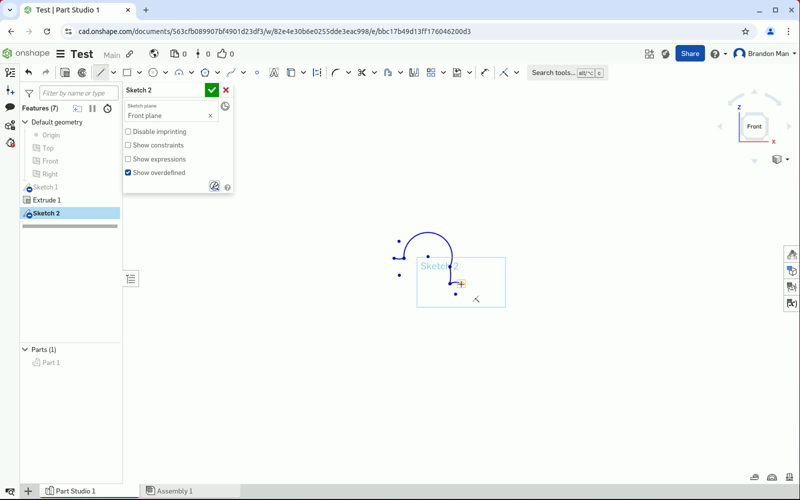
scroll(6)
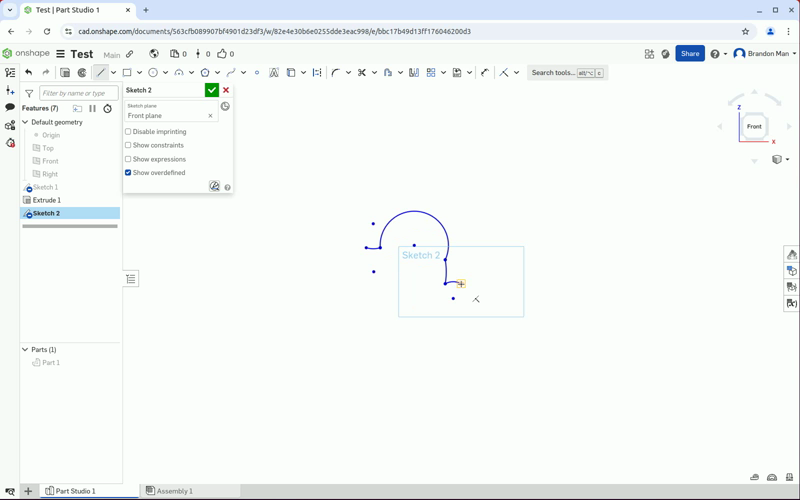
scroll(6)
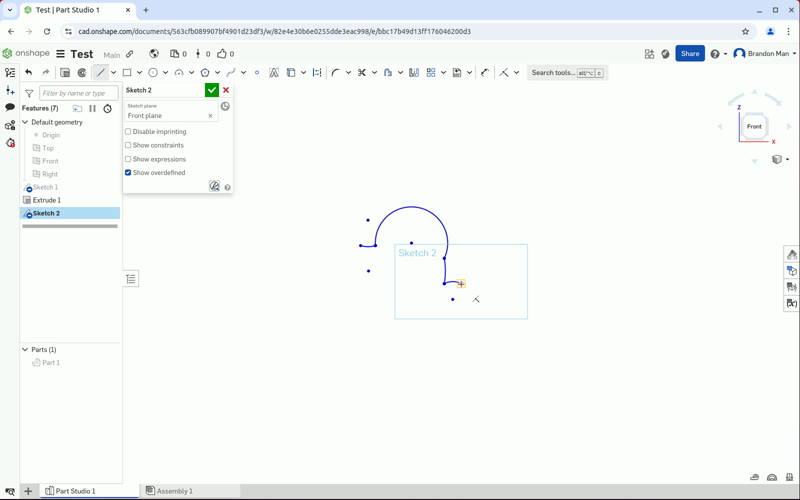
scroll(6)
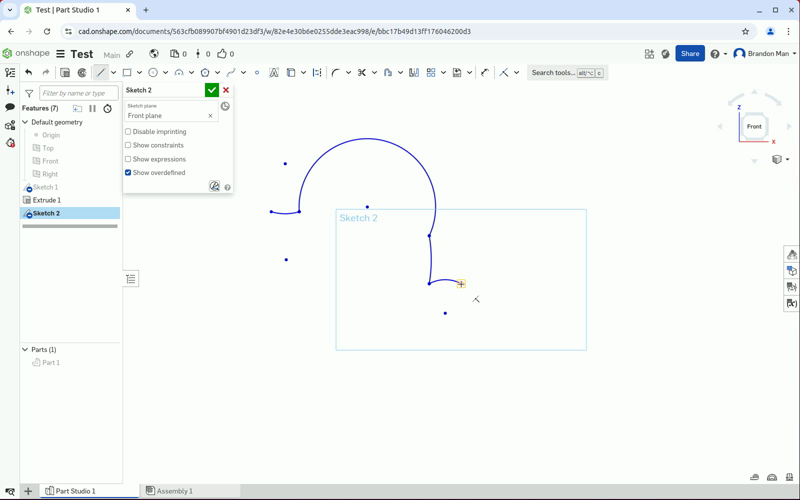
scroll(6)
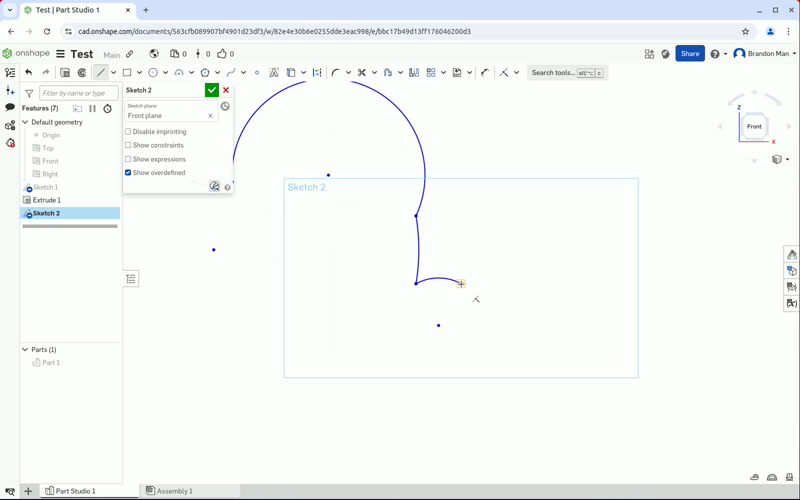
scroll(6)
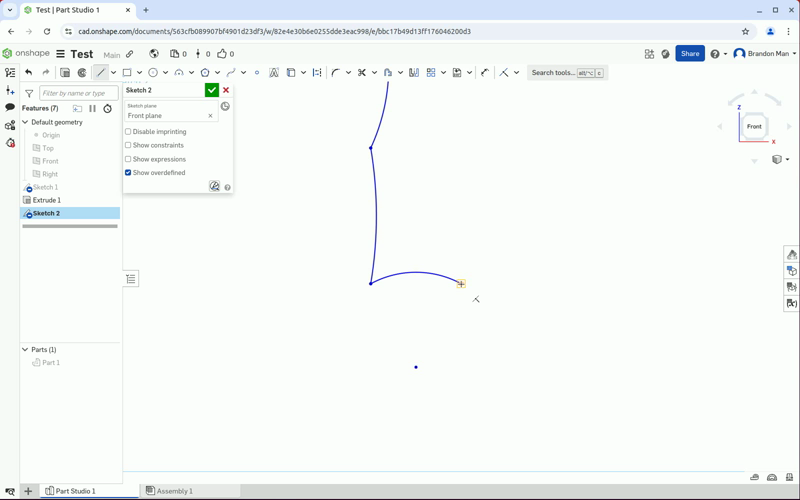
click(461, 283)
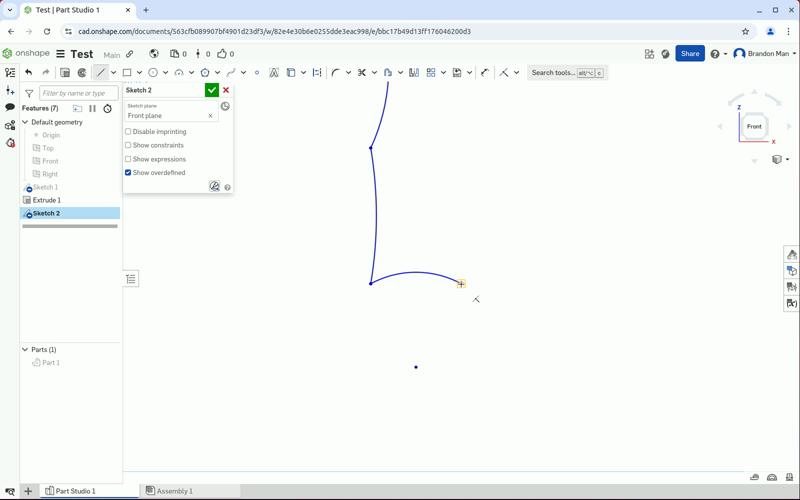
scroll(-6)
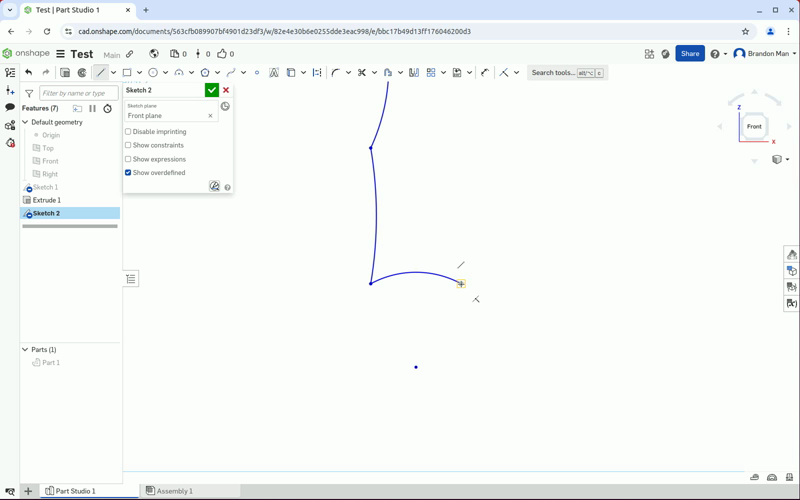
scroll(-6)
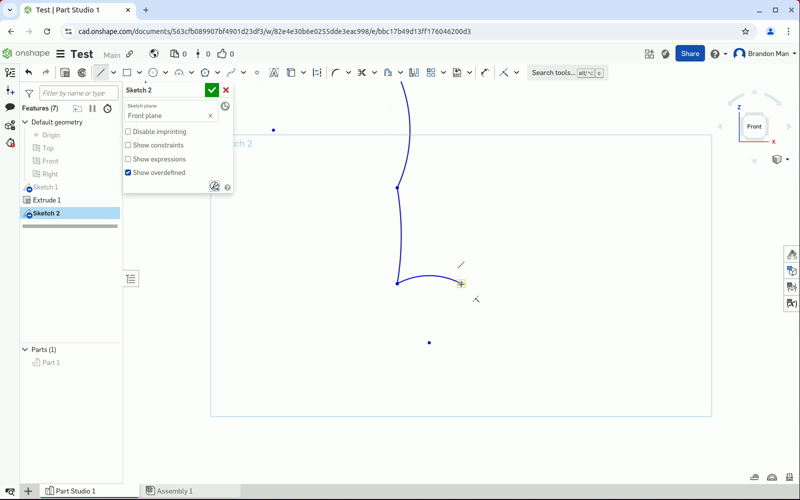
scroll(-6)
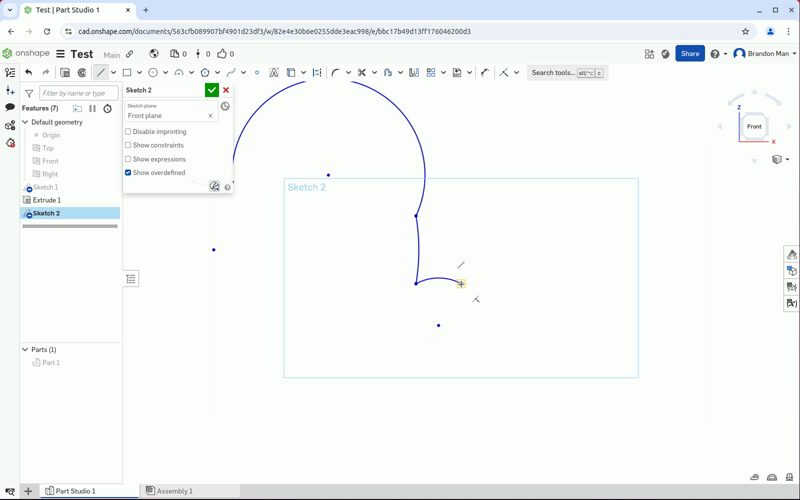
scroll(-6)
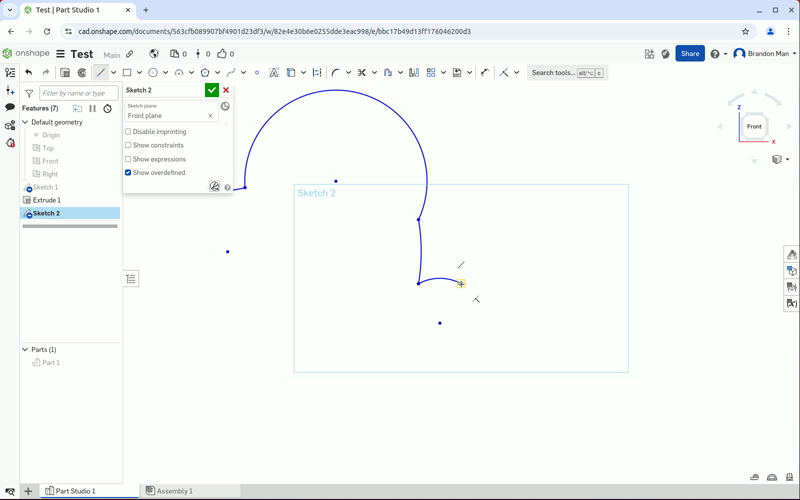
scroll(-6)
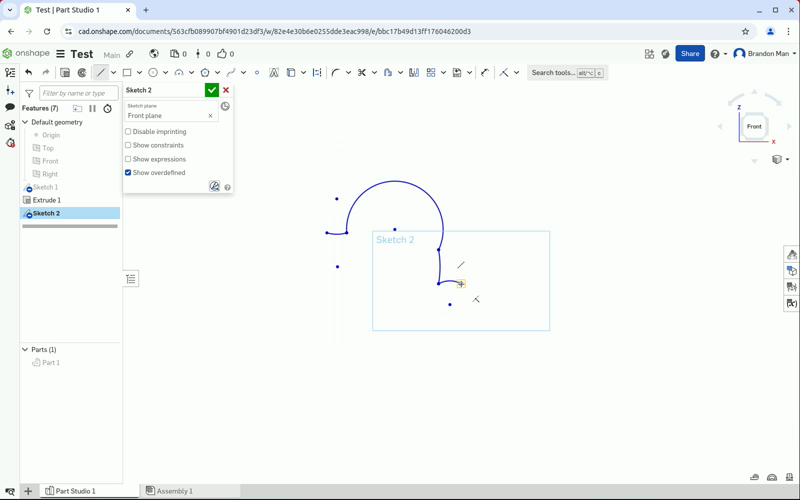
scroll(-6)
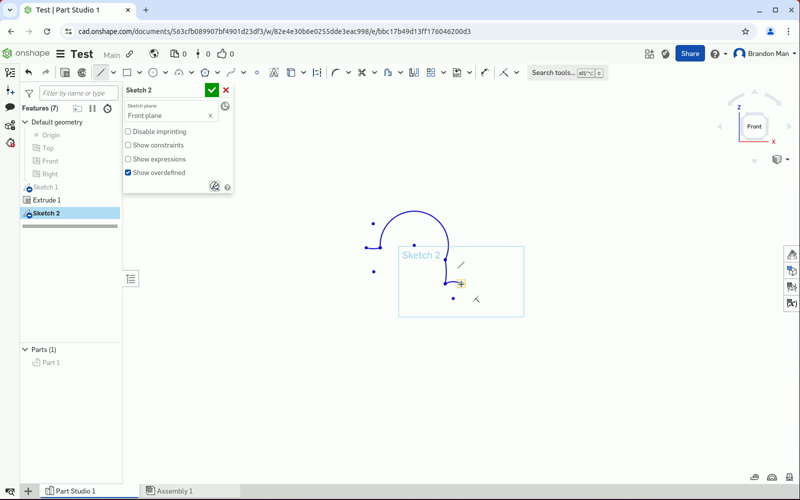
scroll(-6)
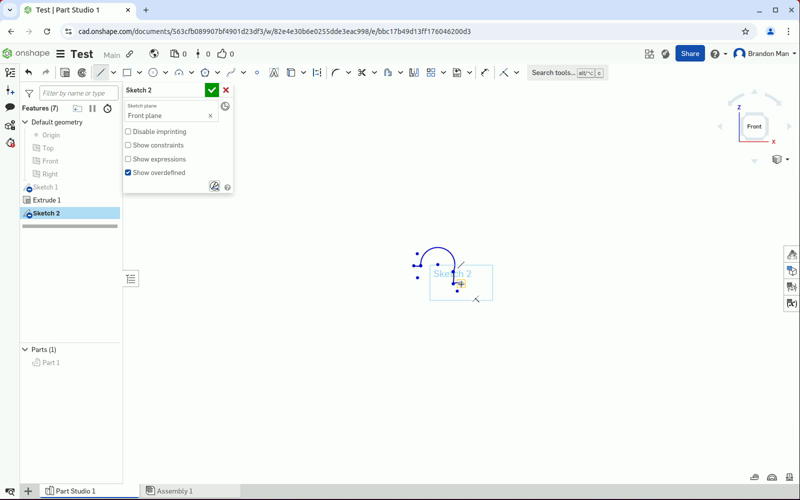
key_down(shift)
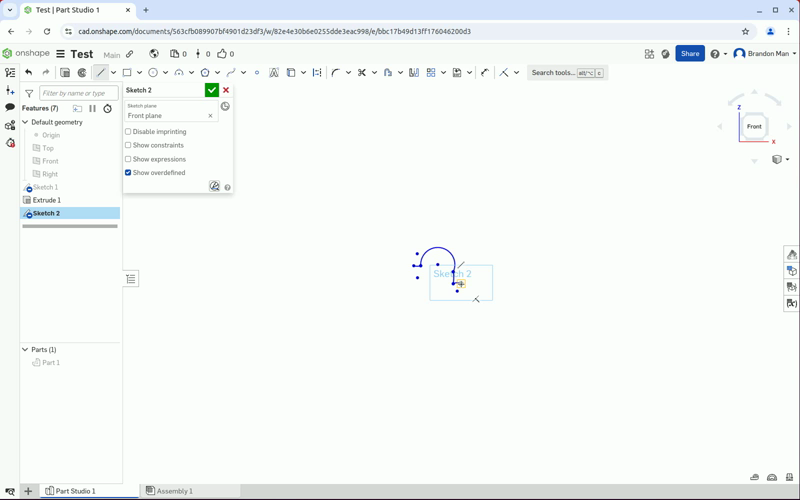
mouse_move(491, 283)
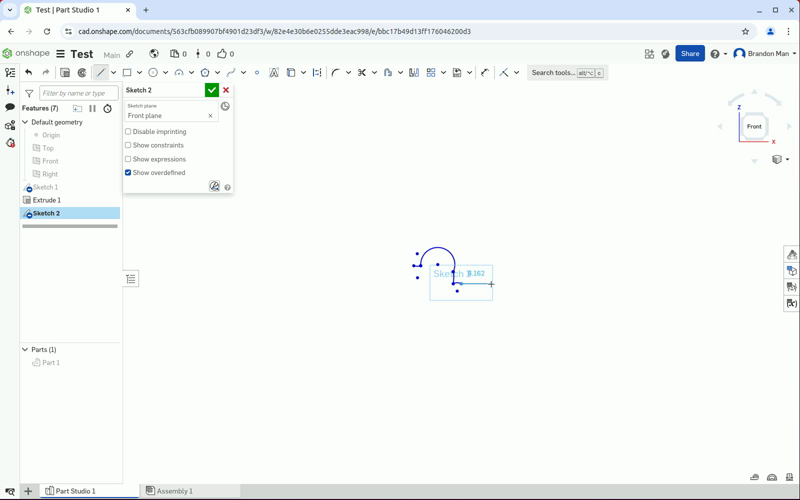
mouse_move(461, 271)
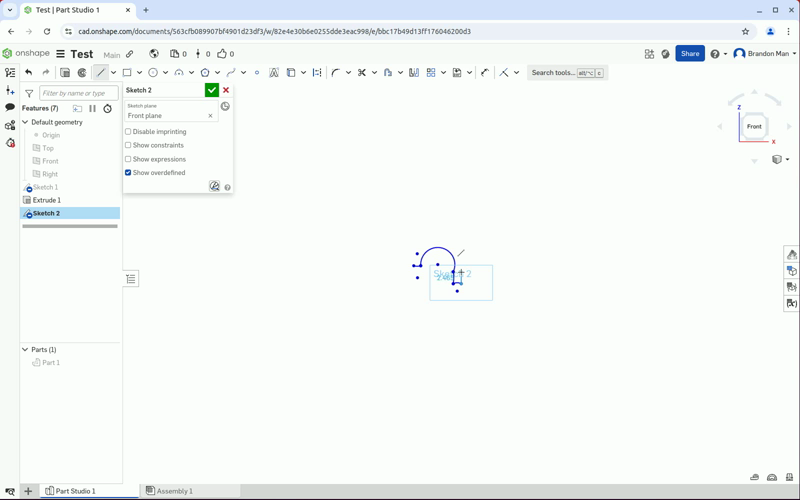
click(461, 271)
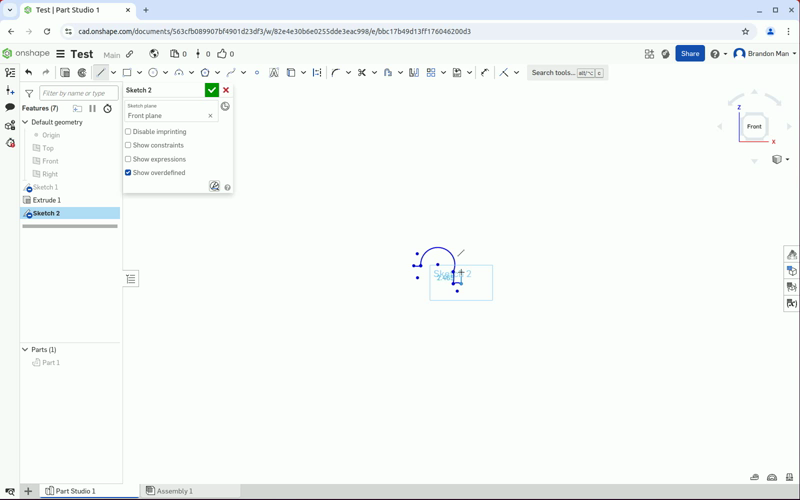
key_up(shift)
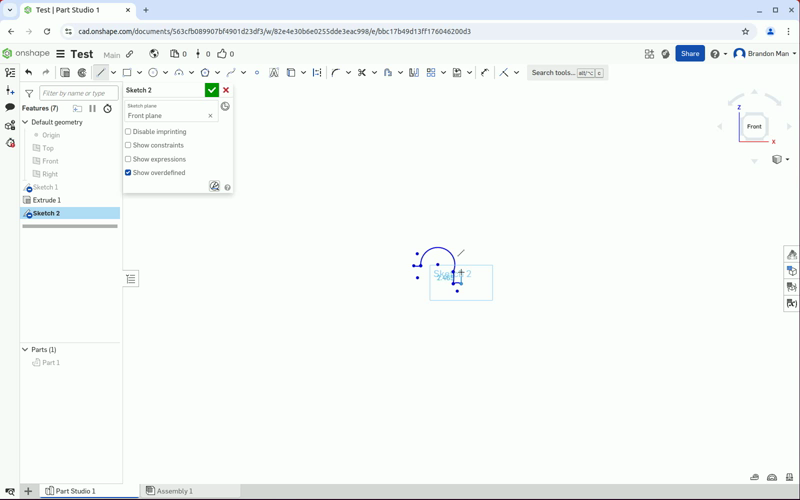
key(esc)
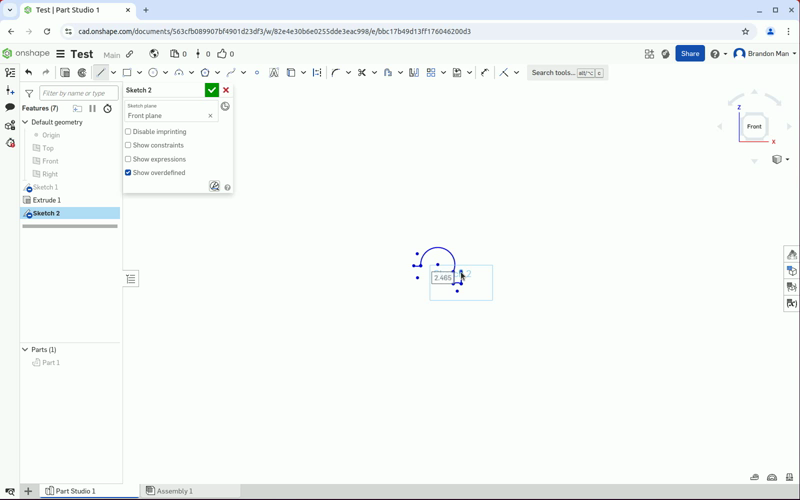
key(a)
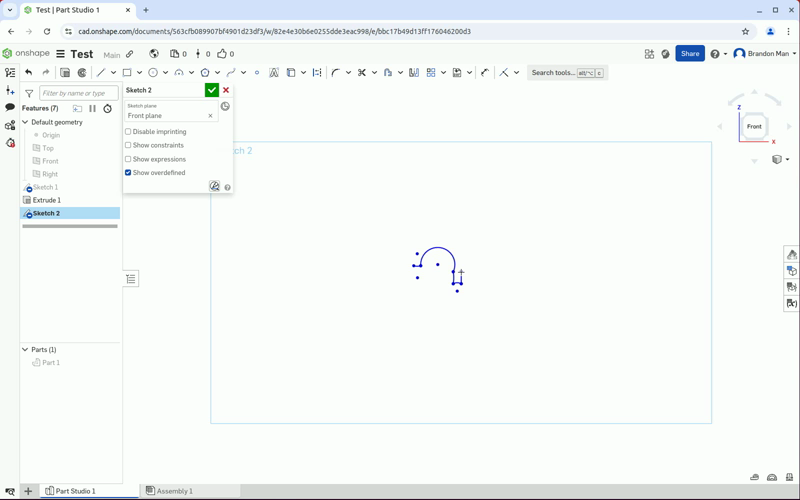
mouse_move(461, 271)
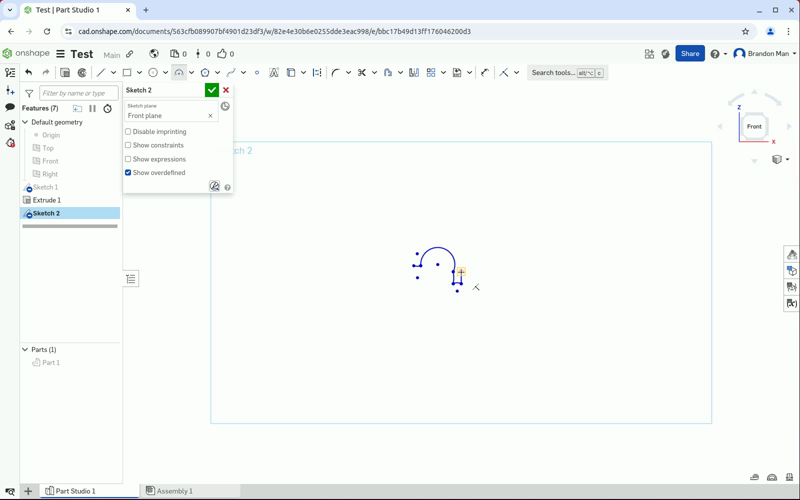
click(461, 271)
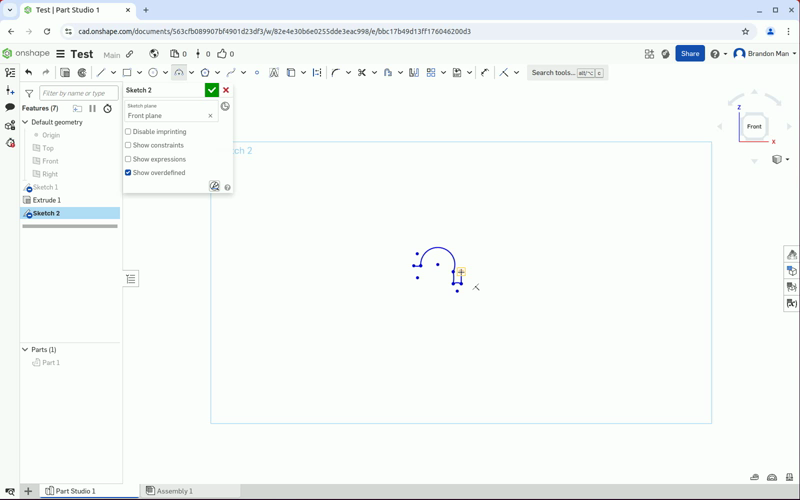
key_down(shift)
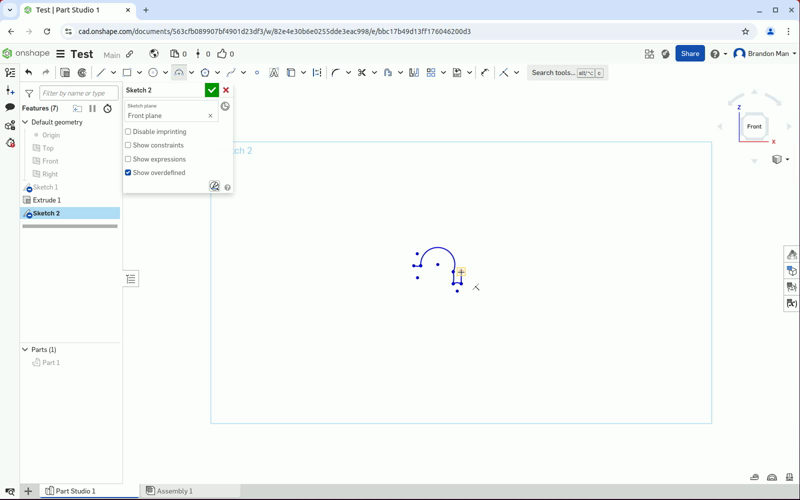
mouse_move(420, 245)
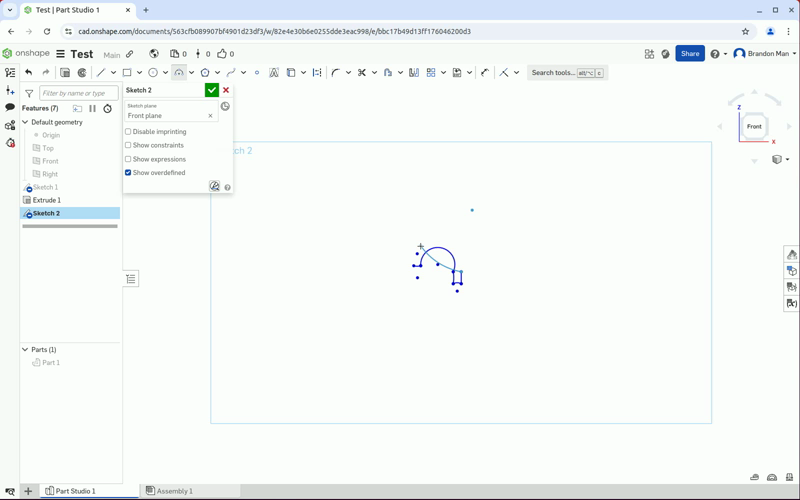
click(420, 245)
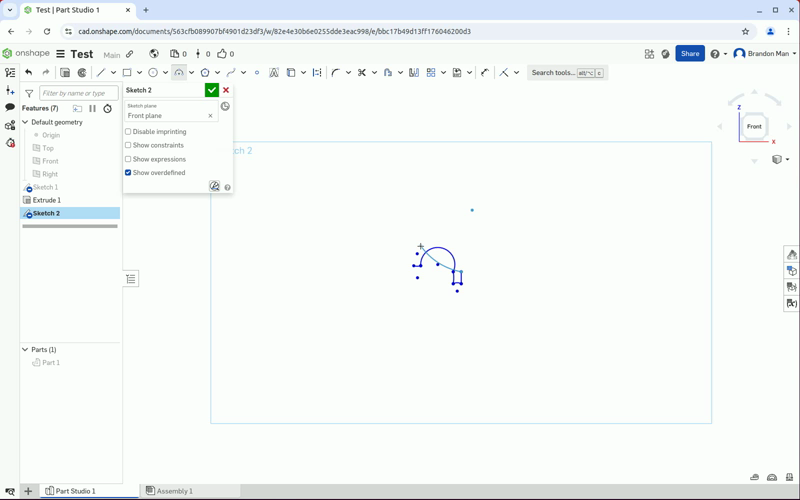
mouse_move(449, 244)
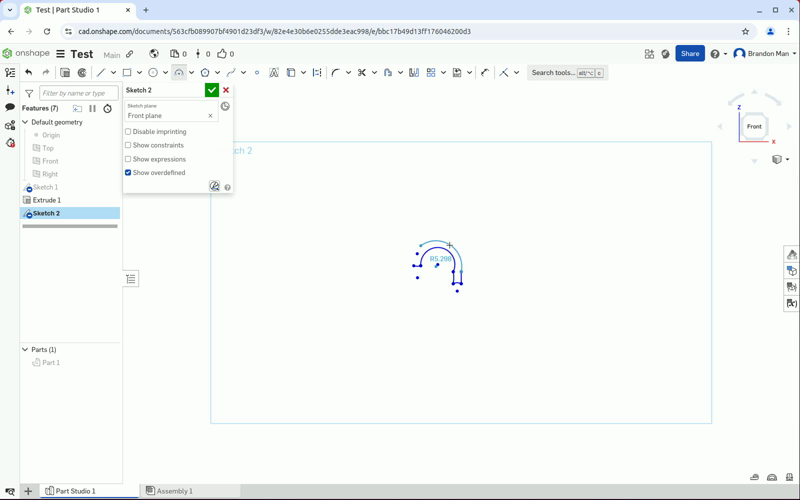
click(449, 244)
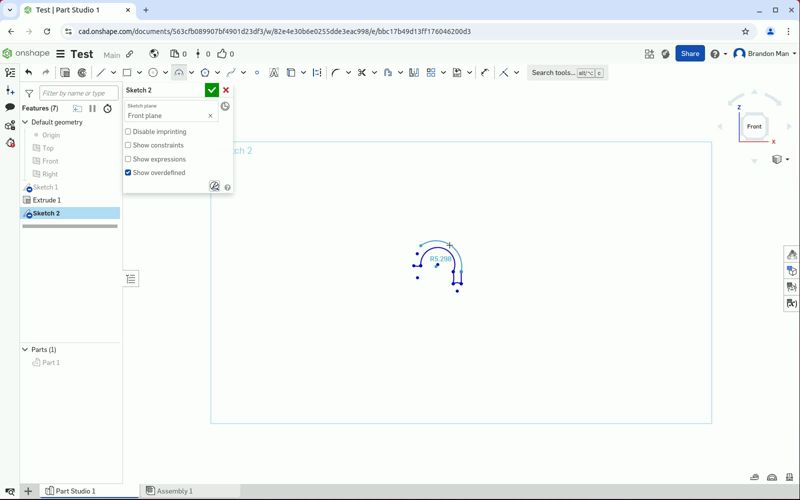
key_up(shift)
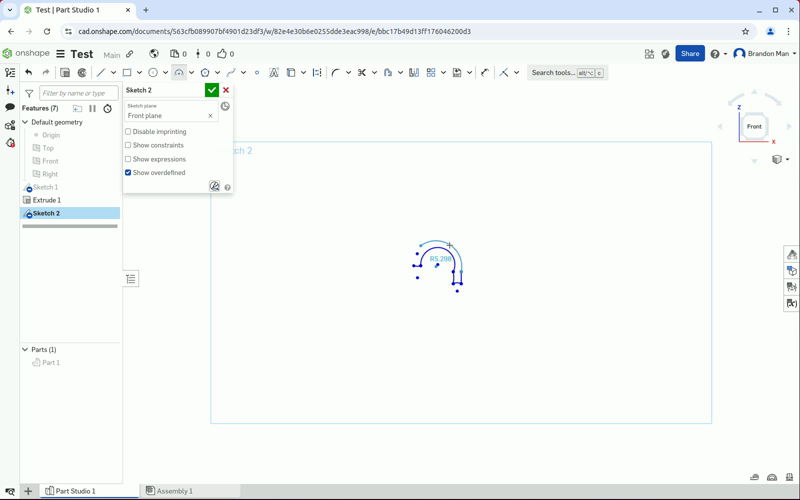
mouse_move(420, 245)
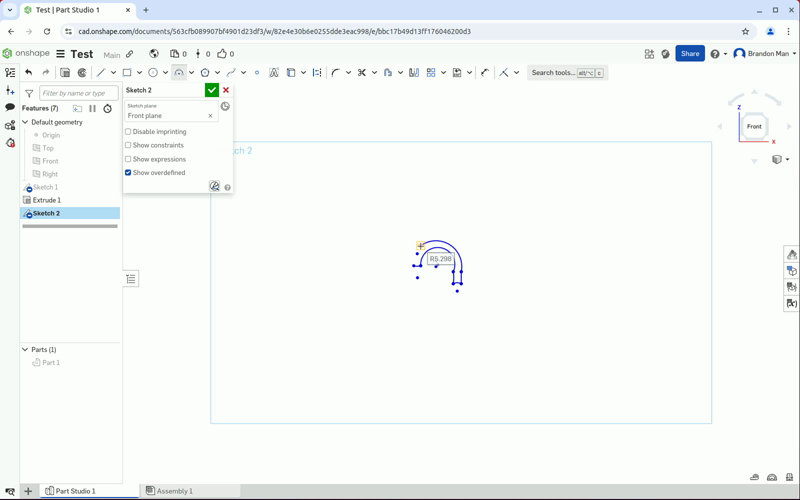
click(420, 245)
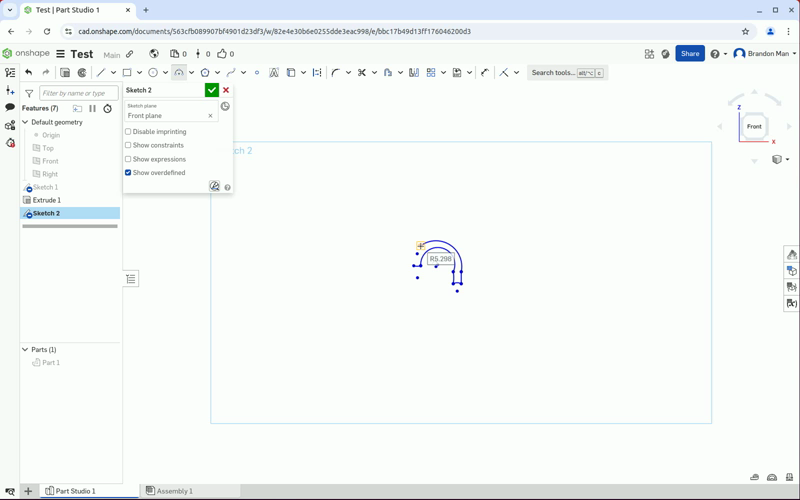
mouse_move(413, 265)
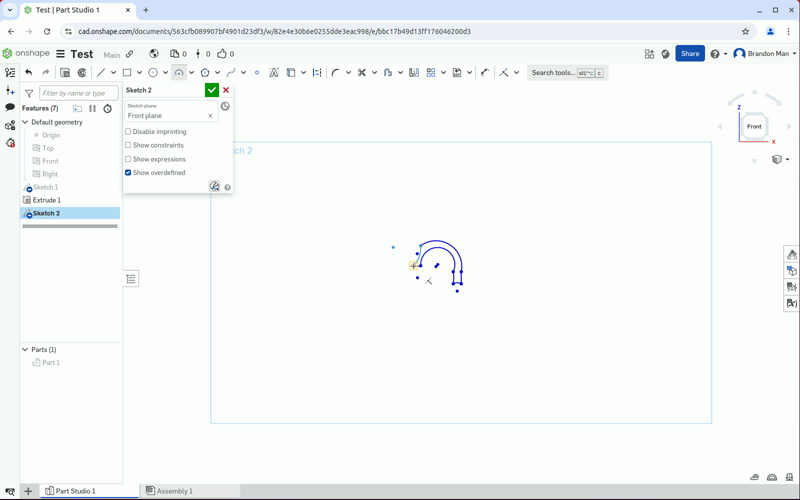
scroll(6)
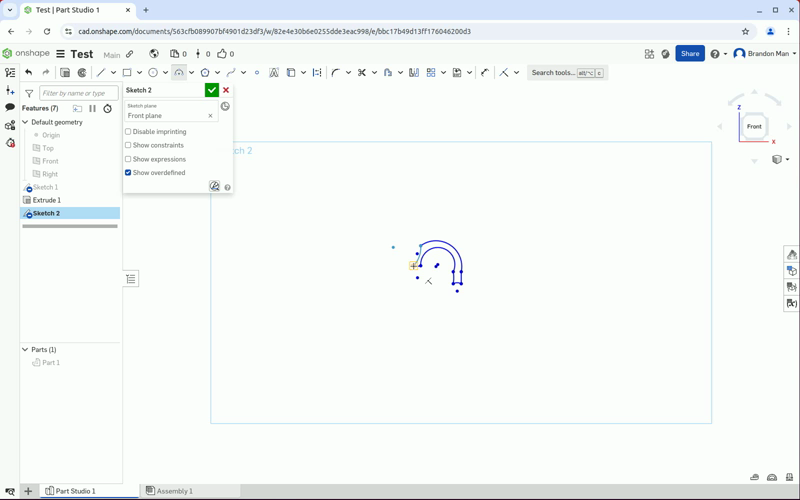
scroll(6)
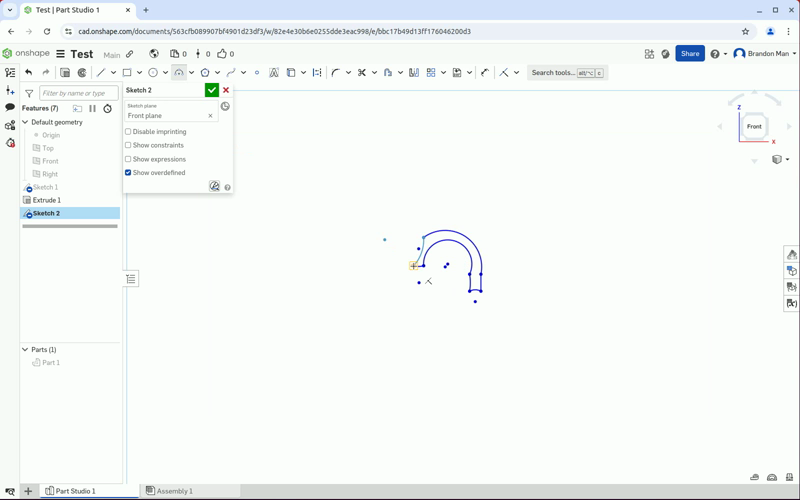
scroll(6)
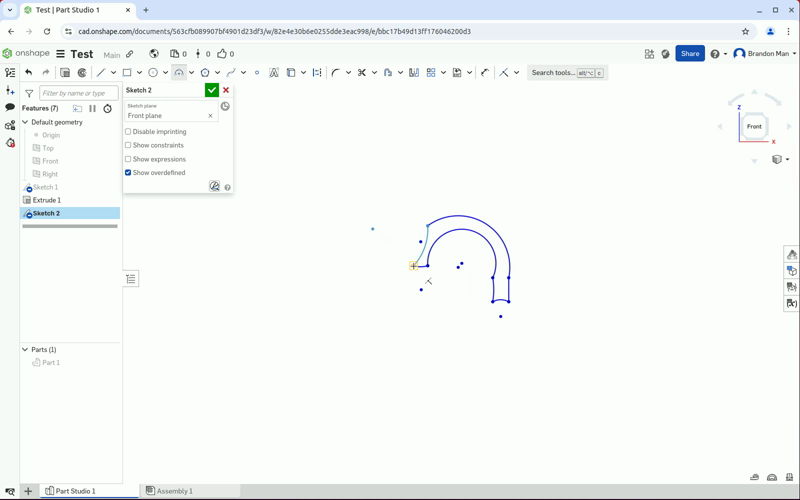
scroll(6)
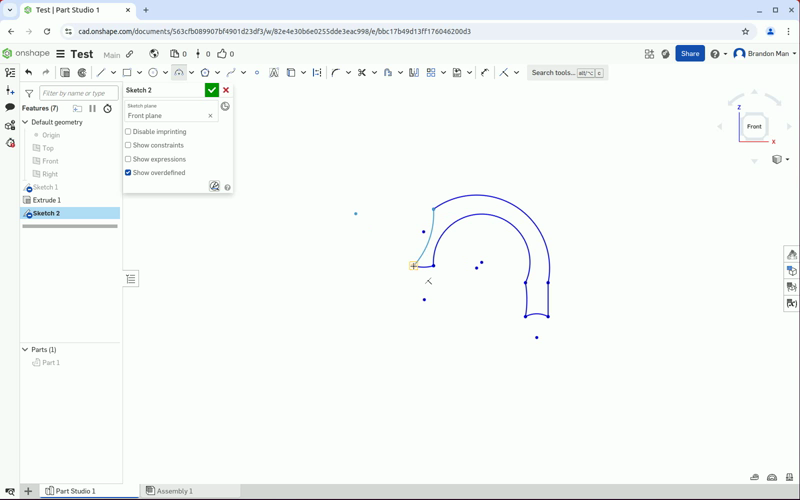
scroll(6)
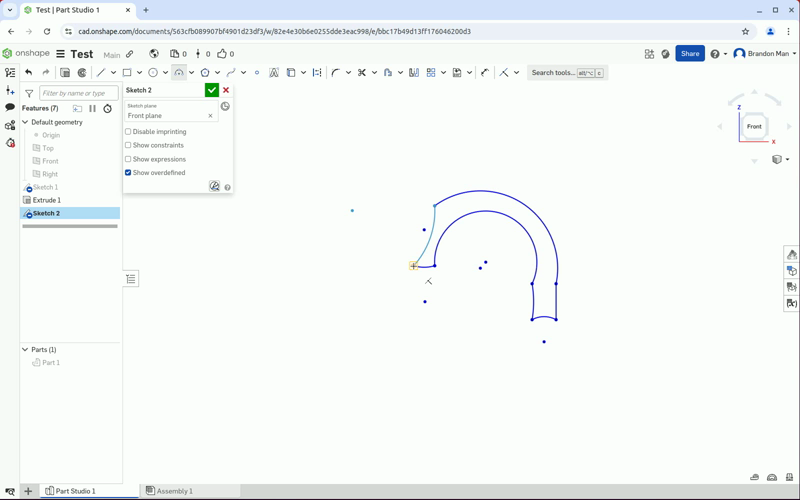
scroll(6)
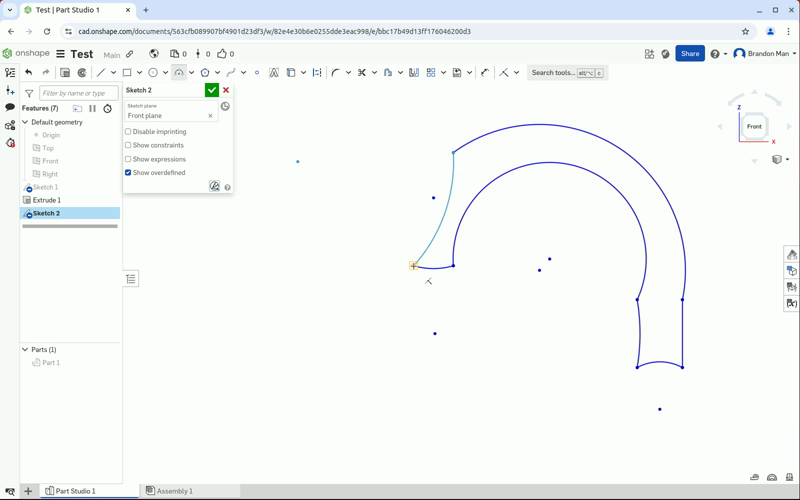
scroll(6)
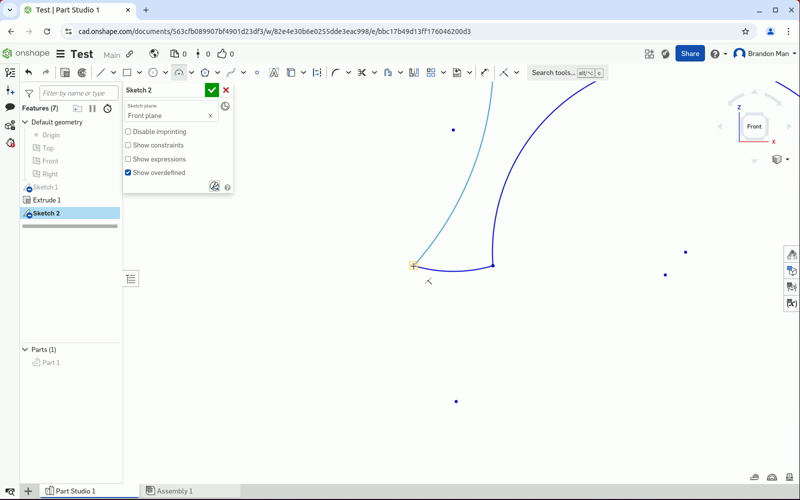
click(413, 265)
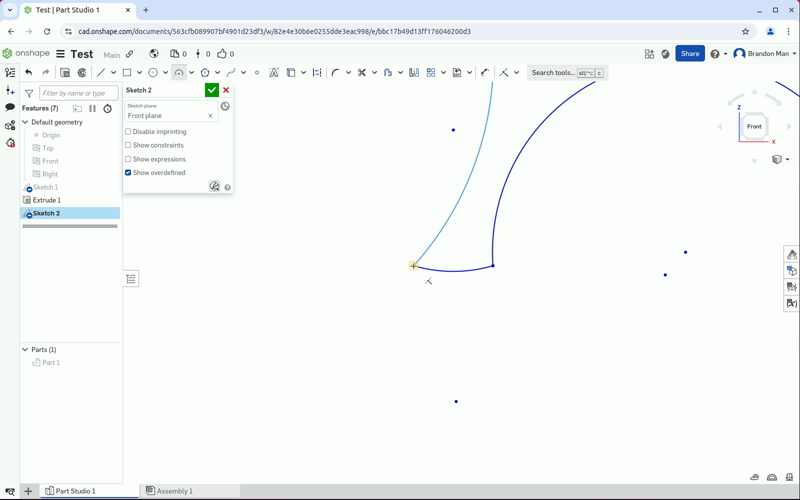
scroll(-6)
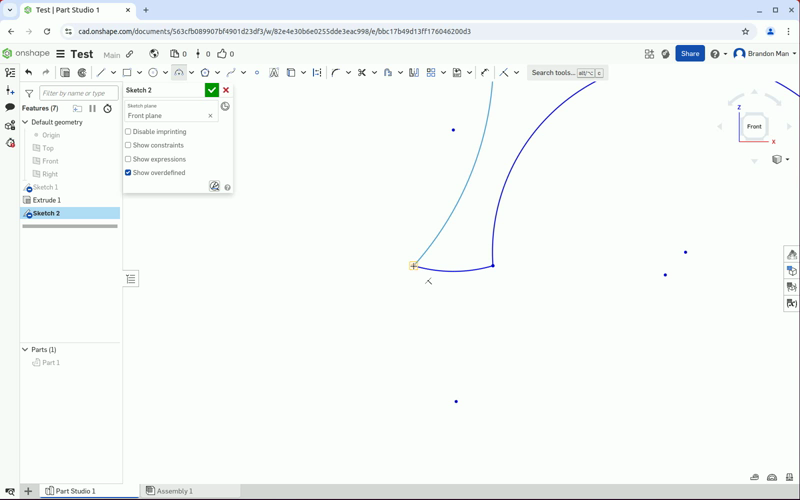
scroll(-6)
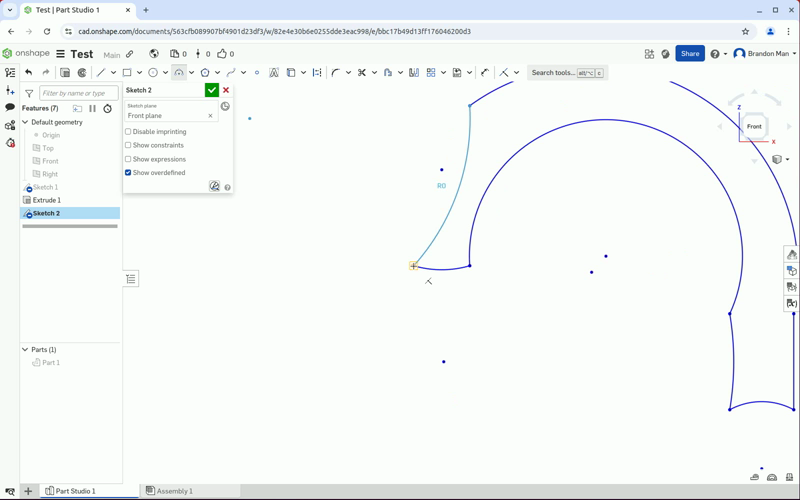
scroll(-6)
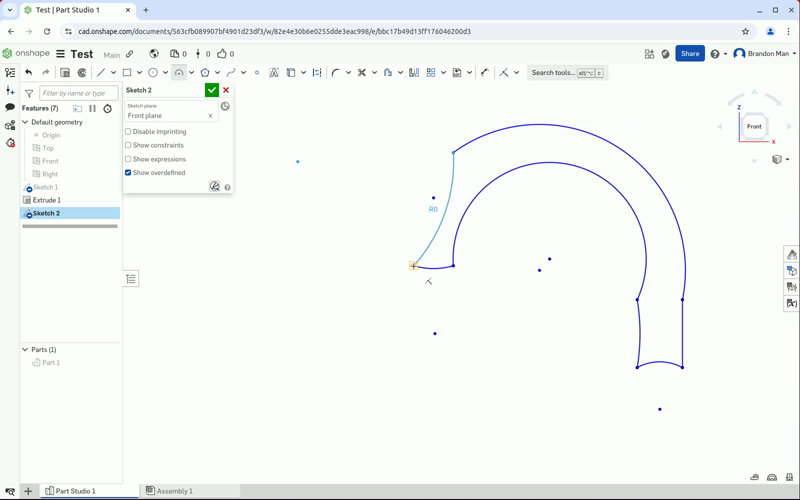
scroll(-6)
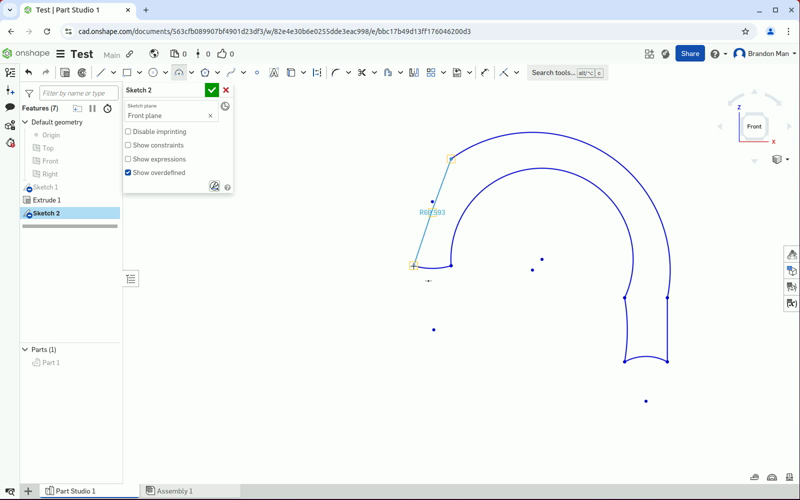
scroll(-6)
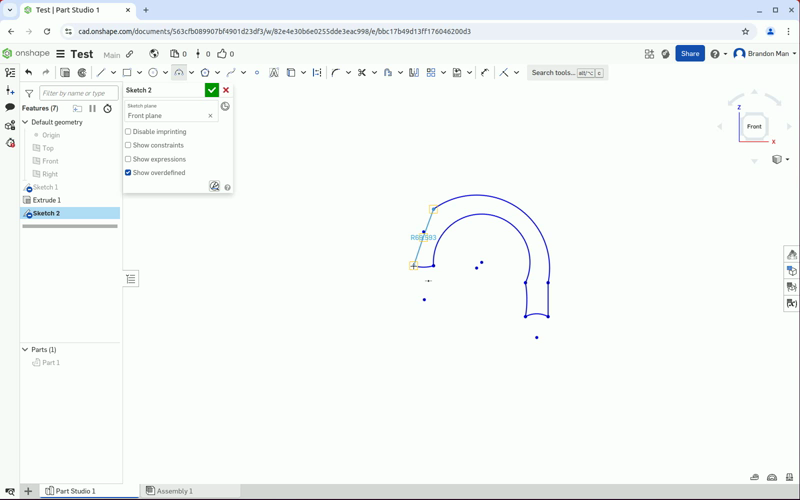
scroll(-6)
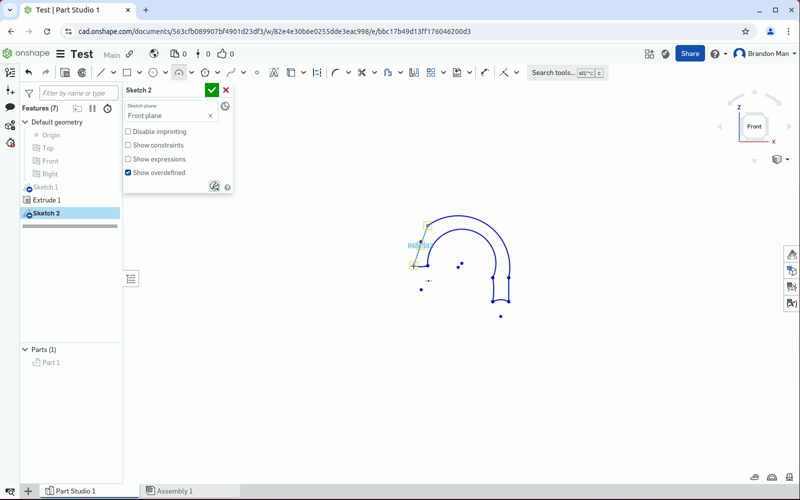
scroll(-6)
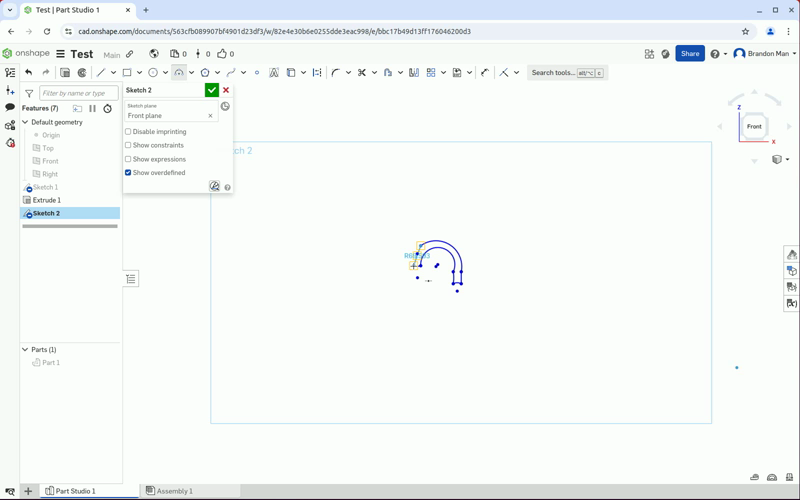
key_down(shift)
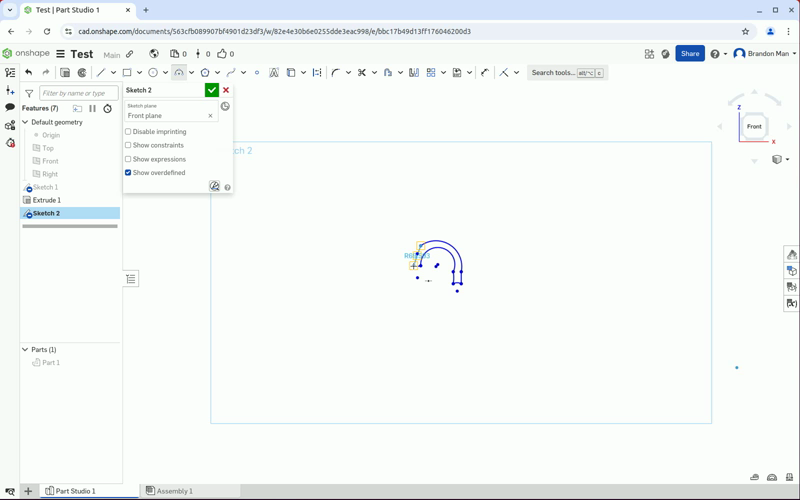
mouse_move(415, 255)
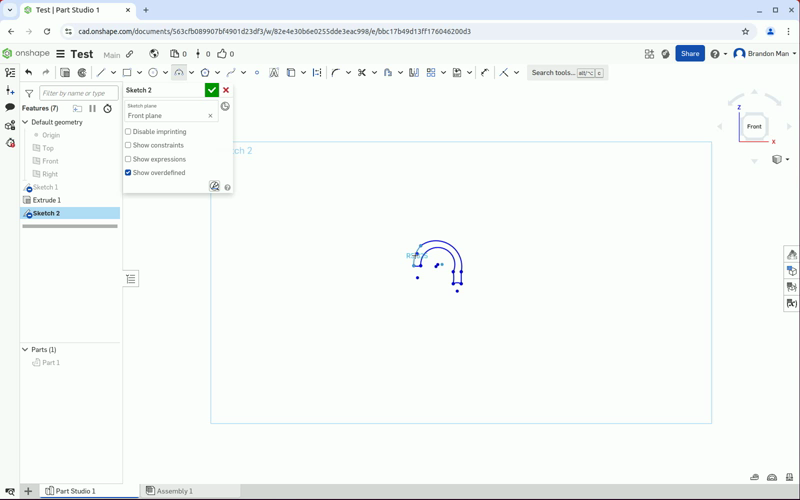
scroll(6)
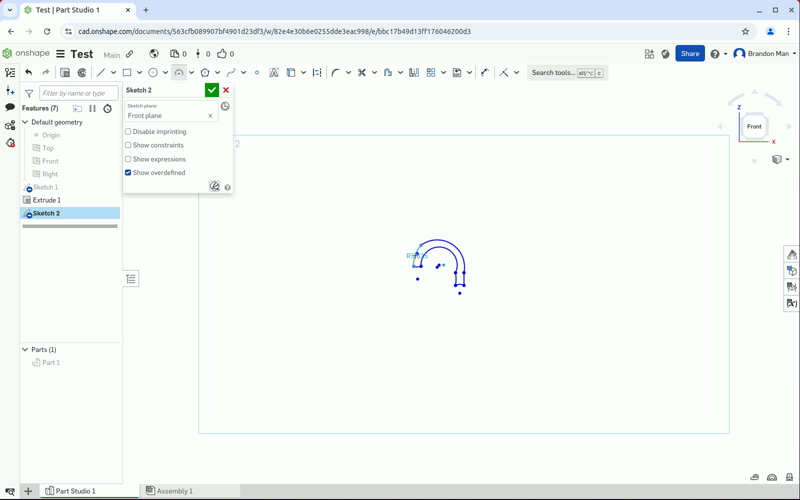
scroll(6)
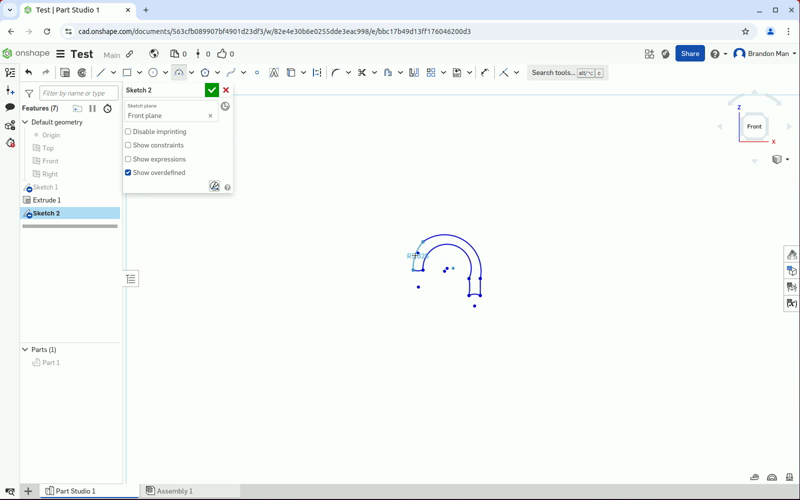
scroll(6)
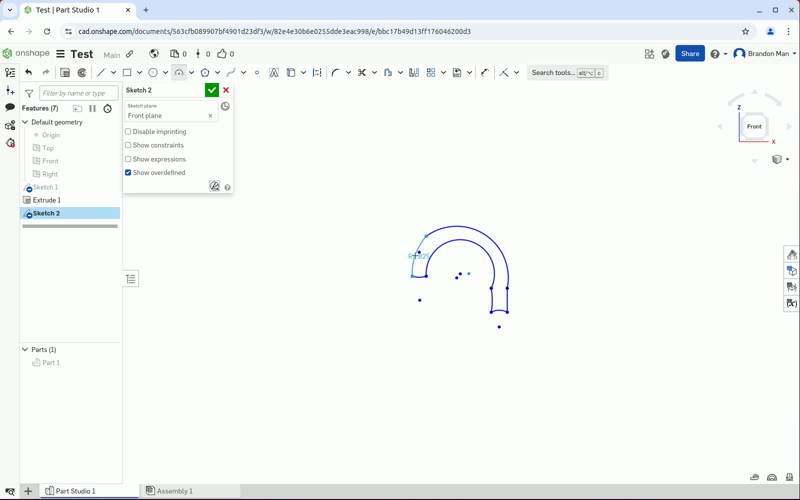
scroll(6)
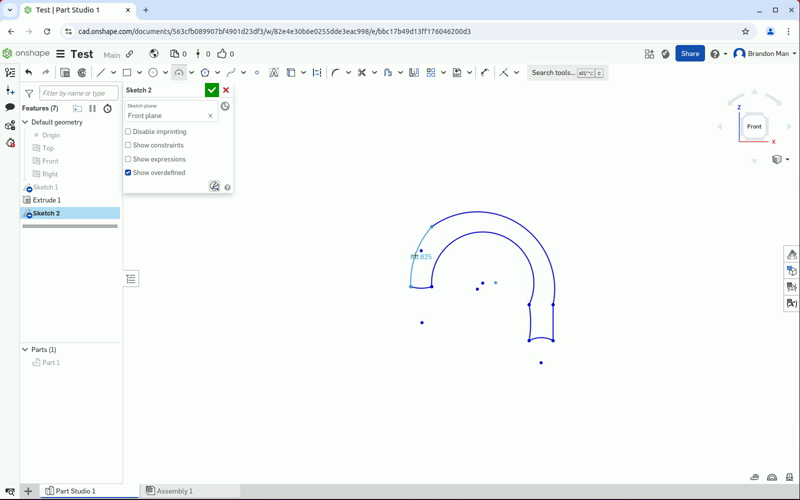
scroll(6)
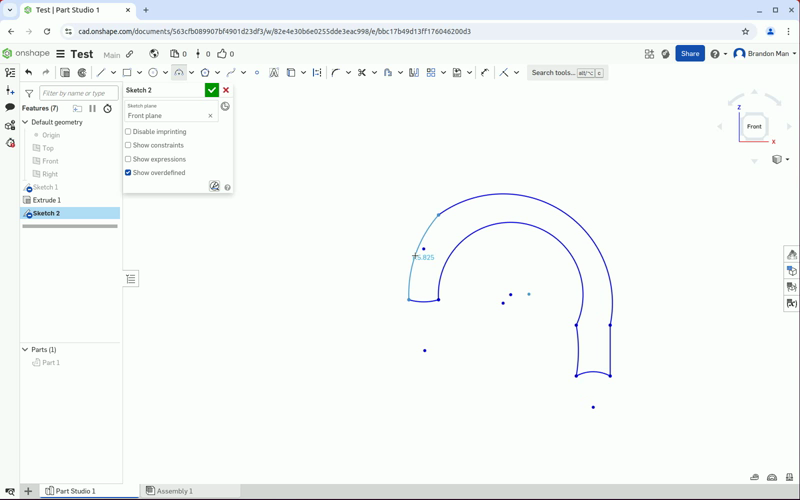
scroll(6)
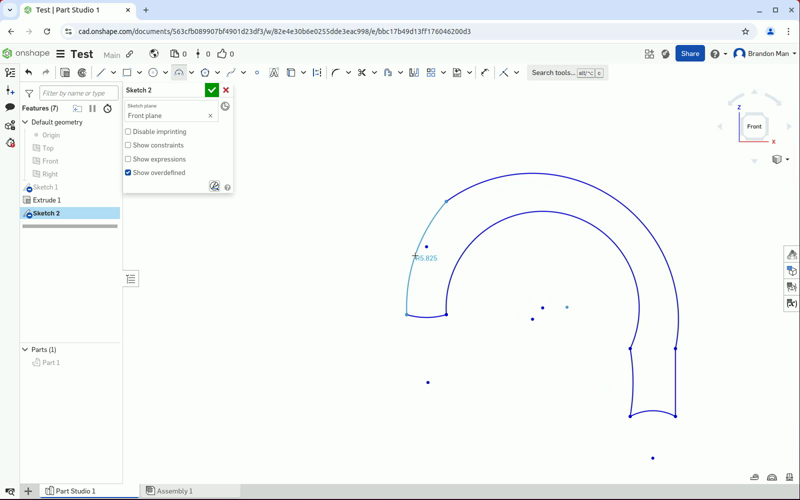
scroll(6)
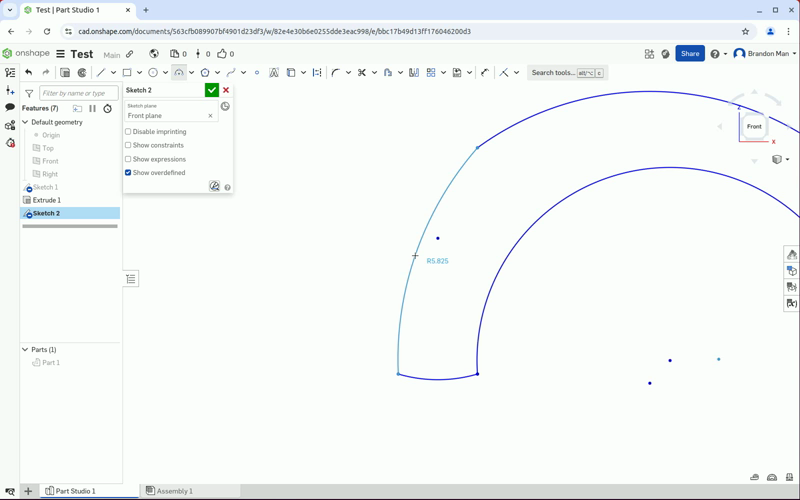
click(415, 255)
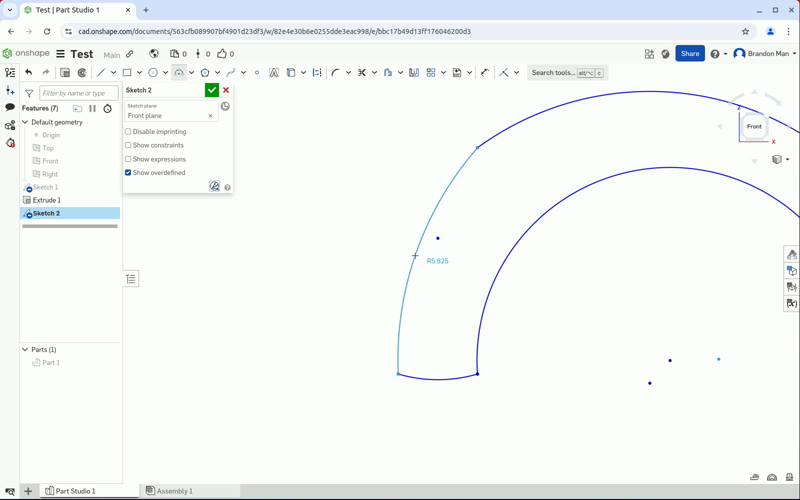
scroll(-6)
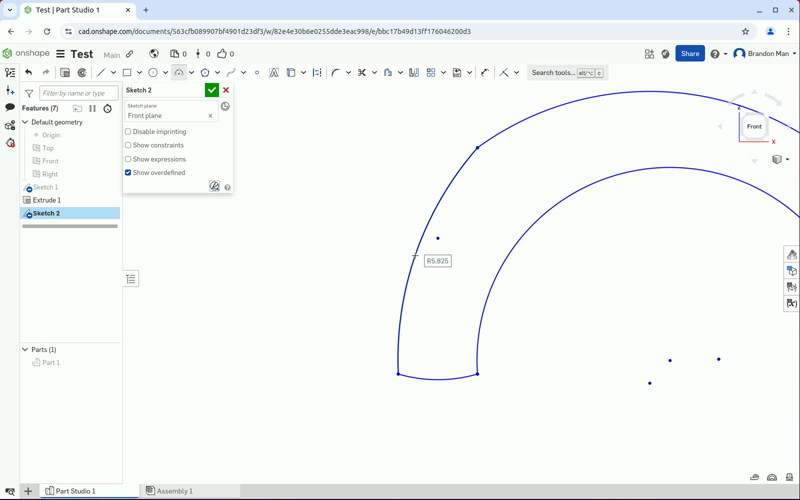
scroll(-6)
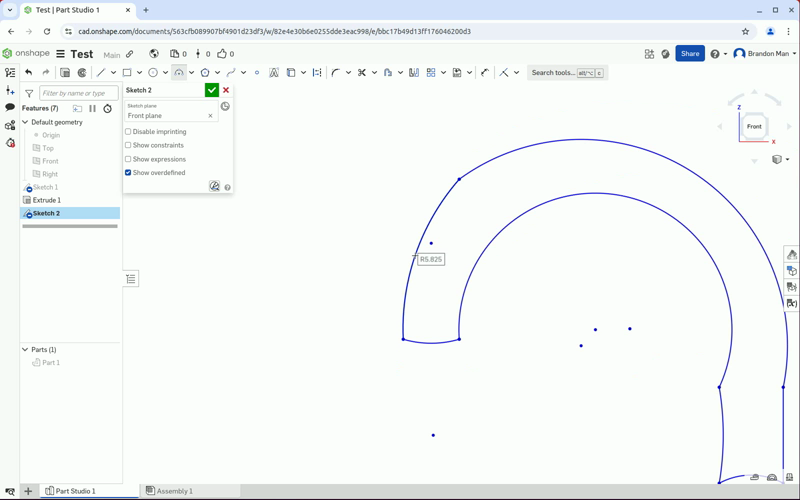
scroll(-6)
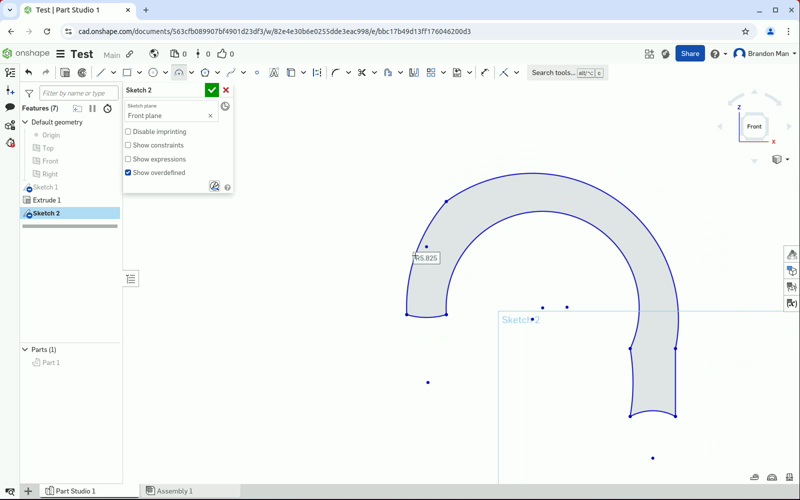
scroll(-6)
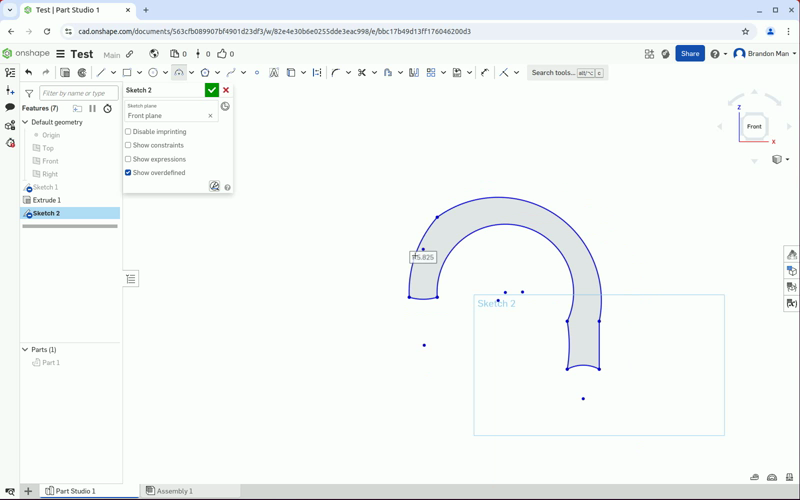
scroll(-6)
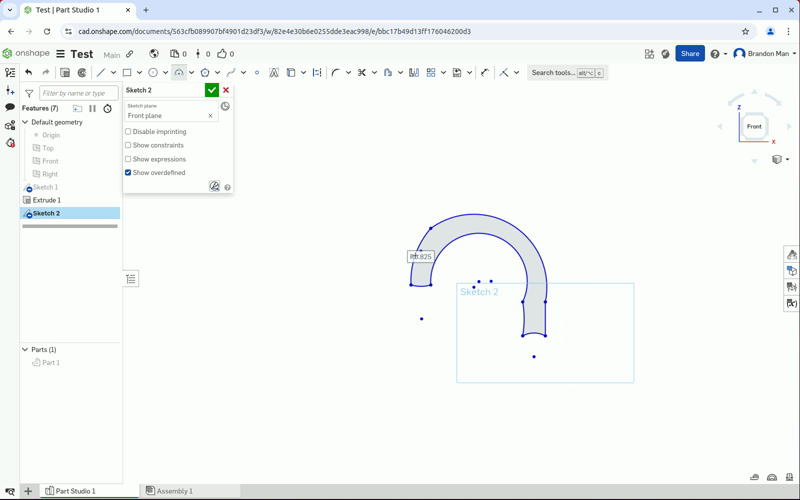
scroll(-6)
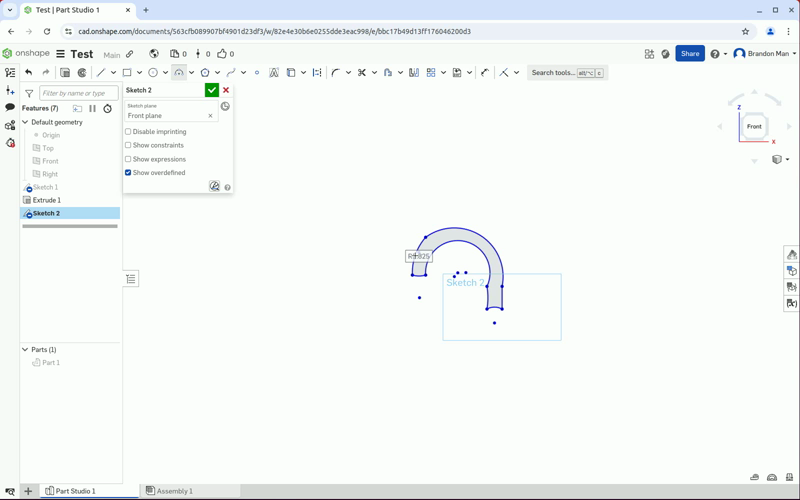
scroll(-6)
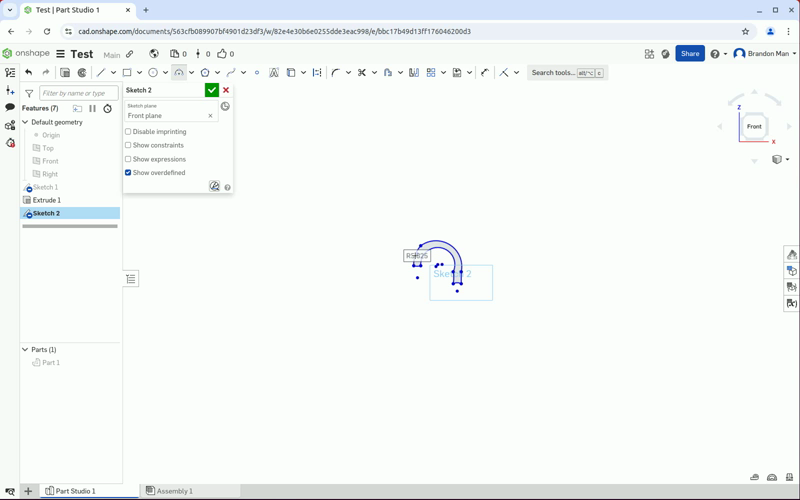
key_up(shift)
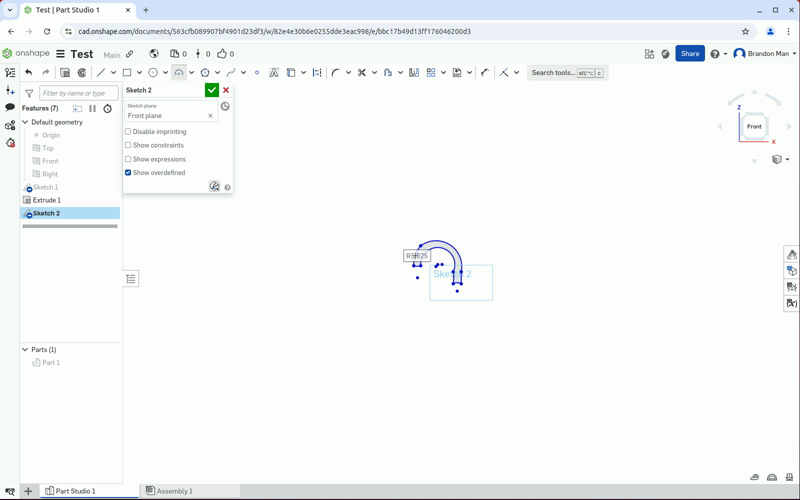
key(esc)
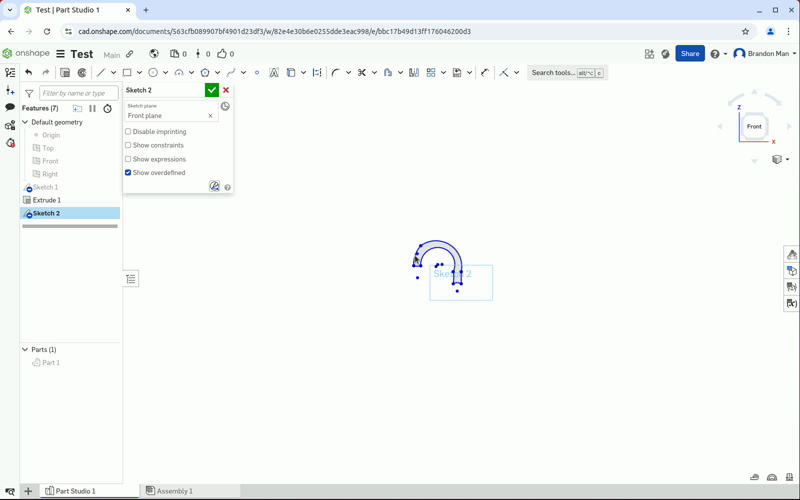
mouse_move(443, 271)
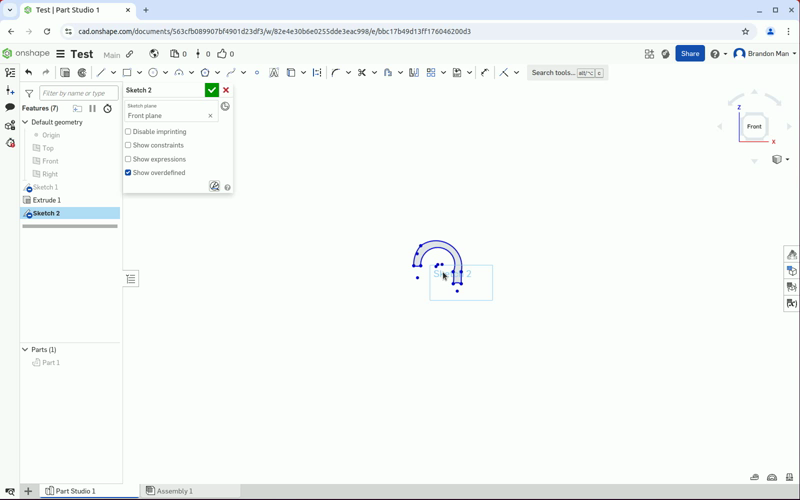
scroll(6)
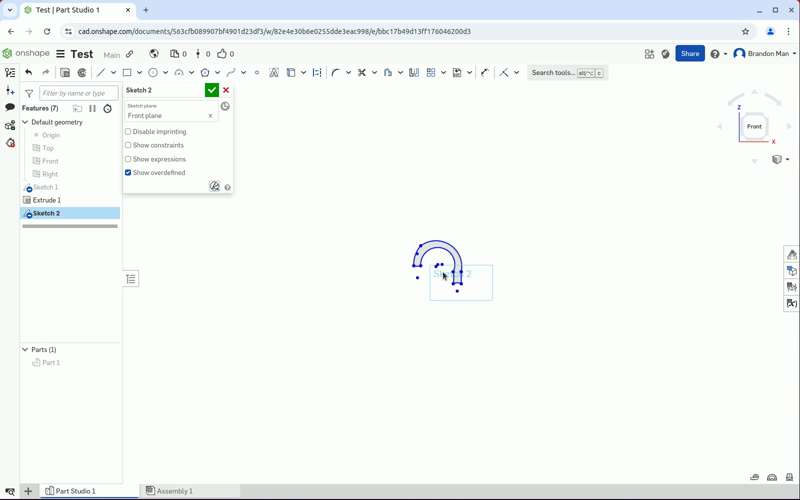
scroll(6)
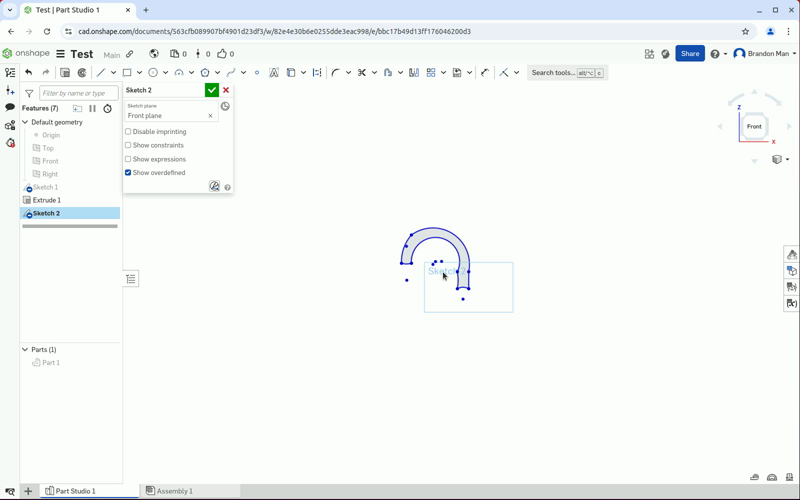
scroll(6)
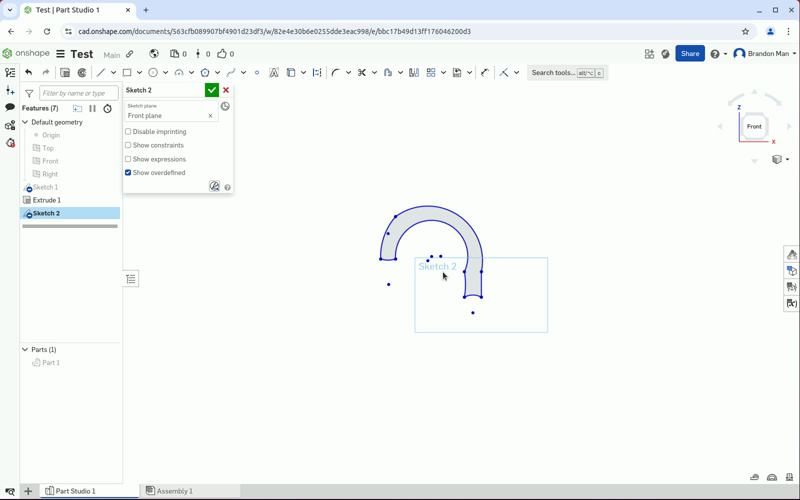
scroll(6)
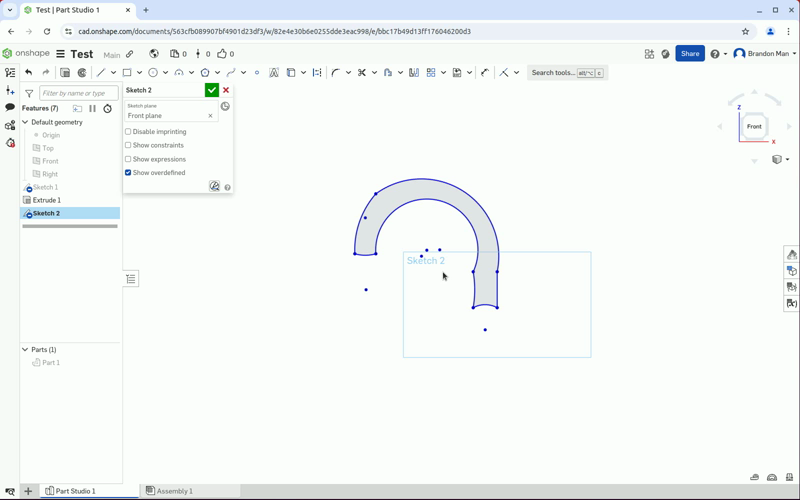
scroll(6)
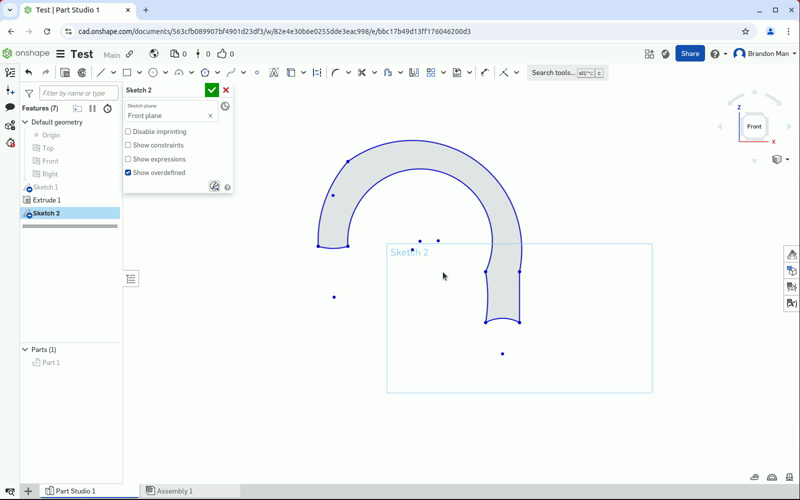
scroll(6)
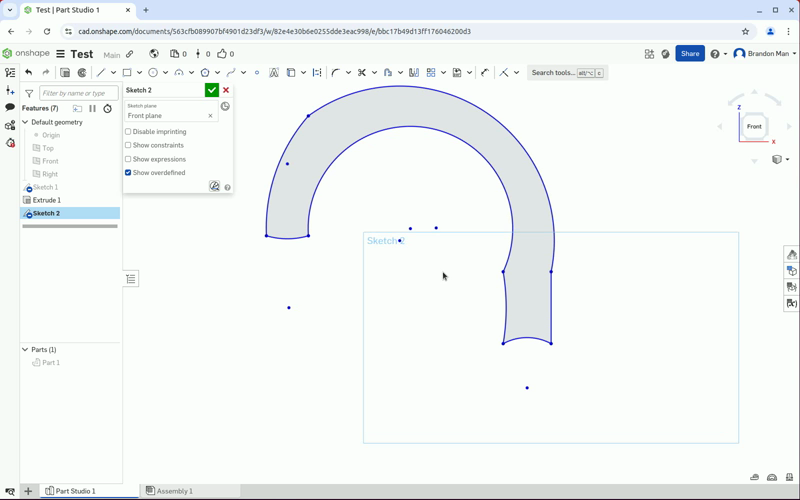
scroll(6)
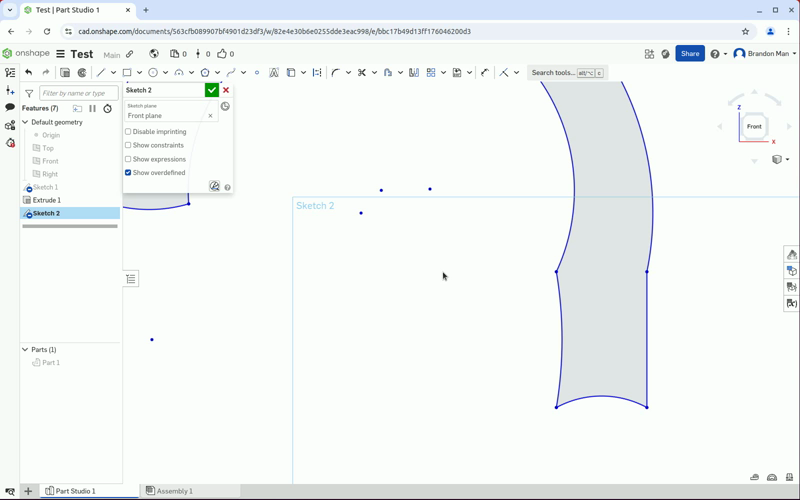
click(443, 271)
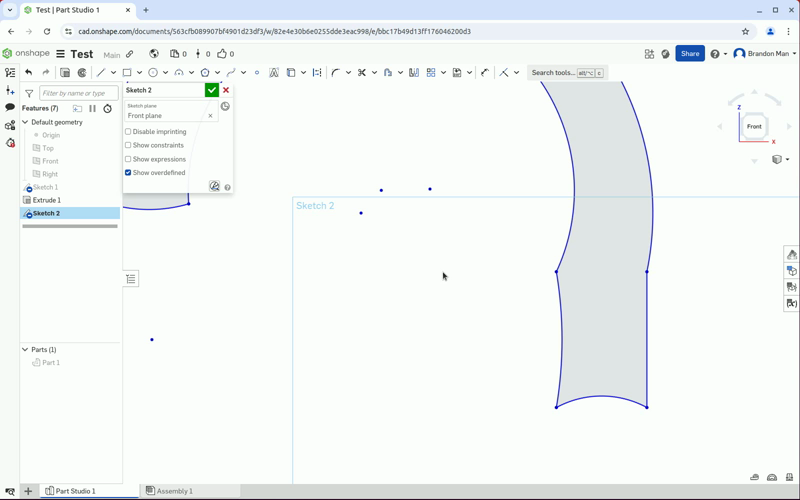
scroll(-6)
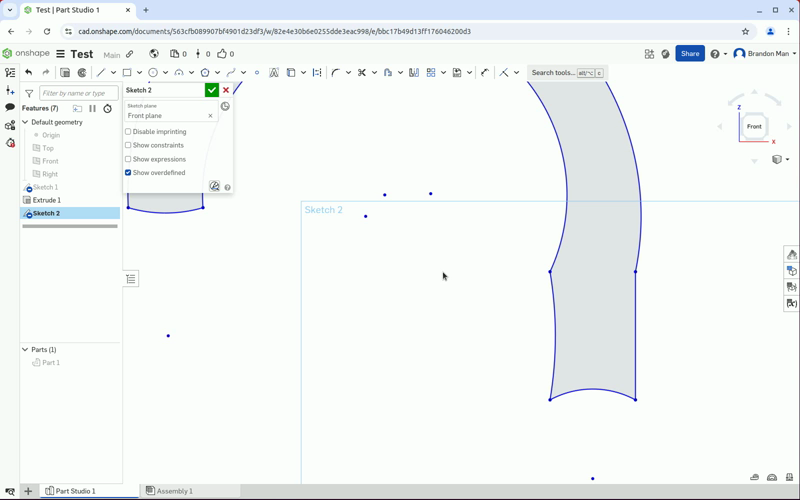
scroll(-6)
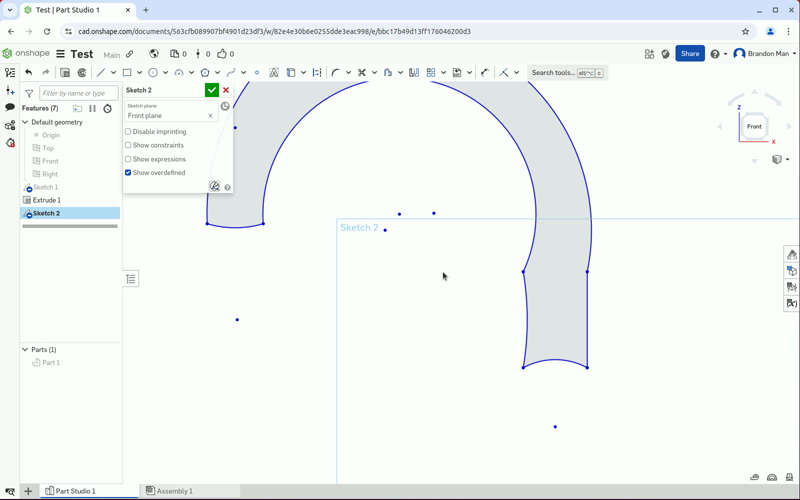
scroll(-6)
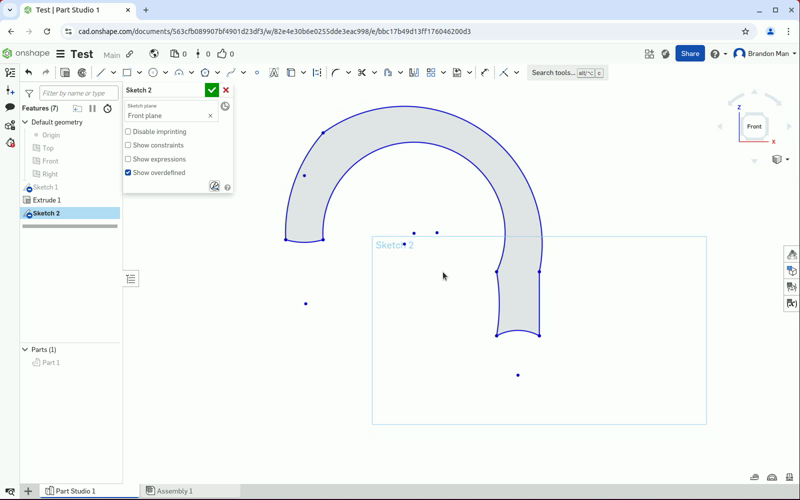
scroll(-6)
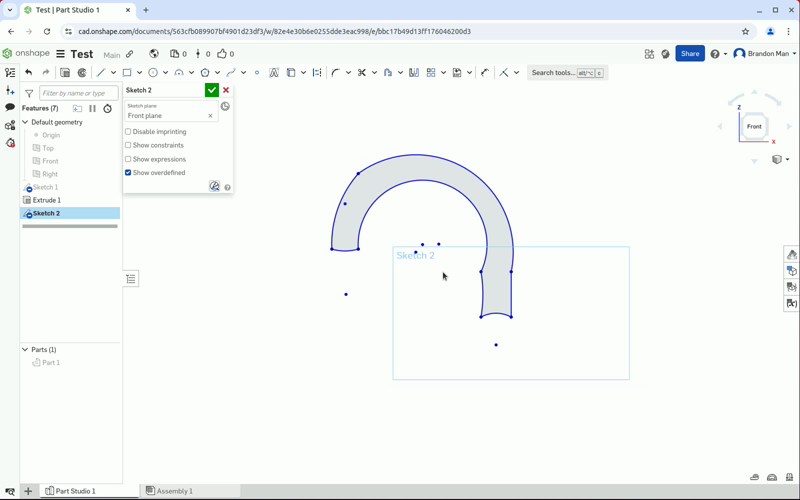
scroll(-6)
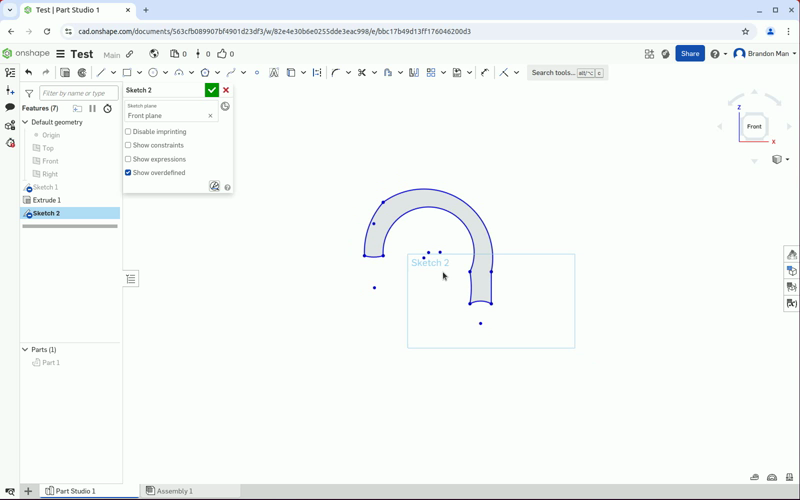
scroll(-6)
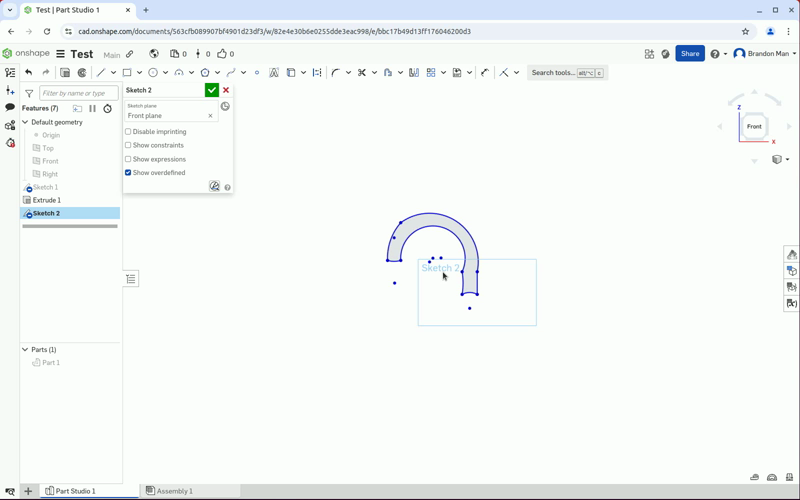
scroll(-6)
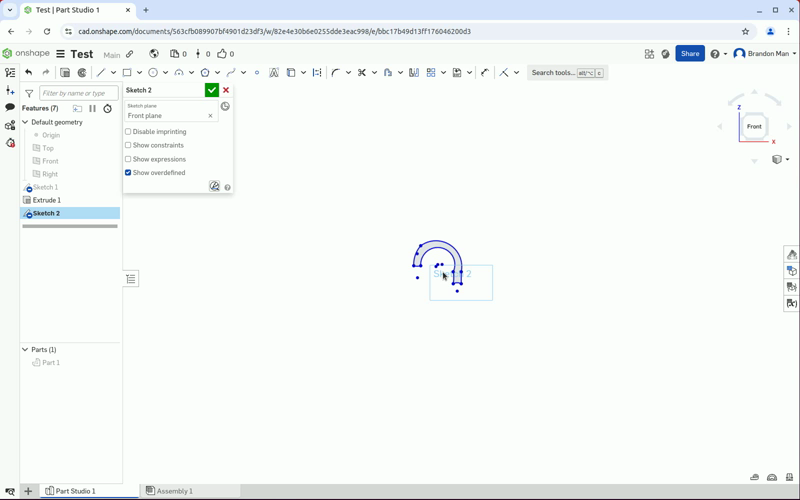
mouse_move(73, 352)
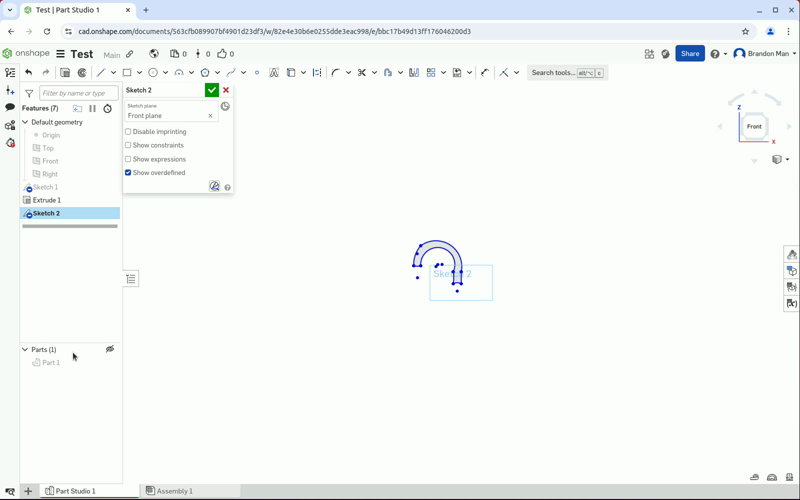
key(shift+y)
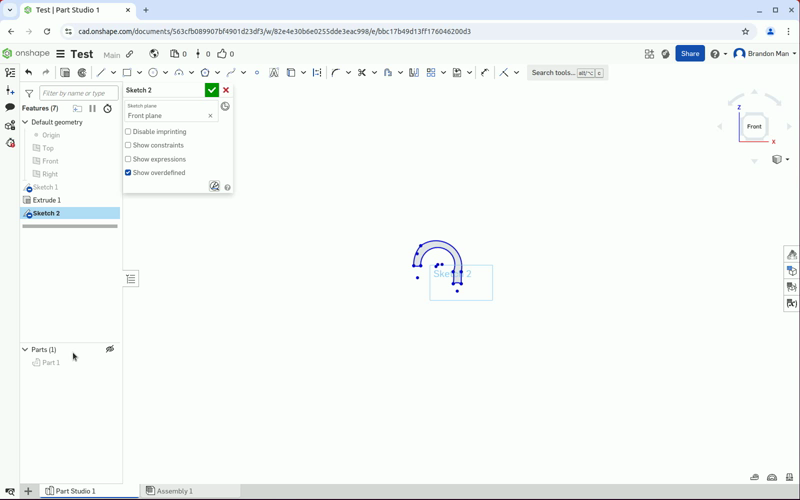
key(shift+e)
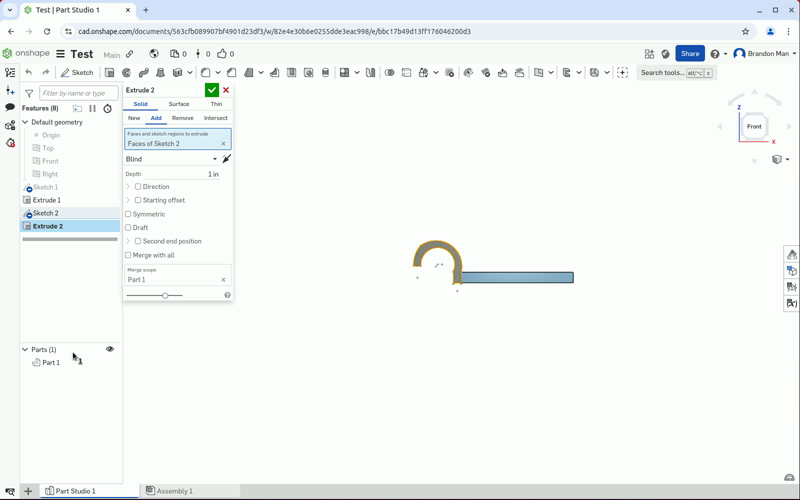
mouse_move(143, 106)
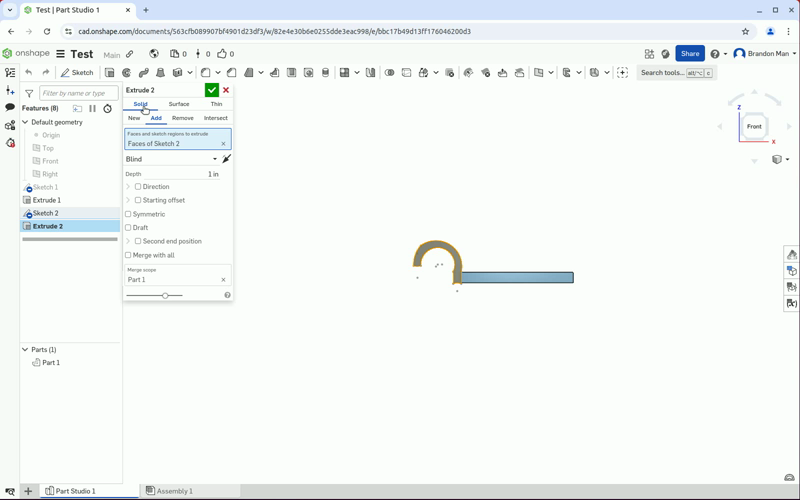
click(143, 106)
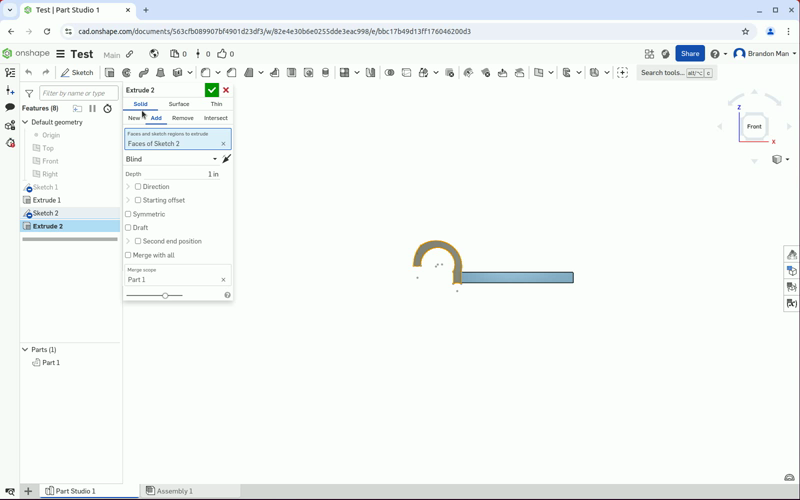
mouse_move(137, 120)
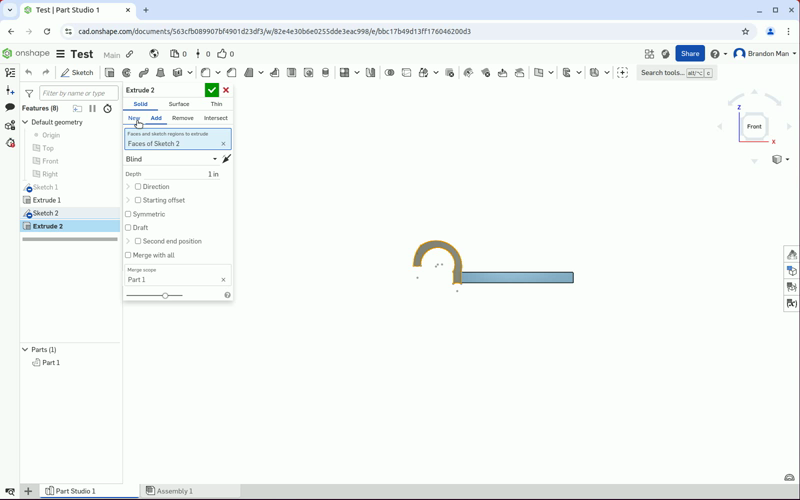
click(137, 120)
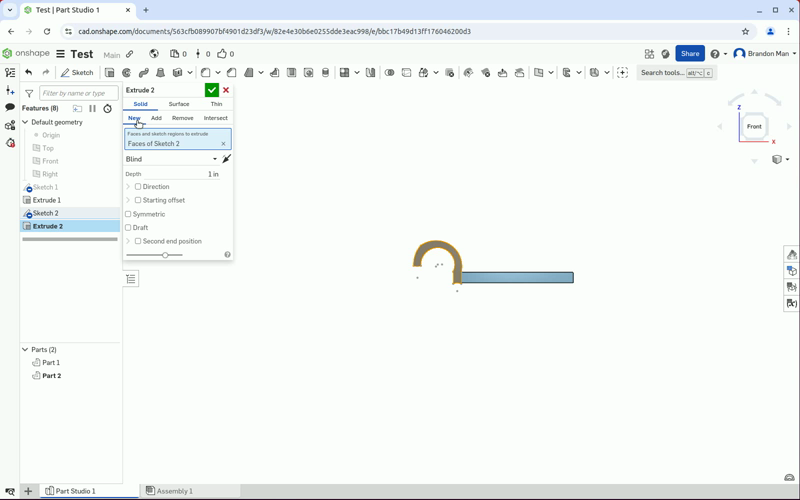
key(tab, 4)
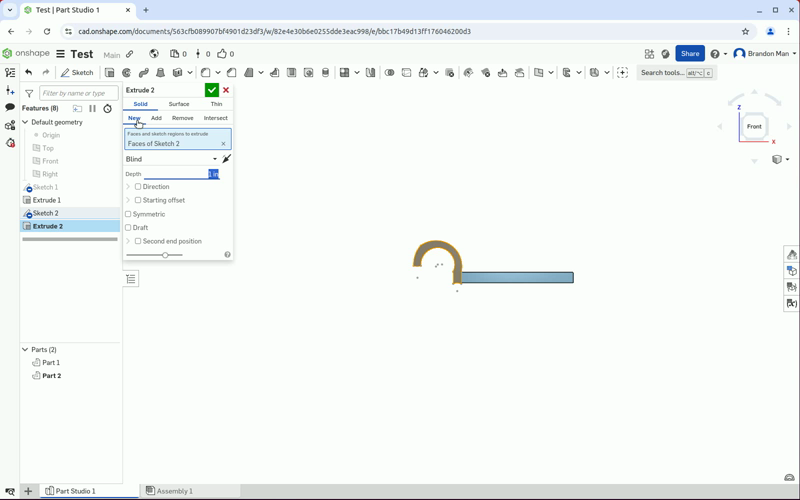
text(2.166)
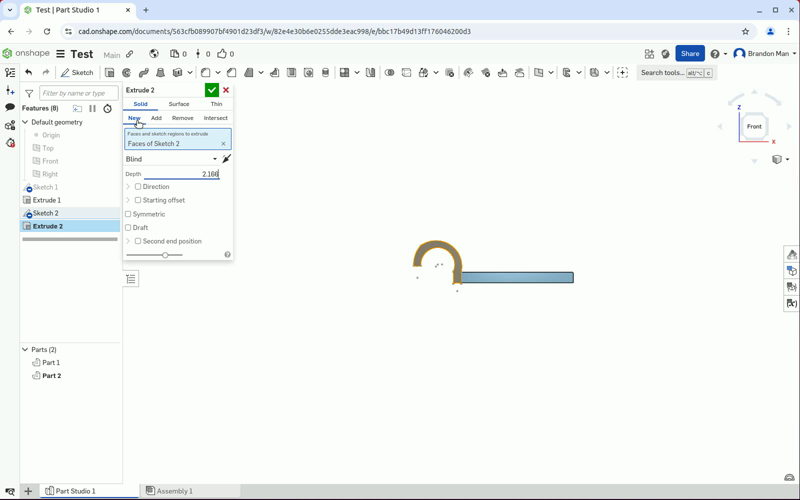
key(enter)
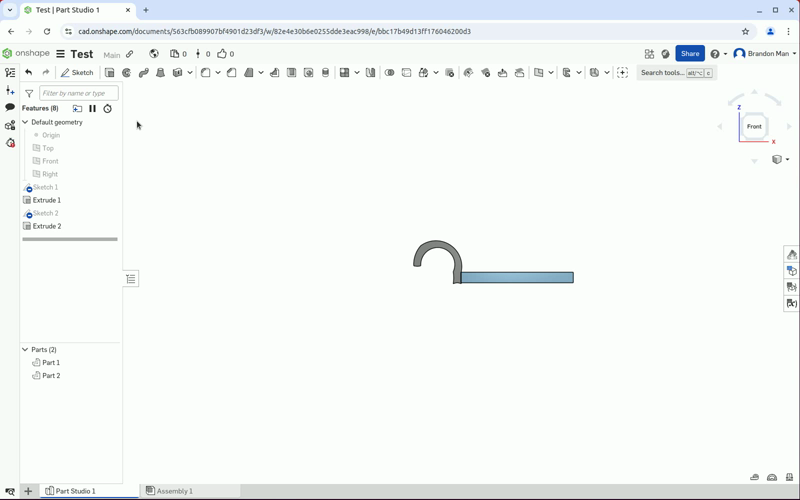
key(shift+h)
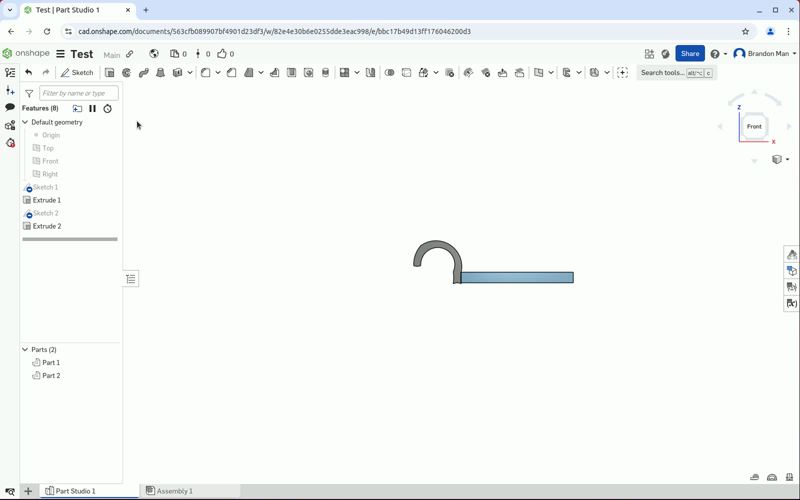
key(shift+h)
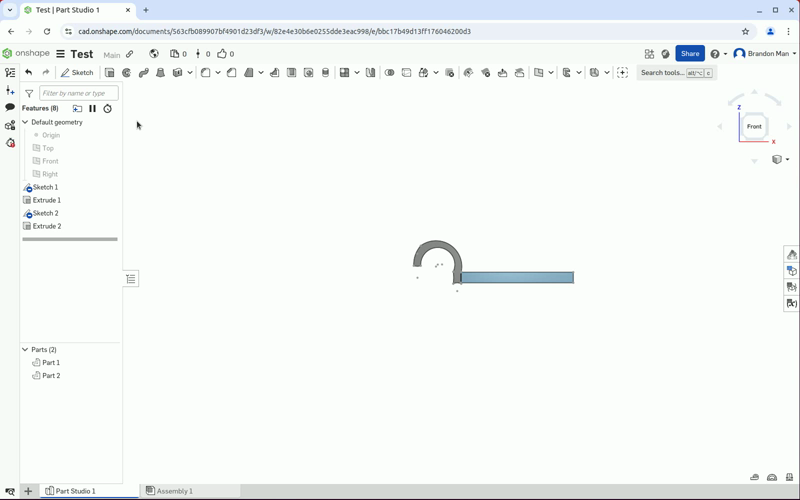
key(shift+7)
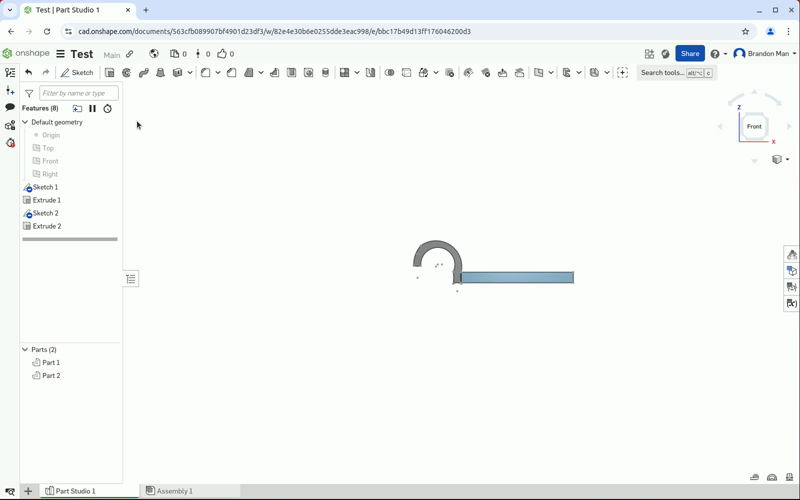
key(left, 2)
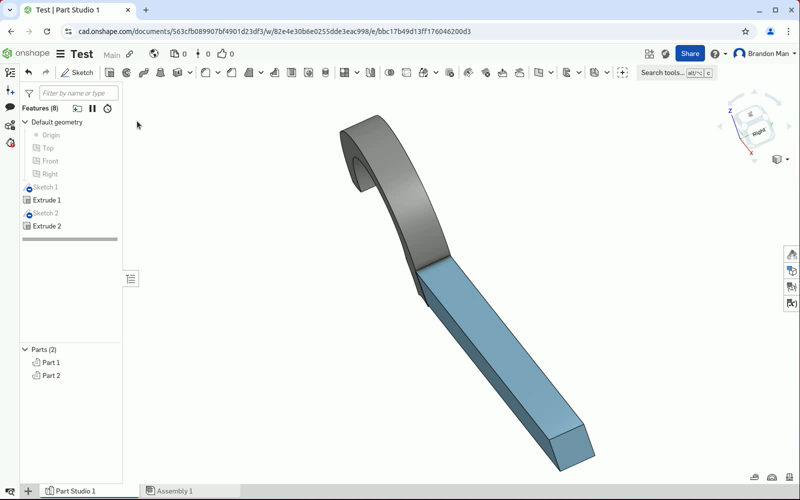
key(down, 2)
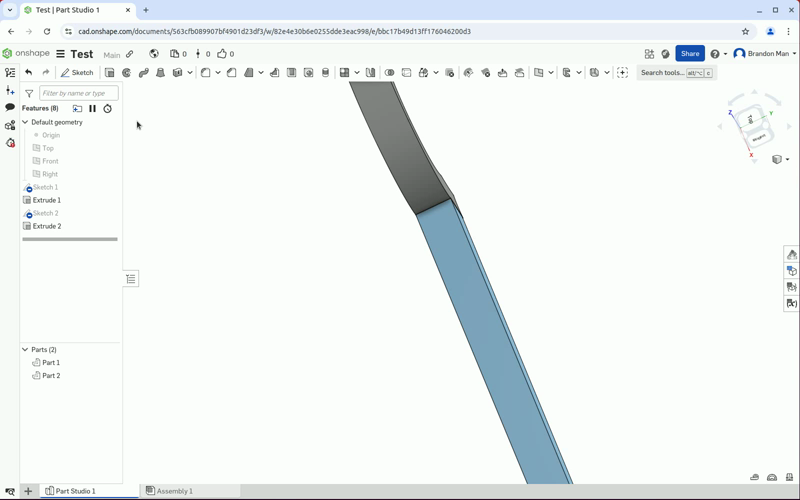
key(up, 2)
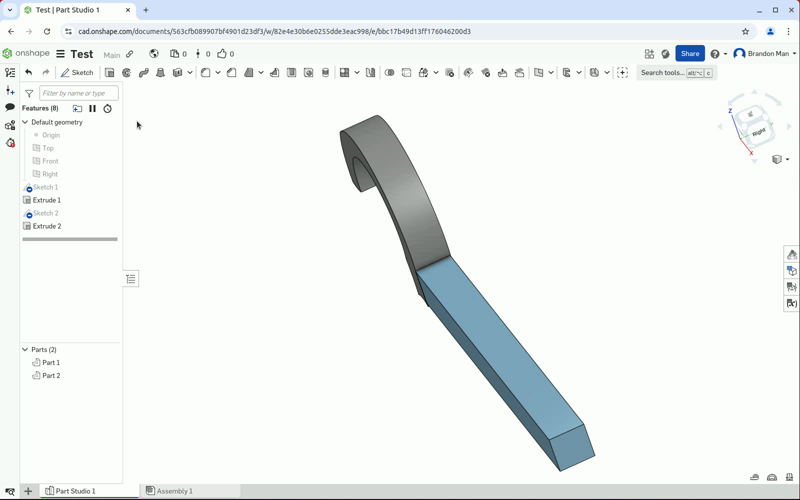
key(right, 2)
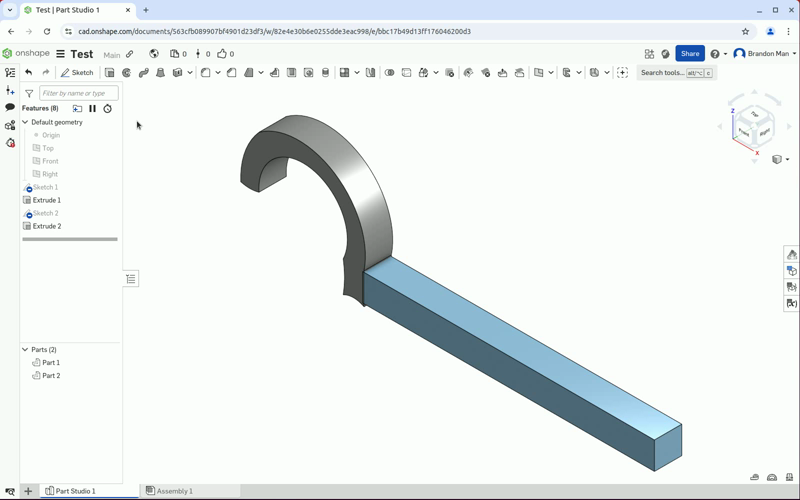
mouse_move(73, 189)
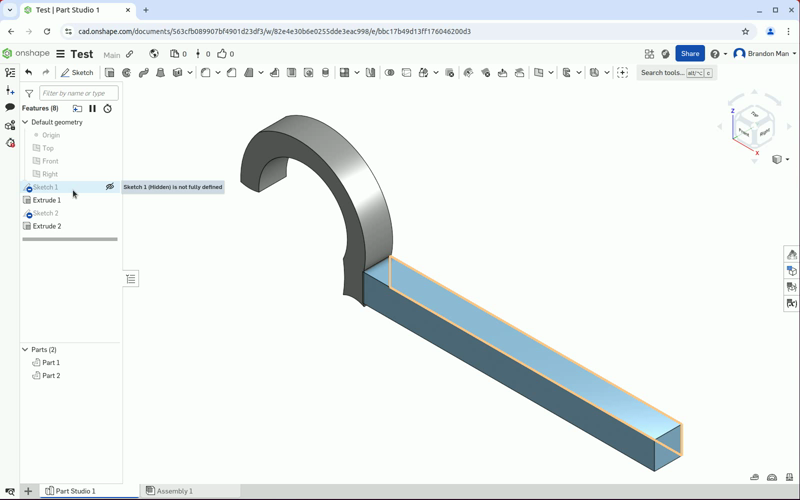
click(73, 189)